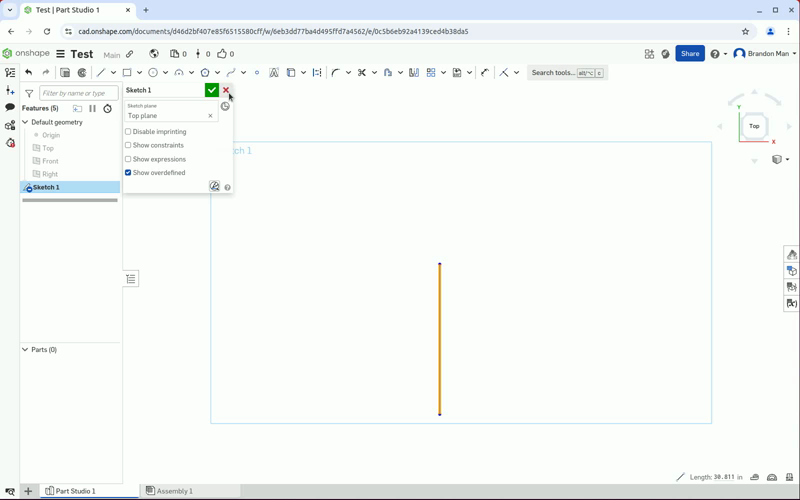
key(shift+h)
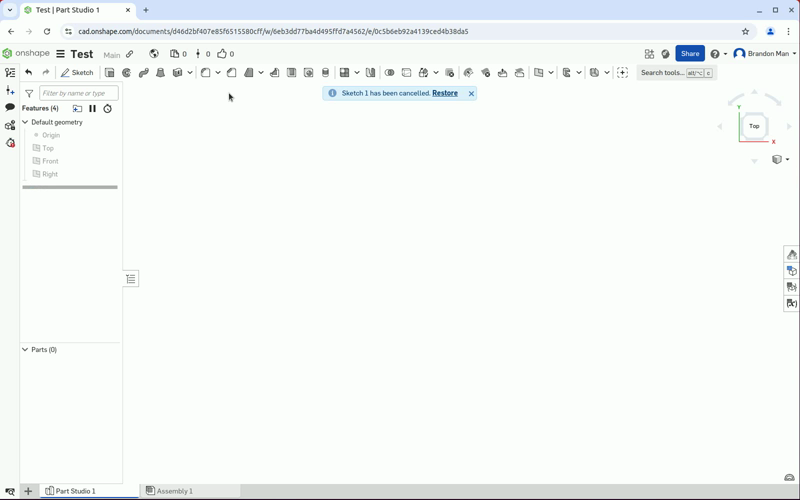
mouse_move(73, 352)
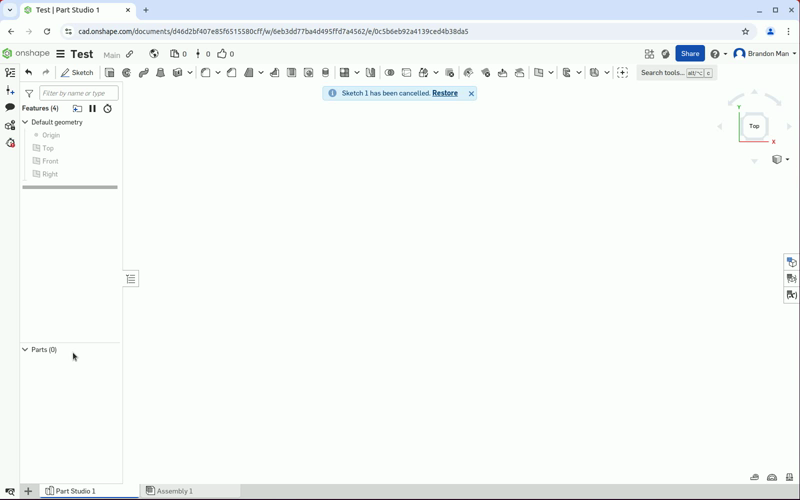
key(y)
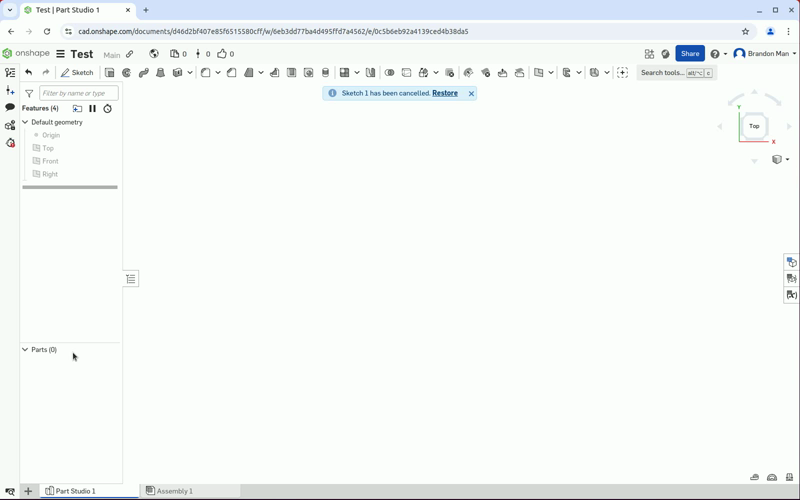
key(shift+p)
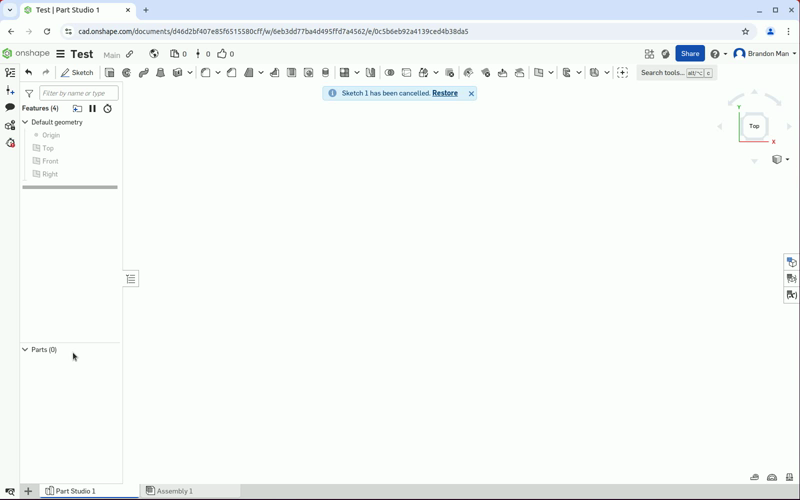
key(space)
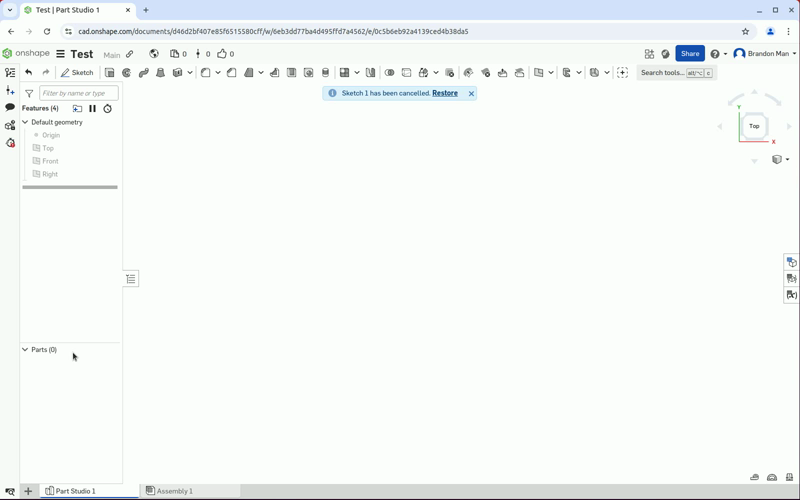
key_down(shift)
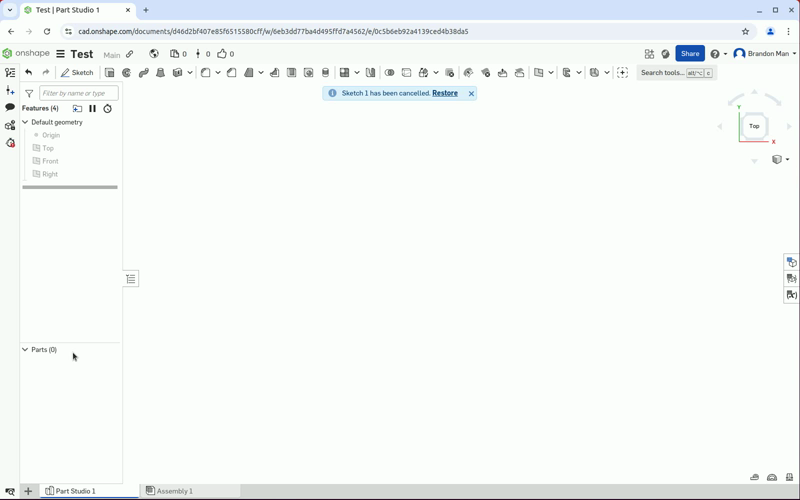
key(up)
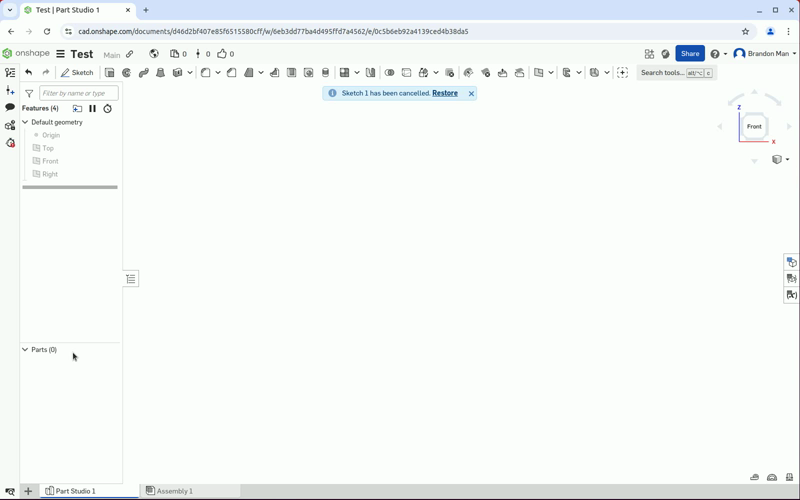
key_up(shift)
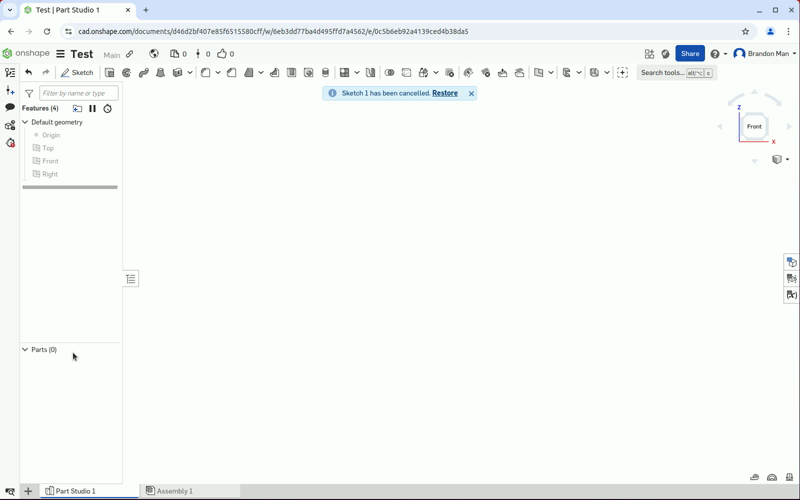
mouse_move(73, 352)
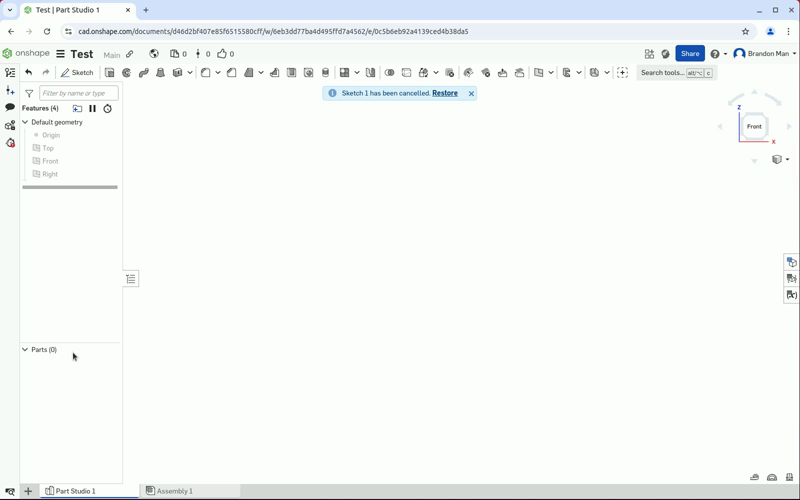
key(shift+y)
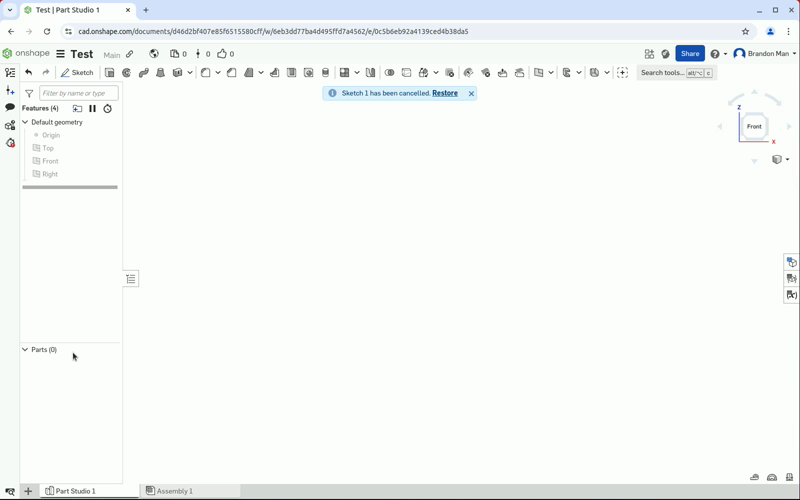
key(shift+s)
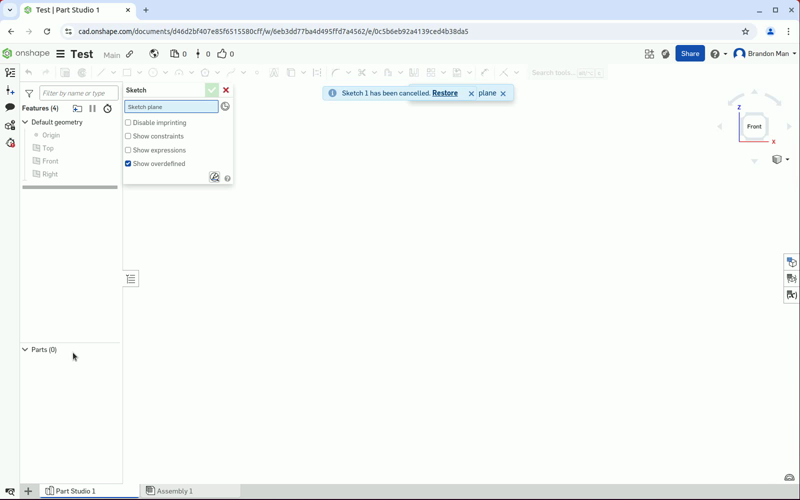
mouse_move(73, 163)
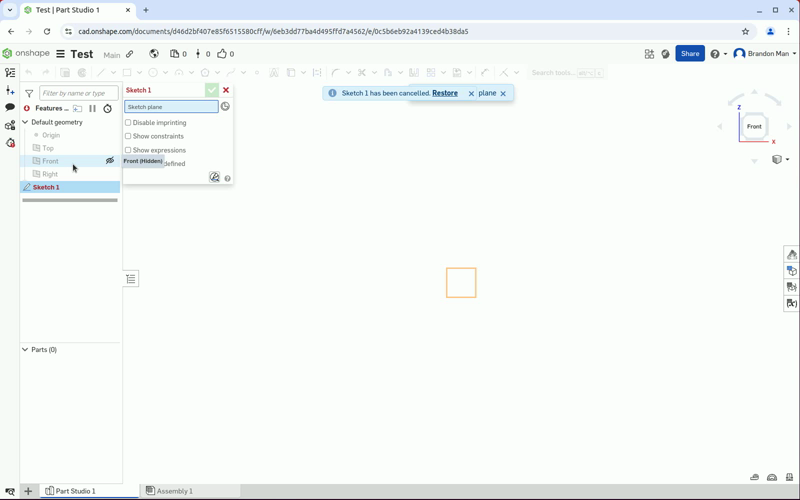
click(73, 163)
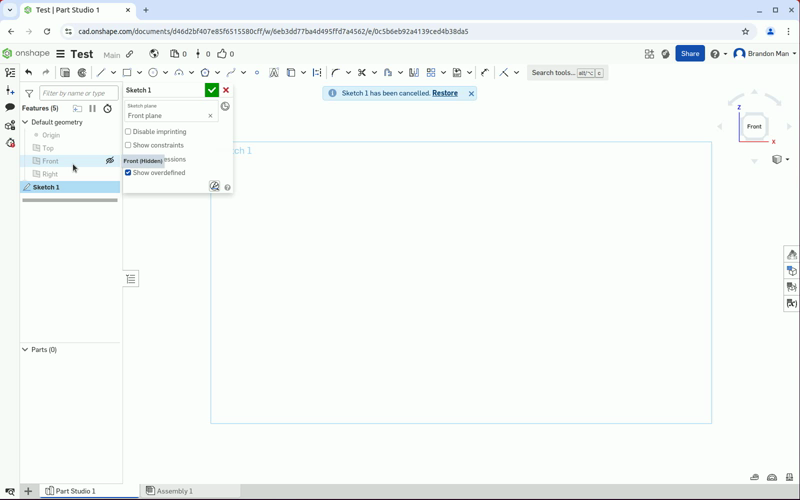
mouse_move(73, 352)
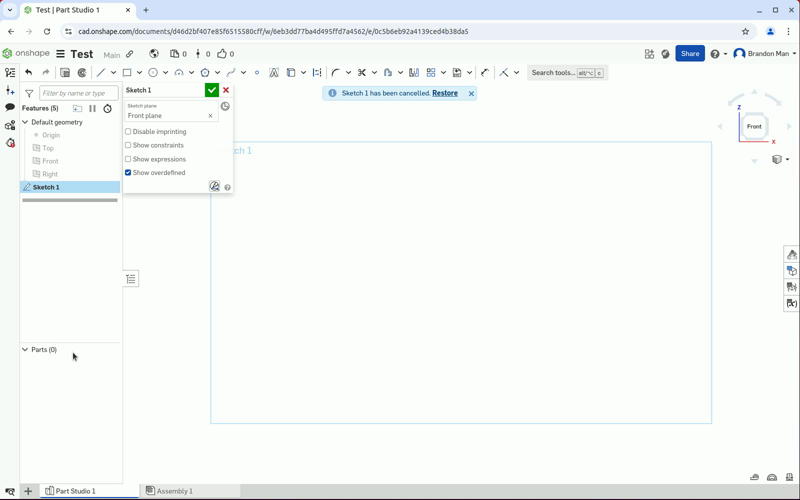
key(y)
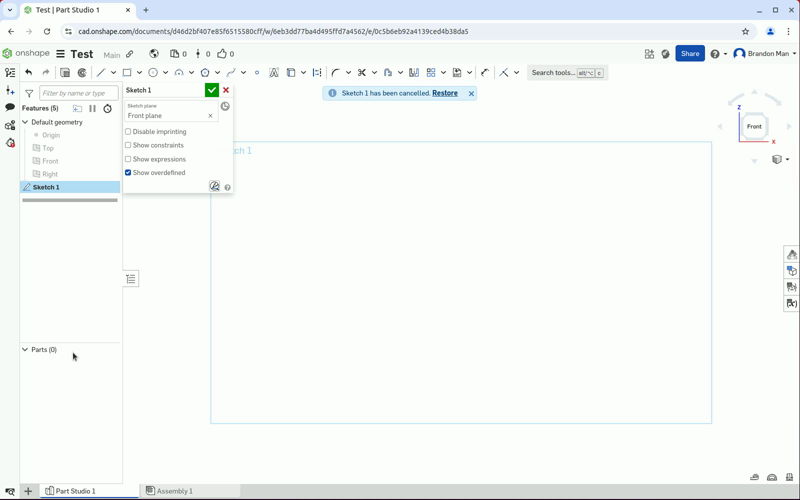
key(l)
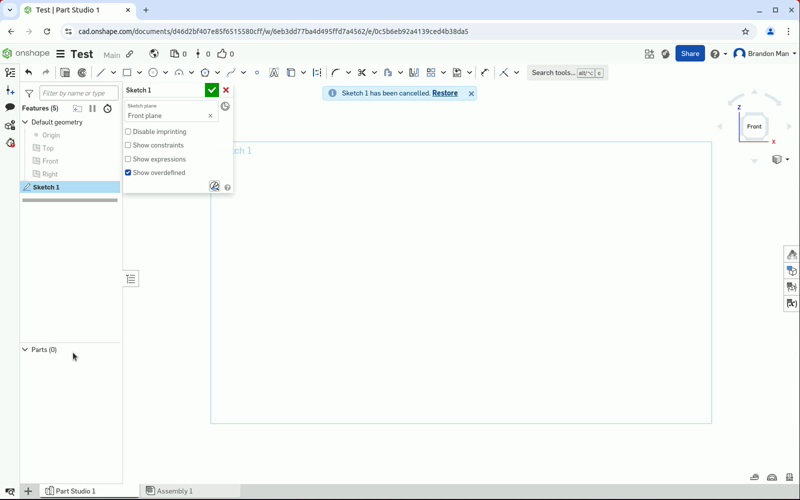
key_down(shift)
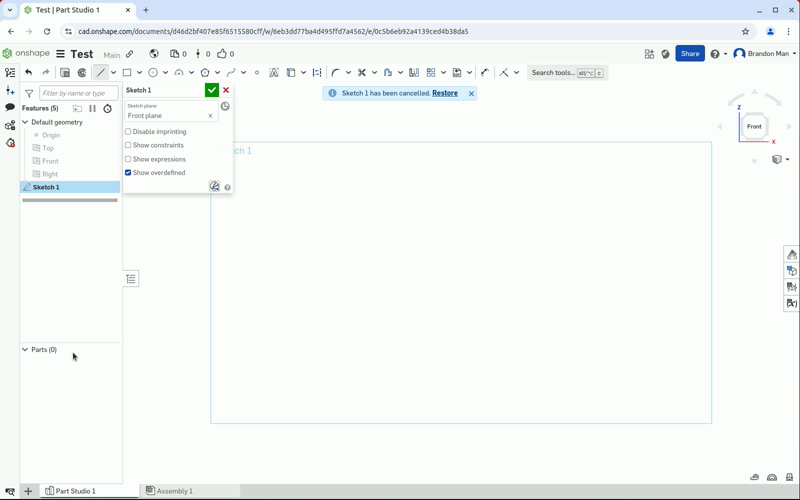
mouse_move(432, 395)
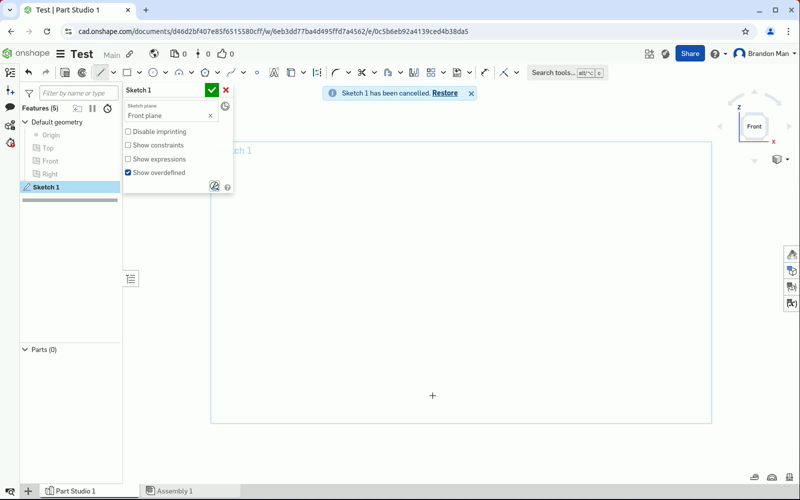
click(432, 395)
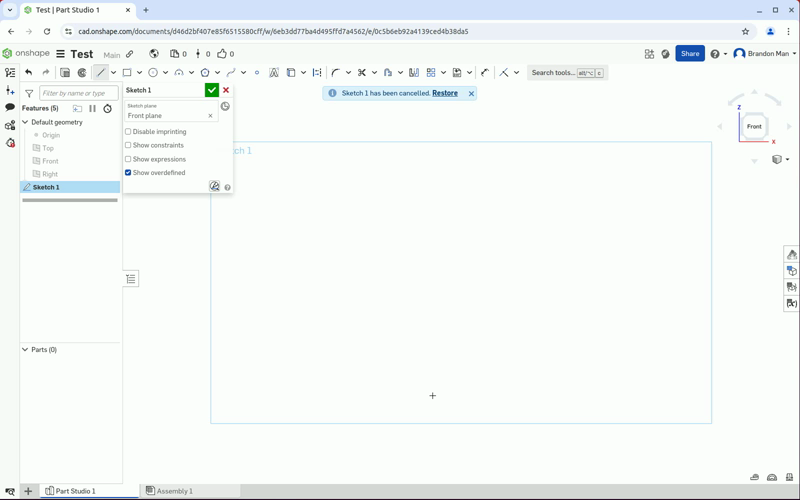
key_up(shift)
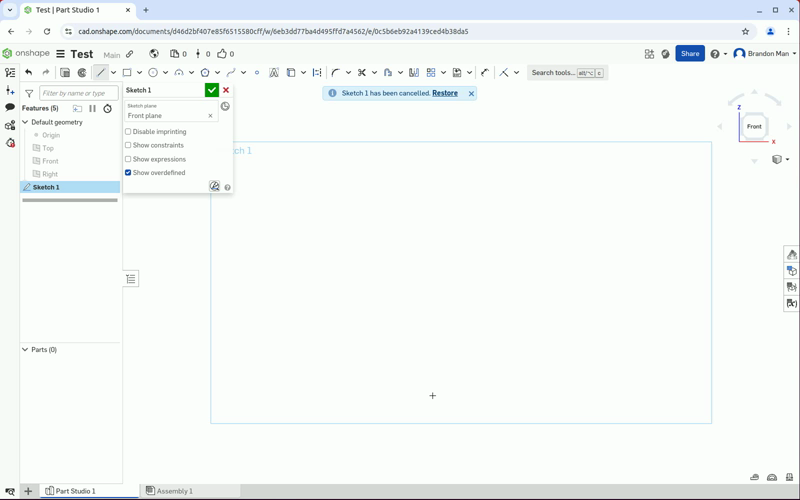
key_down(shift)
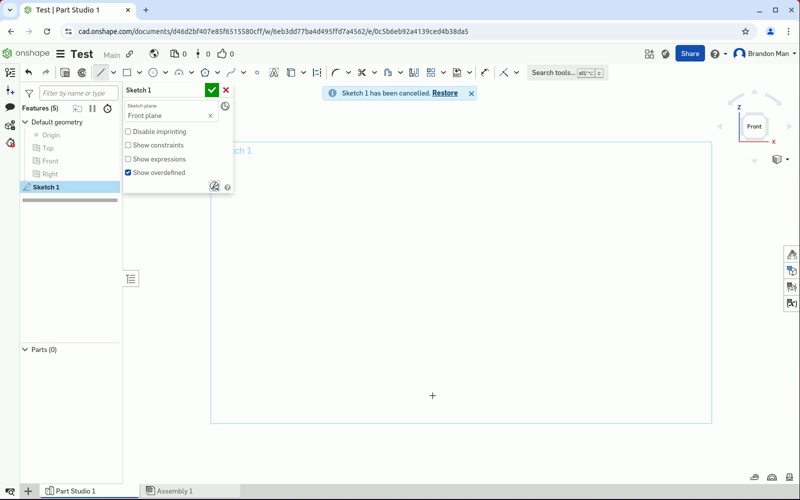
mouse_move(462, 395)
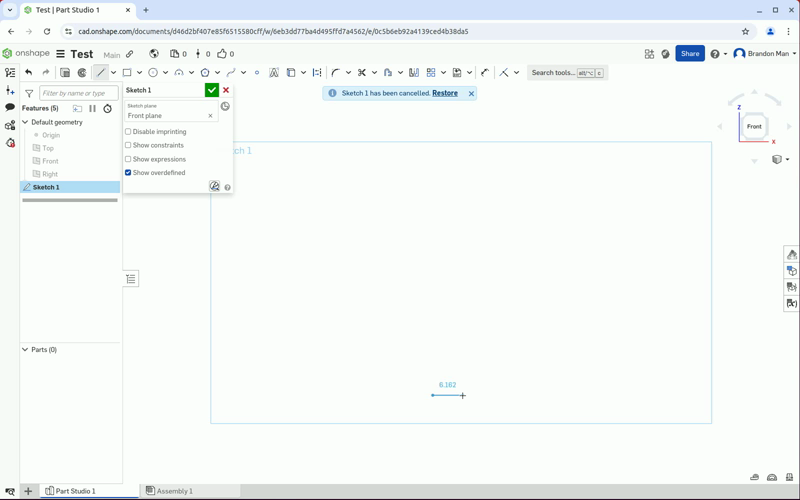
mouse_move(441, 395)
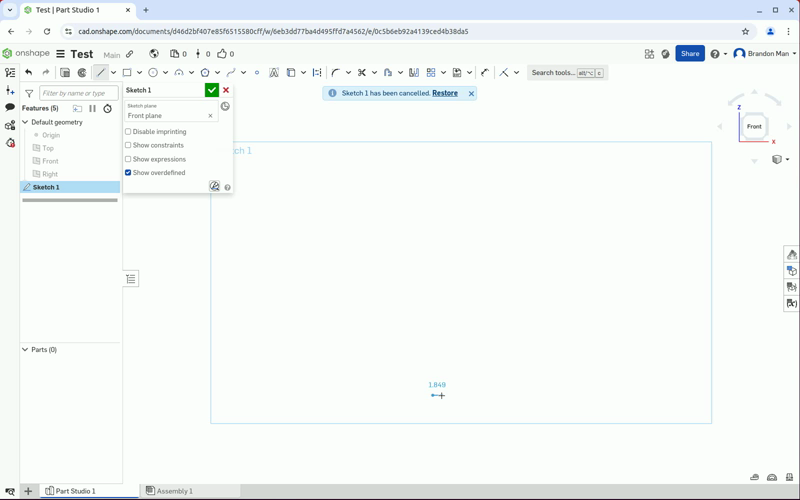
click(441, 395)
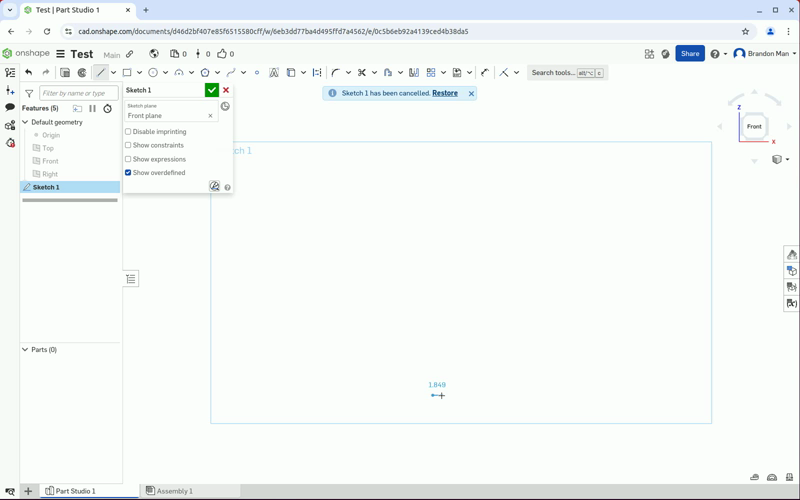
key_up(shift)
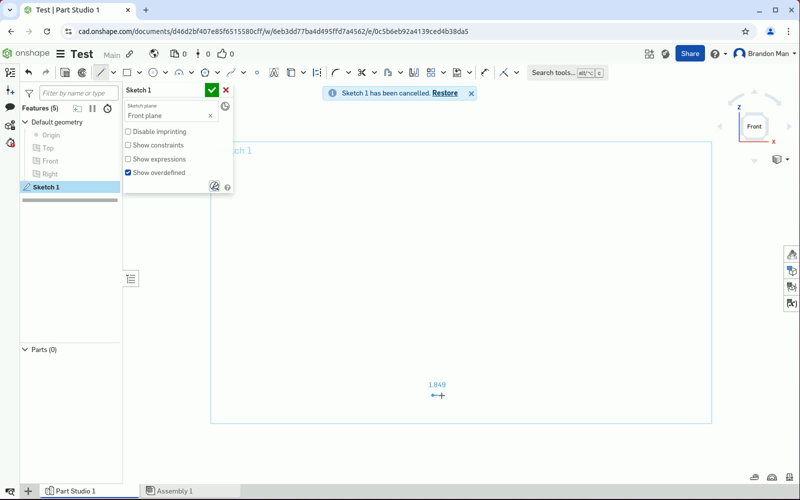
key_down(shift)
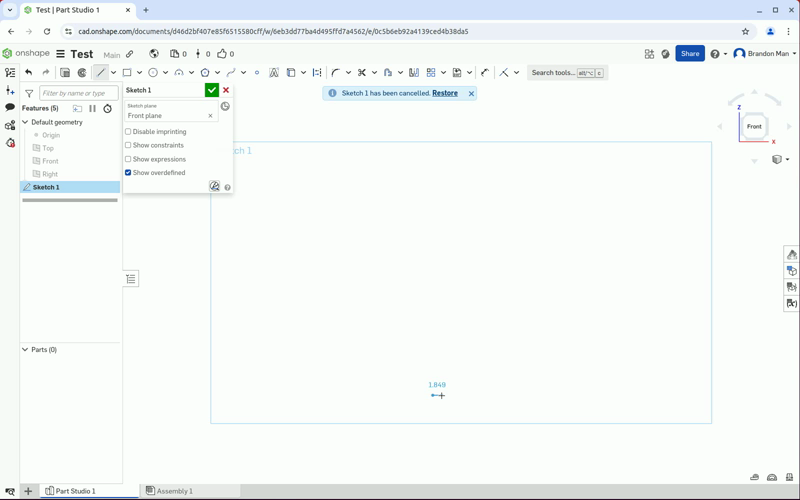
mouse_move(471, 395)
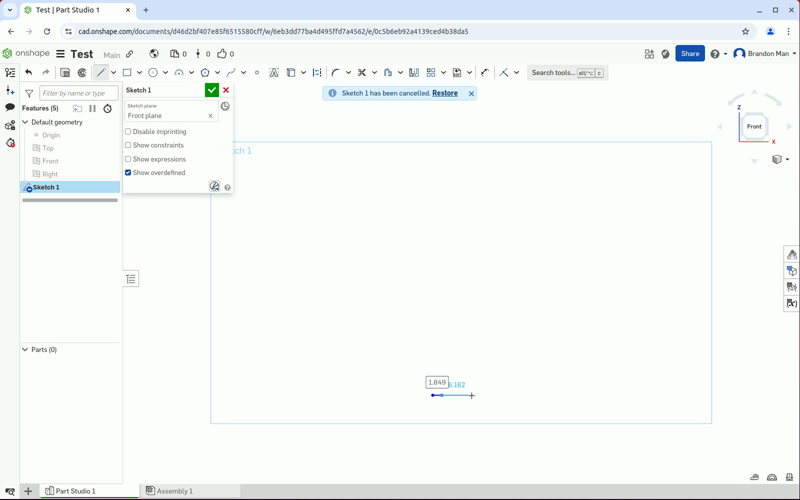
mouse_move(441, 386)
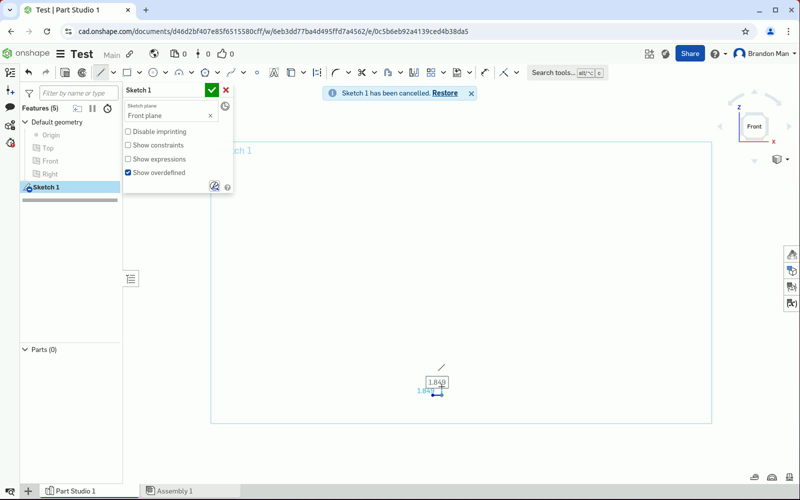
click(441, 386)
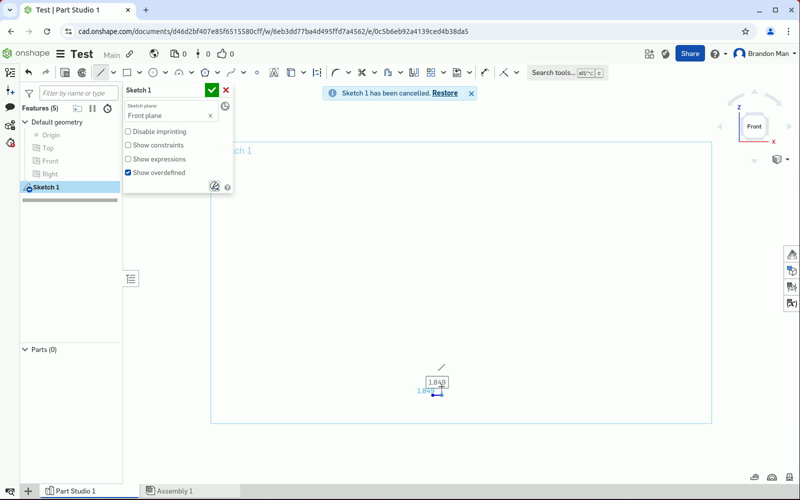
key_up(shift)
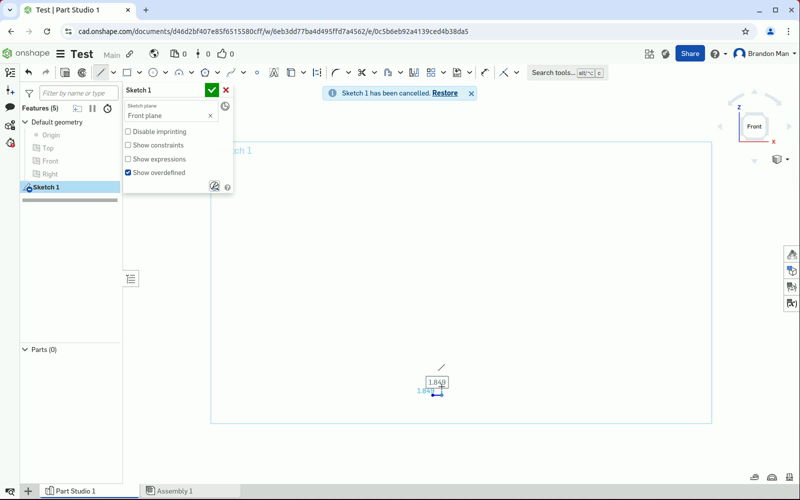
key_down(shift)
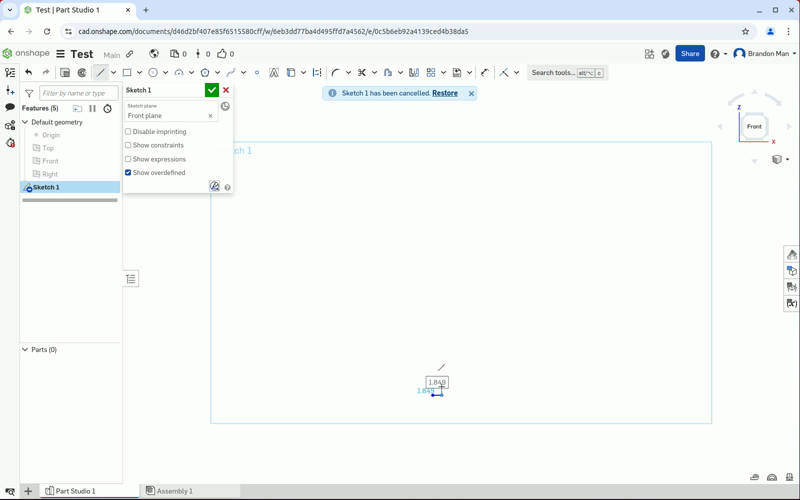
mouse_move(471, 386)
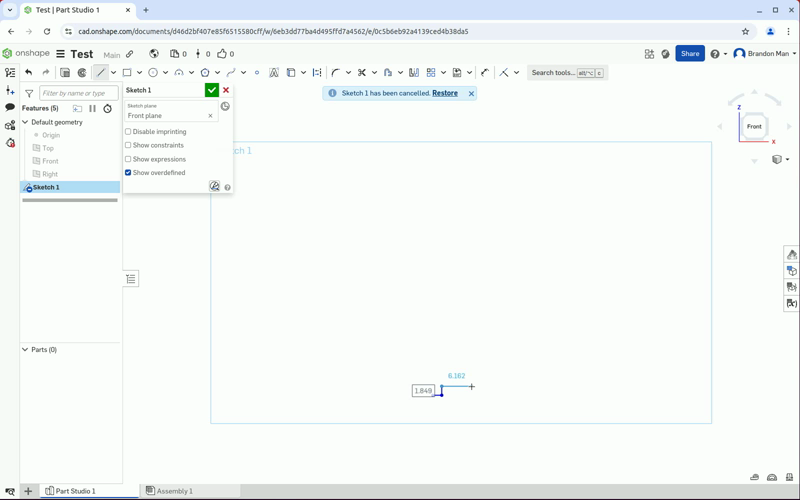
mouse_move(432, 386)
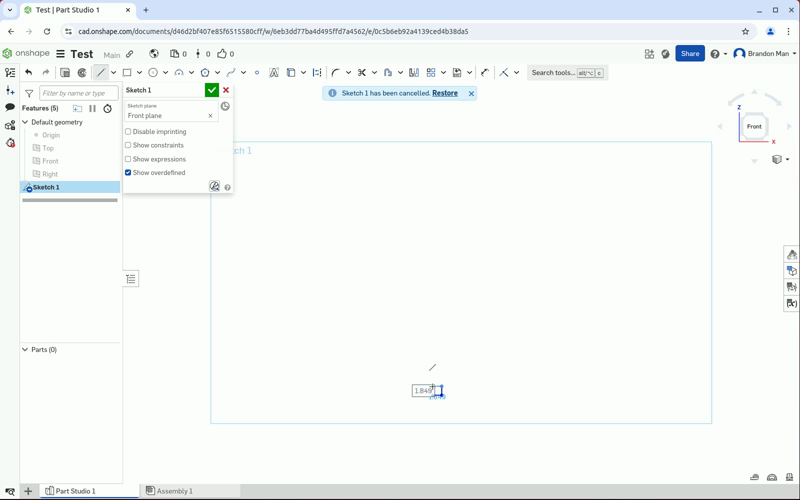
click(432, 386)
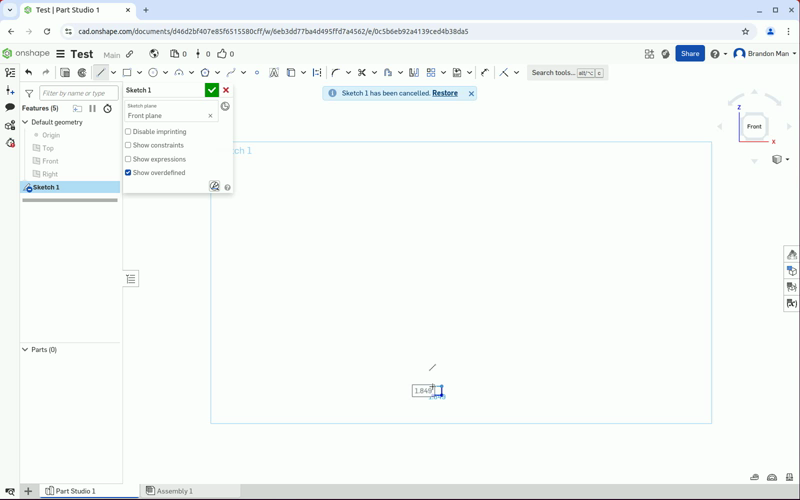
key_up(shift)
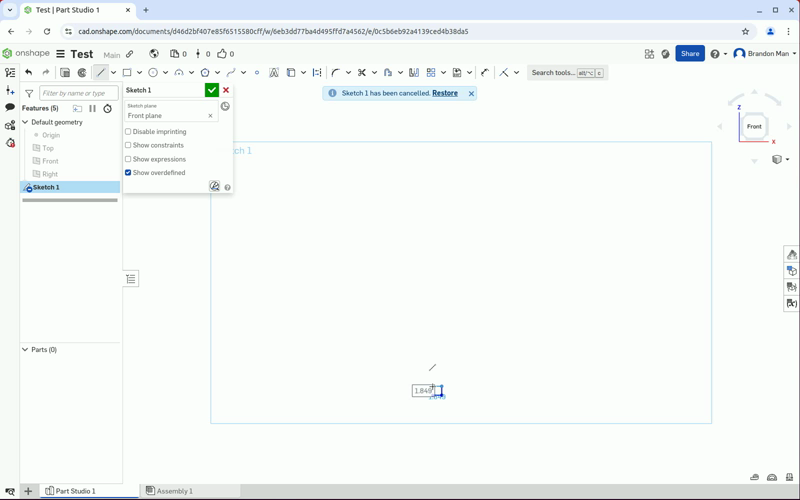
mouse_move(462, 386)
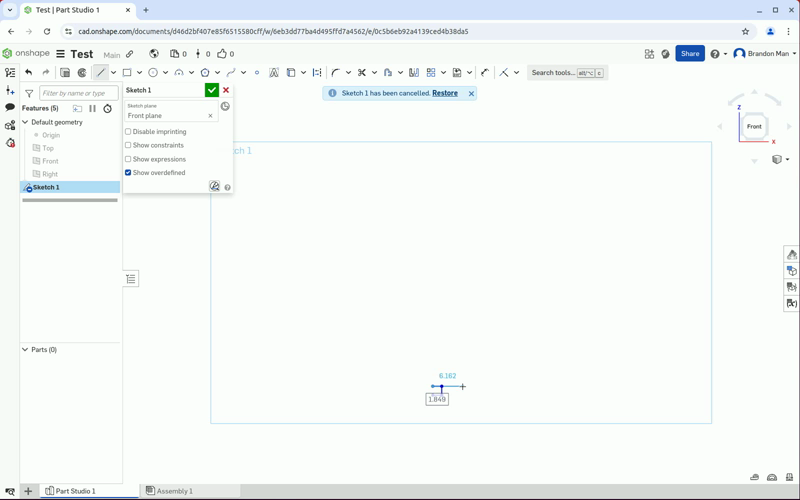
key_down(shift)
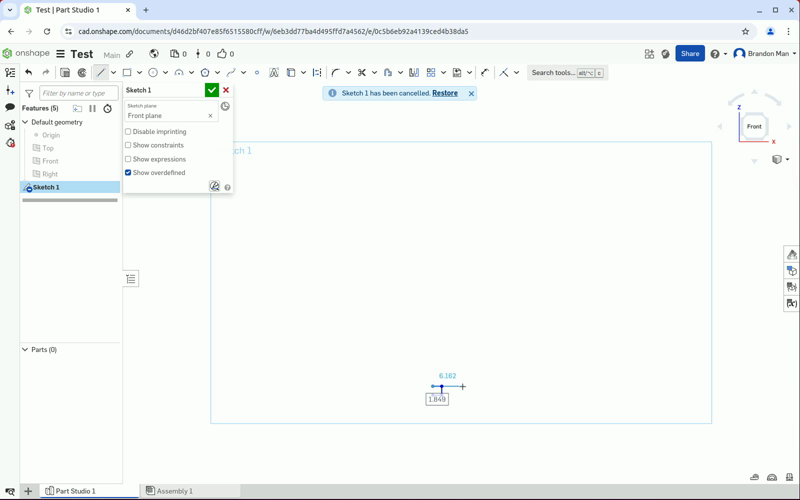
mouse_move(432, 395)
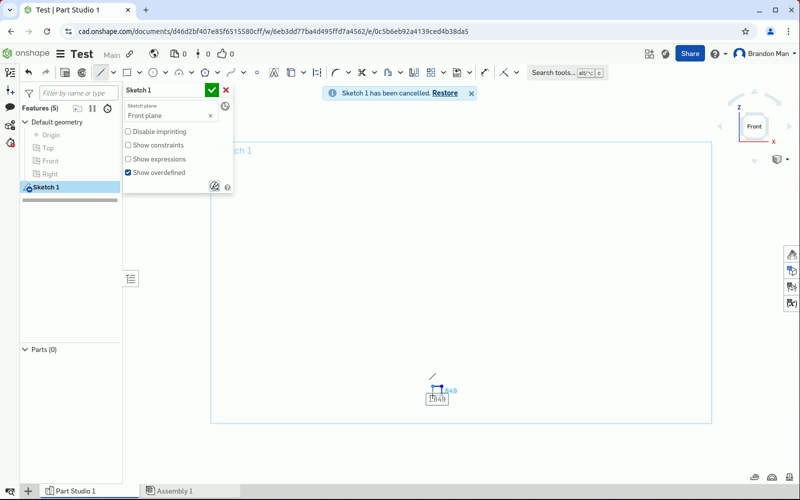
key_up(shift)
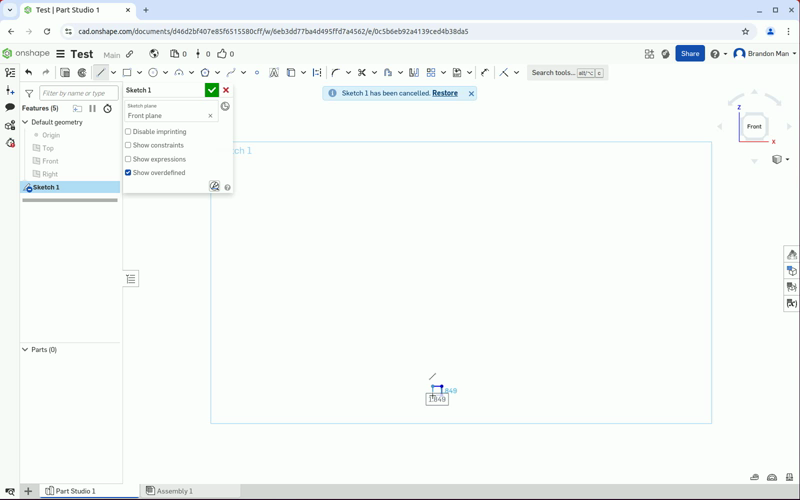
click(432, 395)
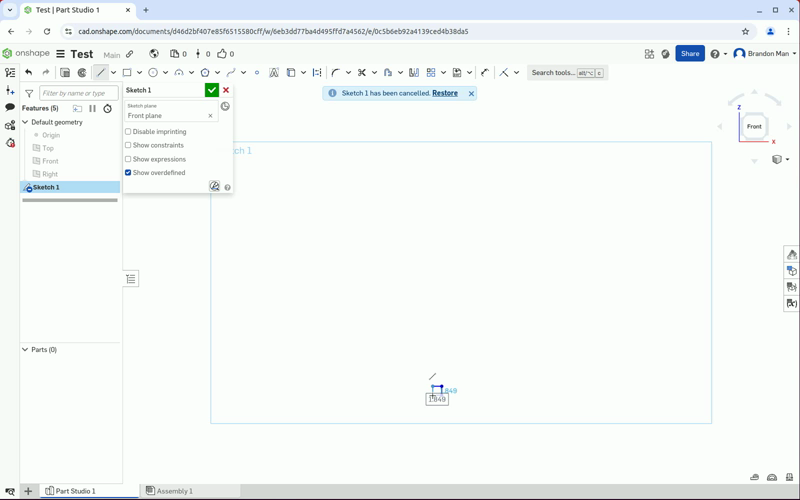
key(esc)
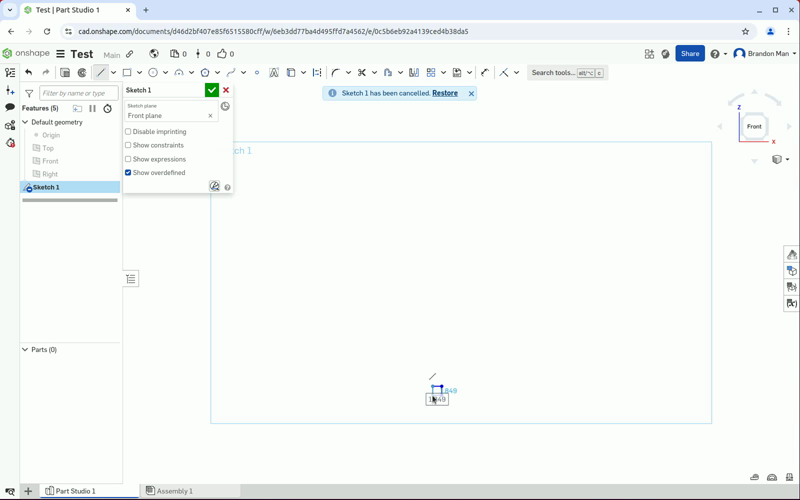
mouse_move(435, 392)
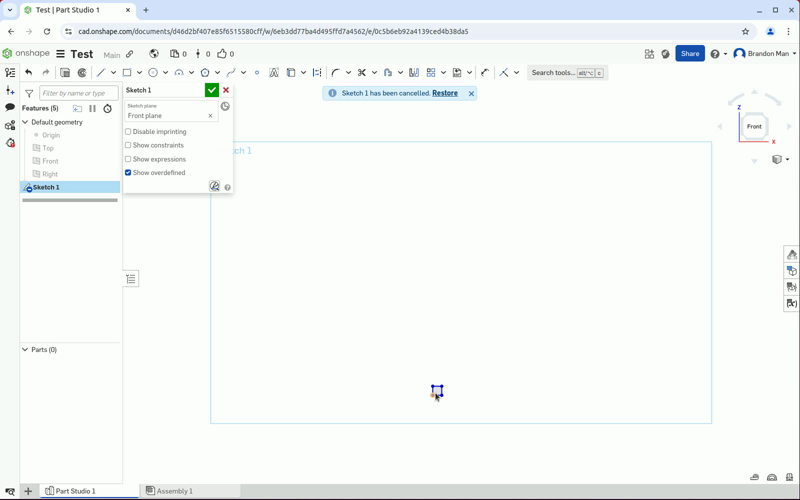
scroll(6)
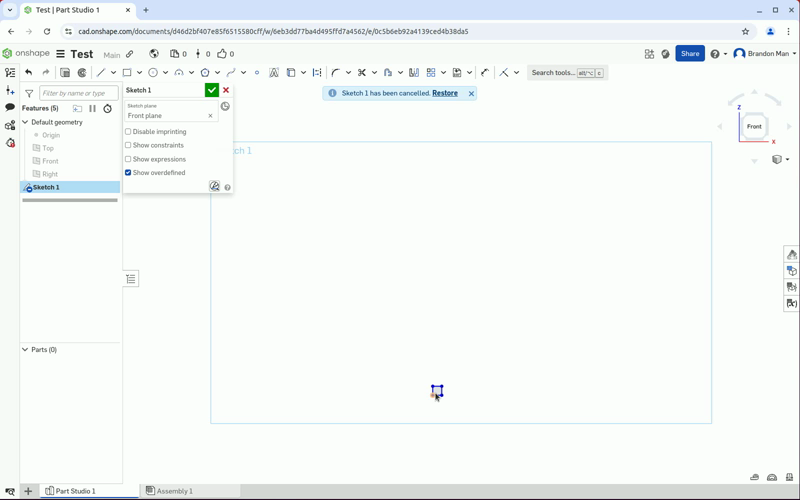
scroll(6)
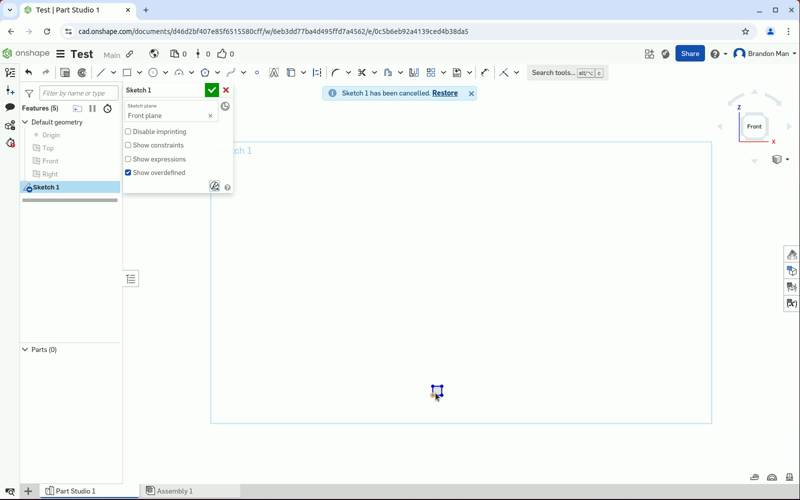
scroll(6)
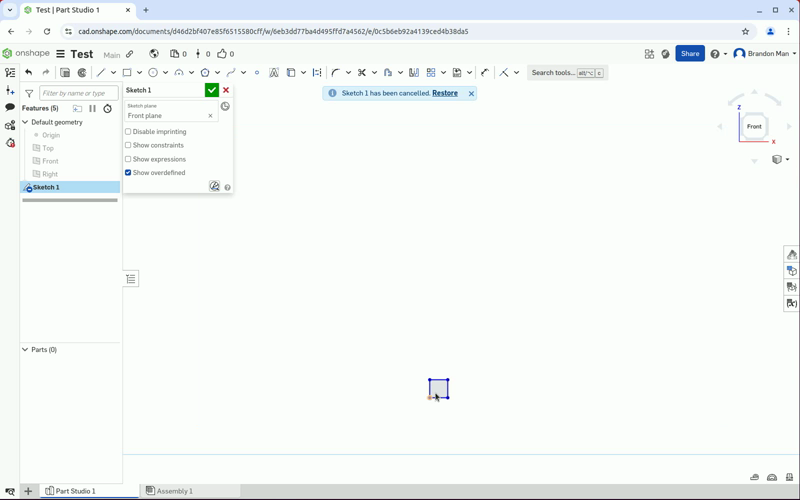
scroll(6)
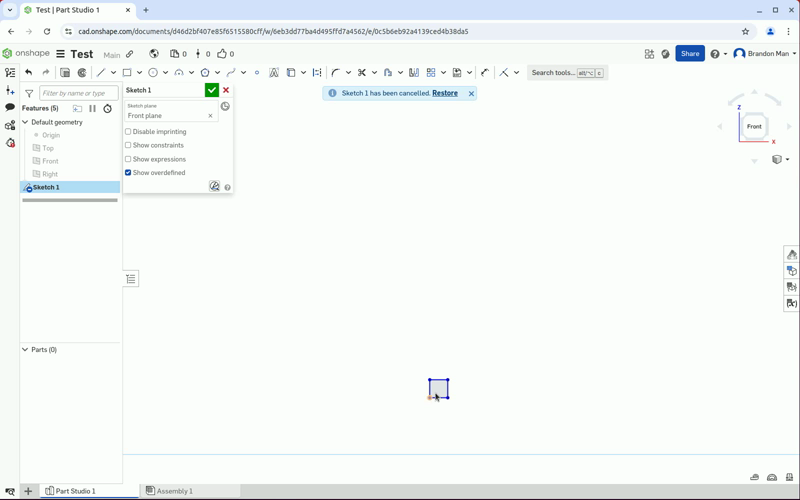
scroll(6)
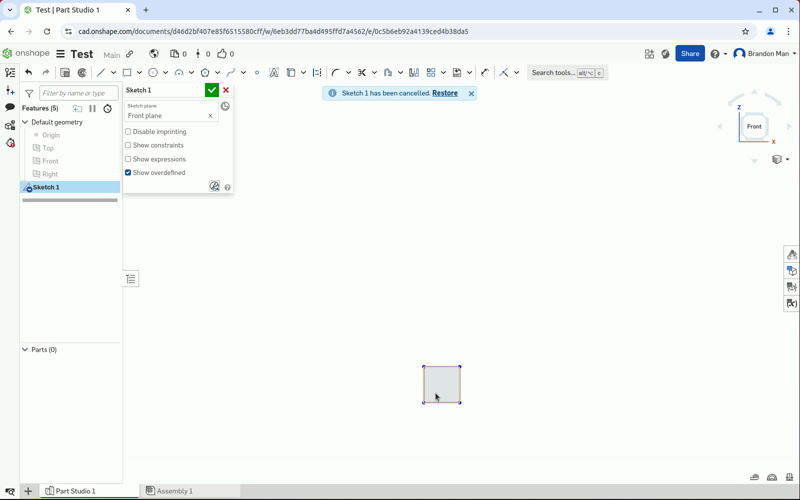
scroll(6)
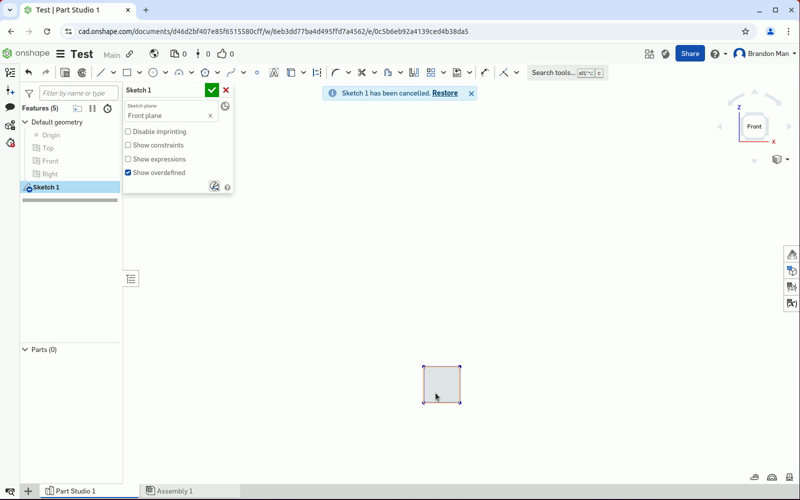
scroll(6)
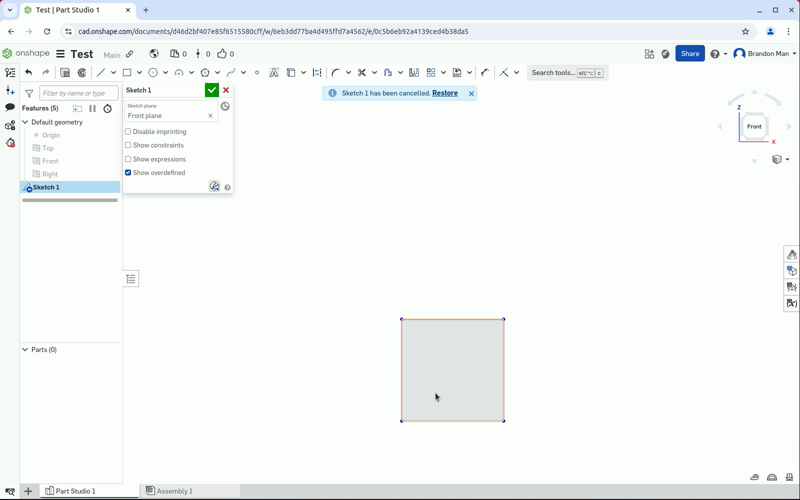
click(435, 392)
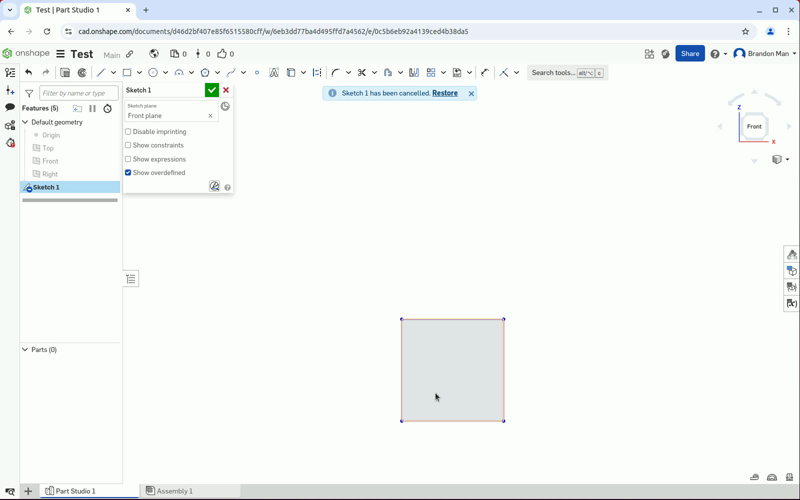
scroll(-6)
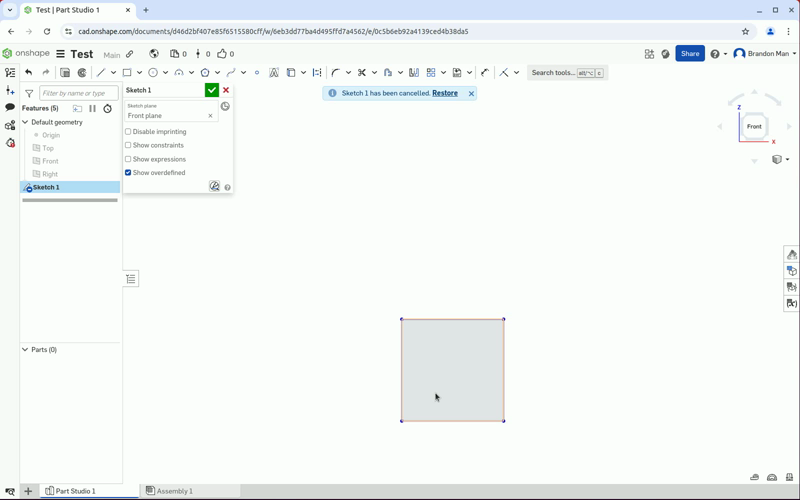
scroll(-6)
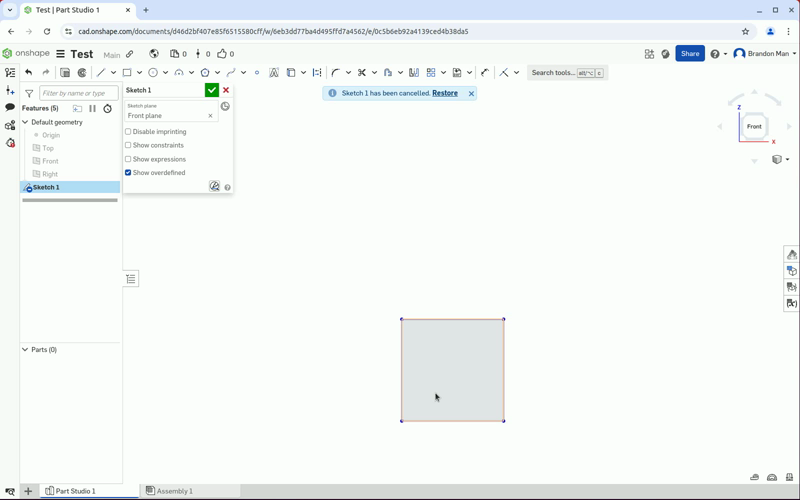
scroll(-6)
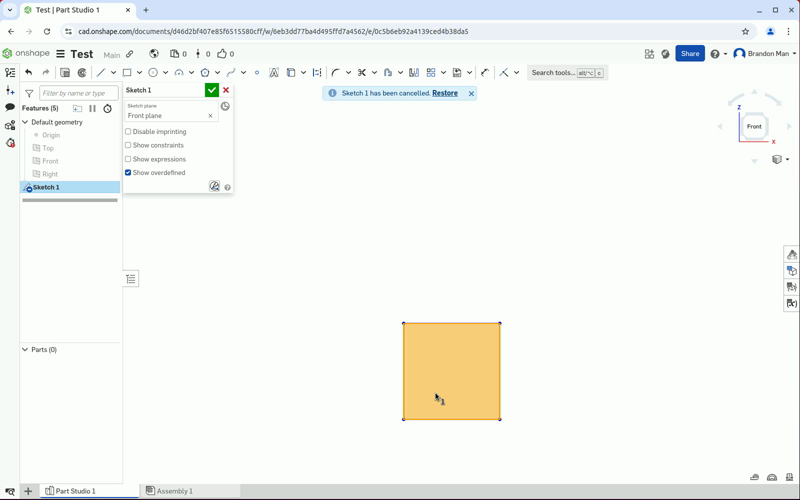
scroll(-6)
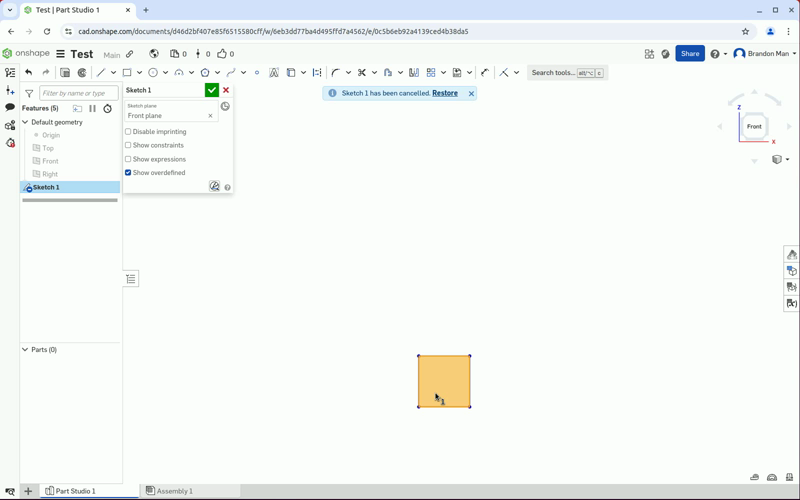
scroll(-6)
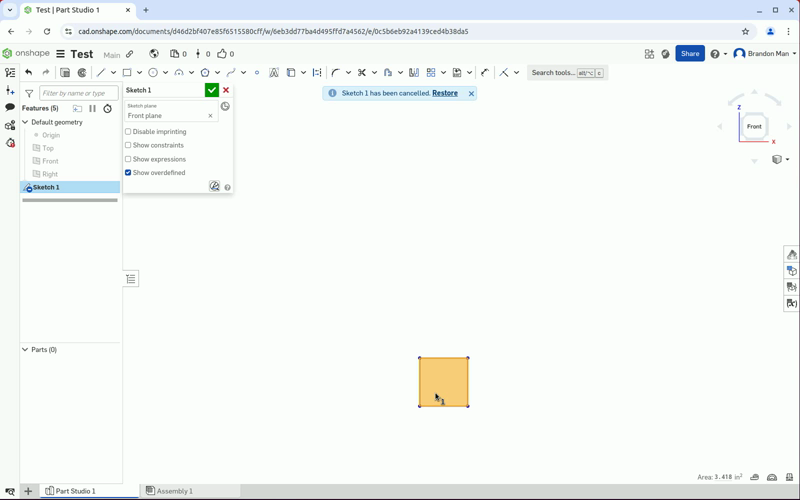
scroll(-6)
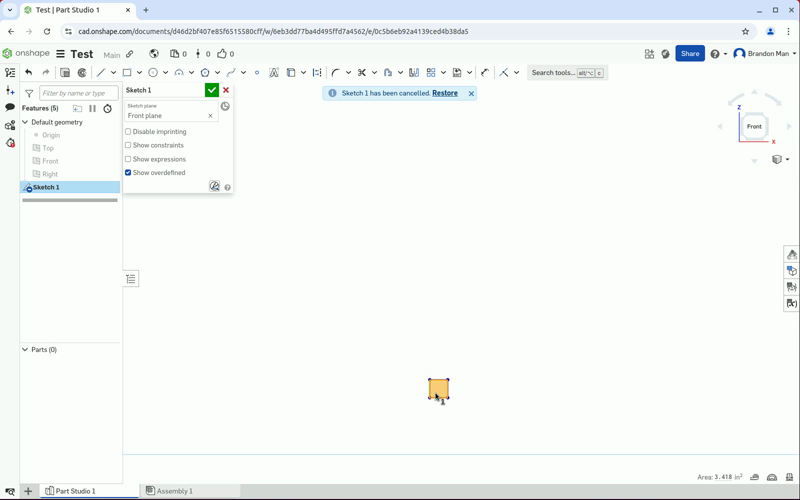
scroll(-6)
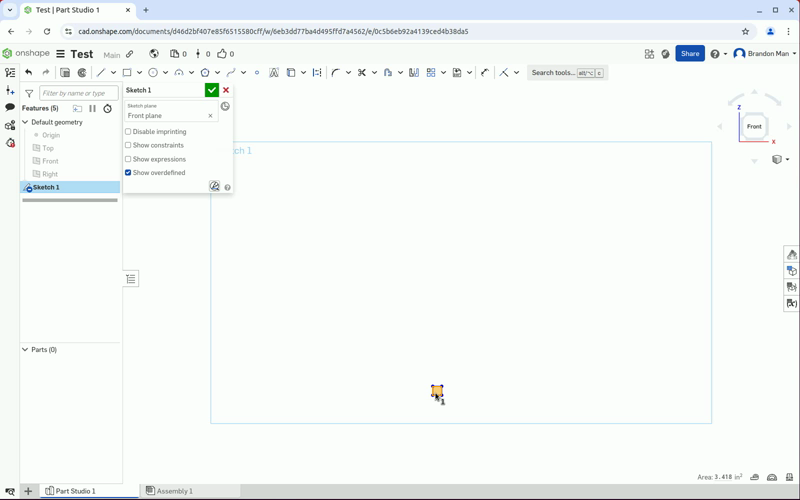
mouse_move(73, 352)
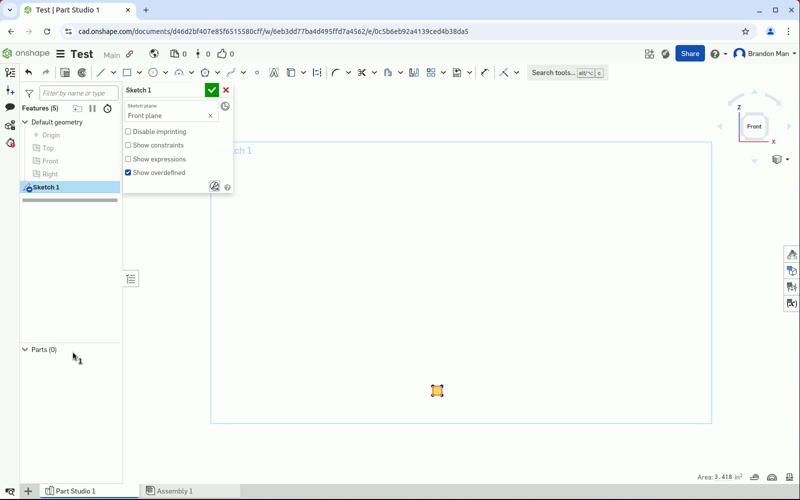
key(shift+y)
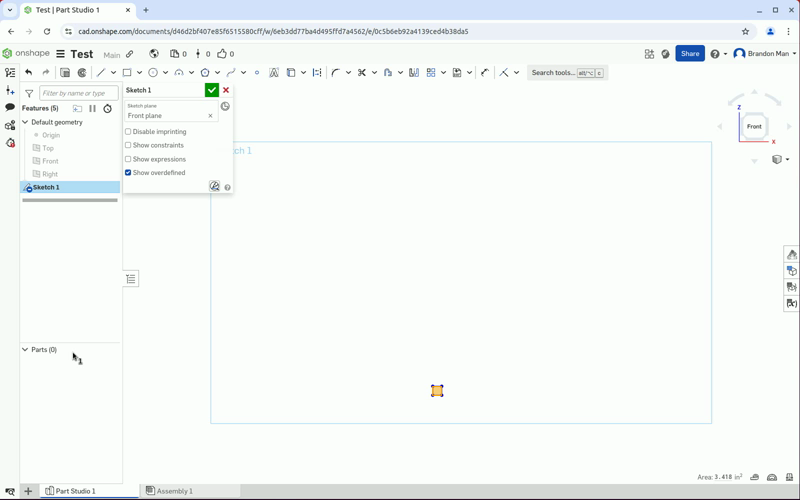
key(shift+e)
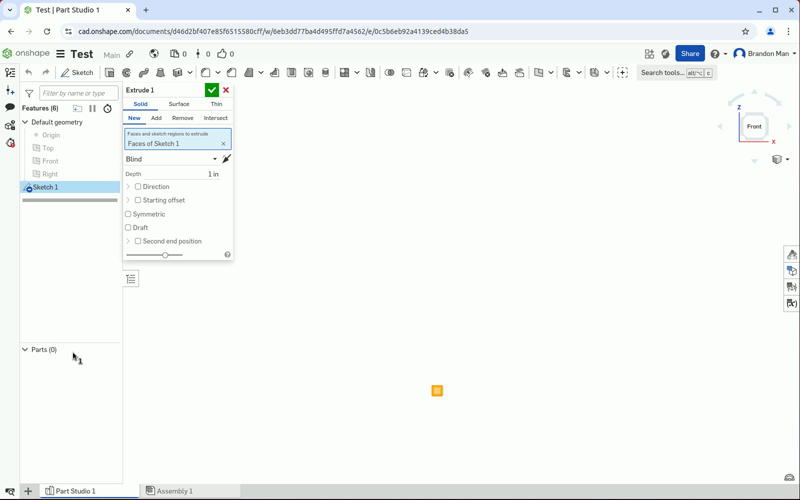
mouse_move(143, 106)
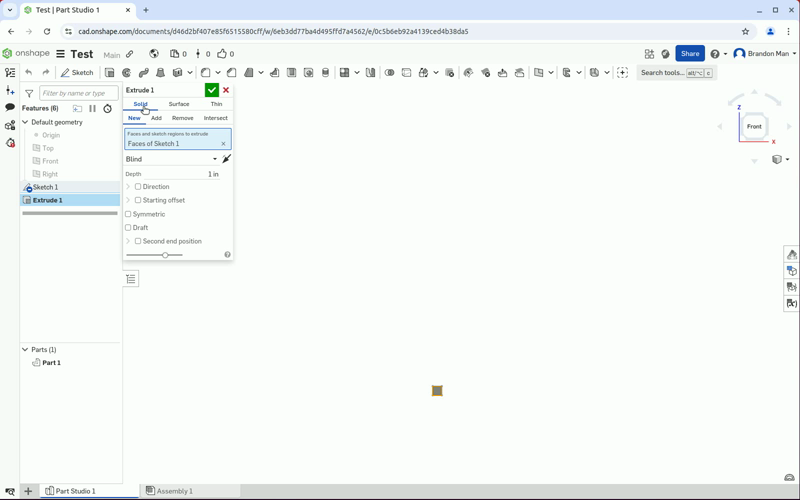
click(143, 106)
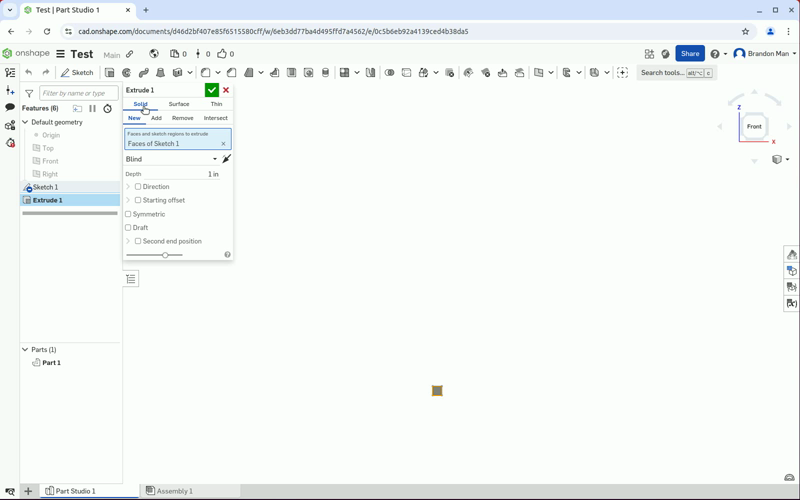
mouse_move(137, 120)
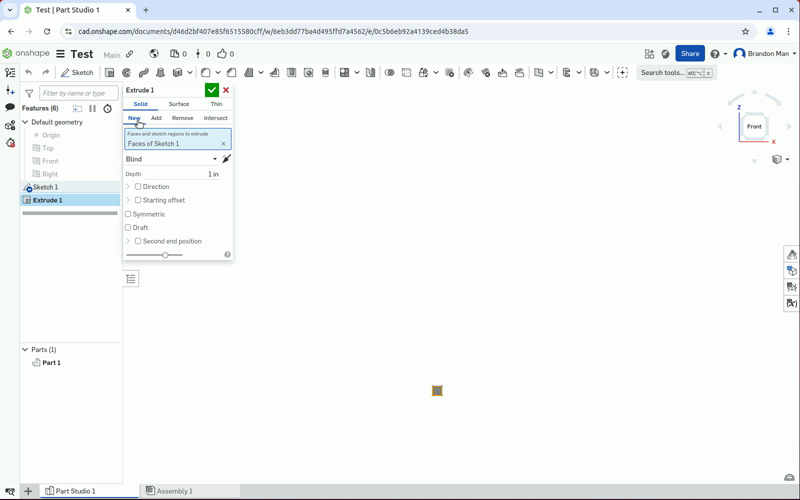
click(137, 120)
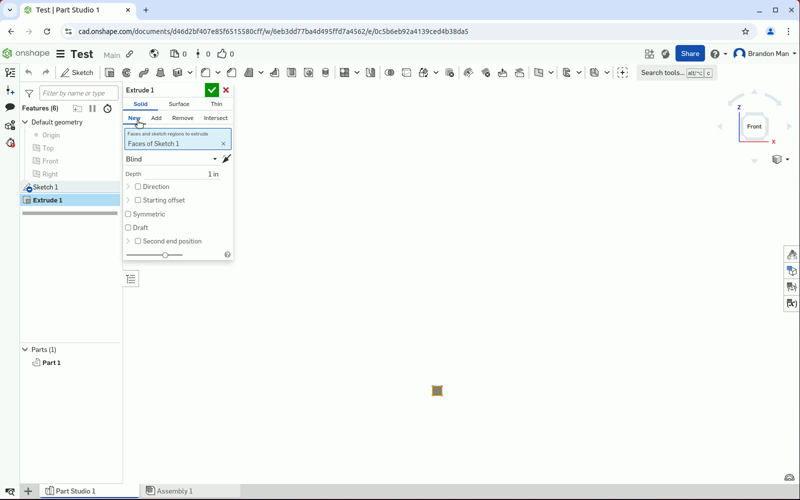
key(tab, 4)
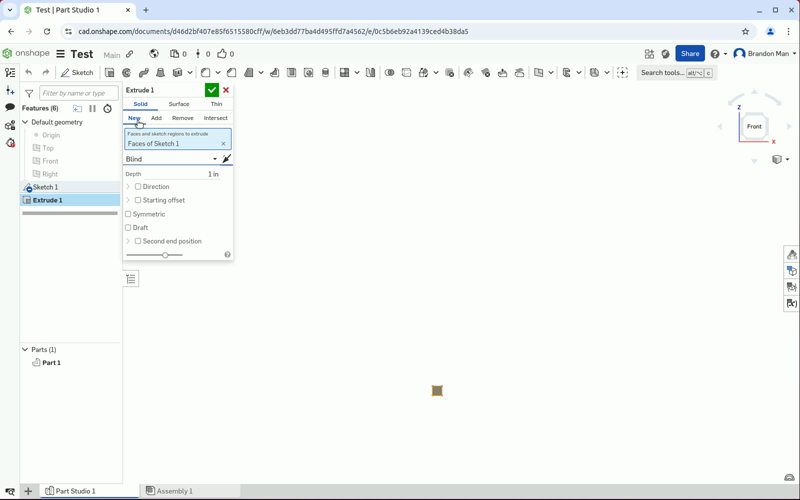
text(1.444)
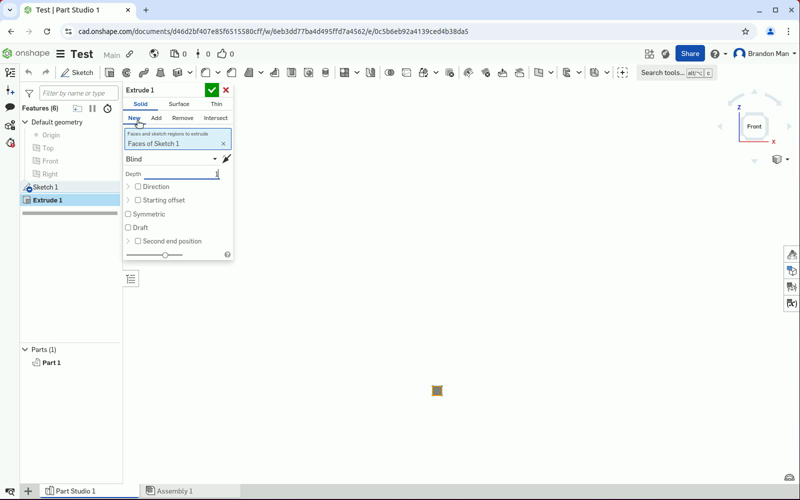
key(tab, 3)
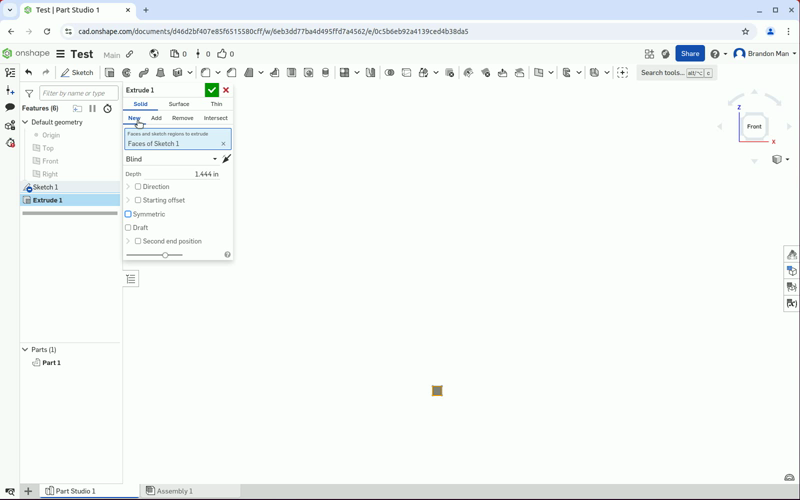
key(space)
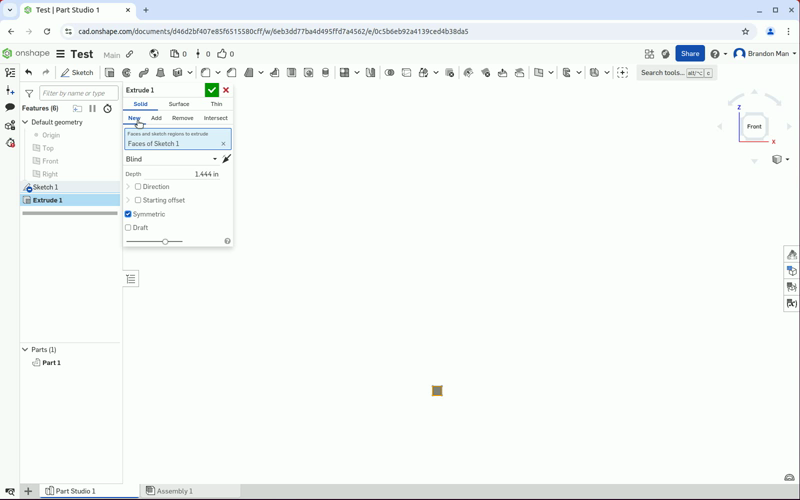
key(enter)
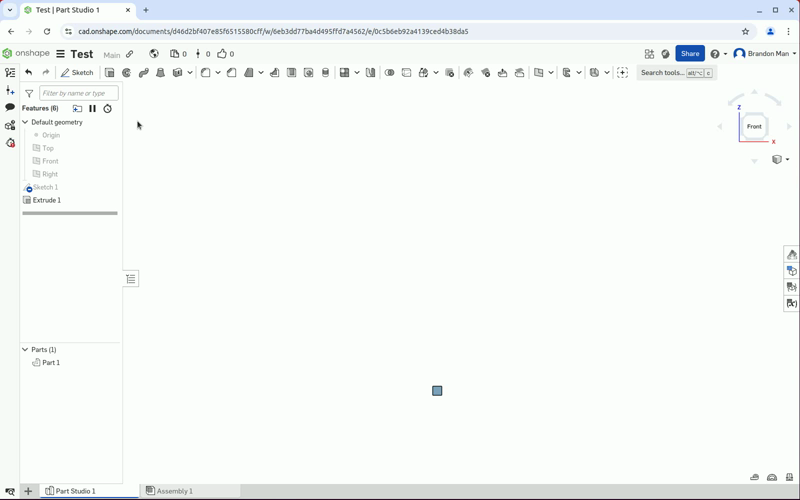
key(shift+h)
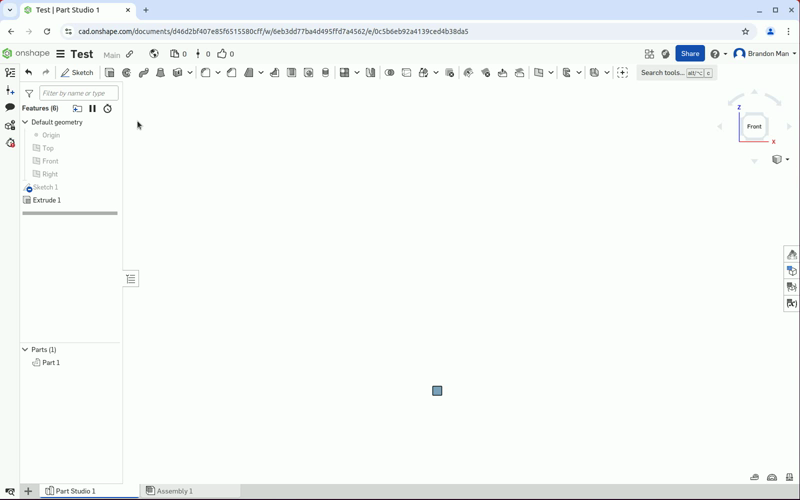
key(shift+h)
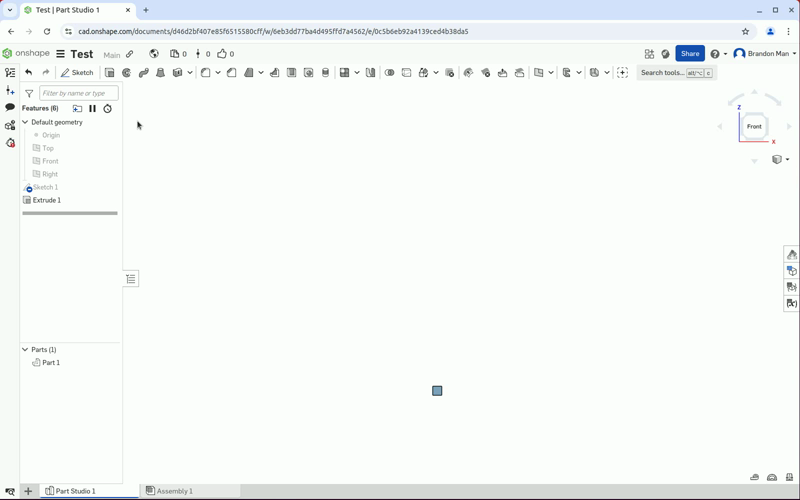
mouse_move(73, 189)
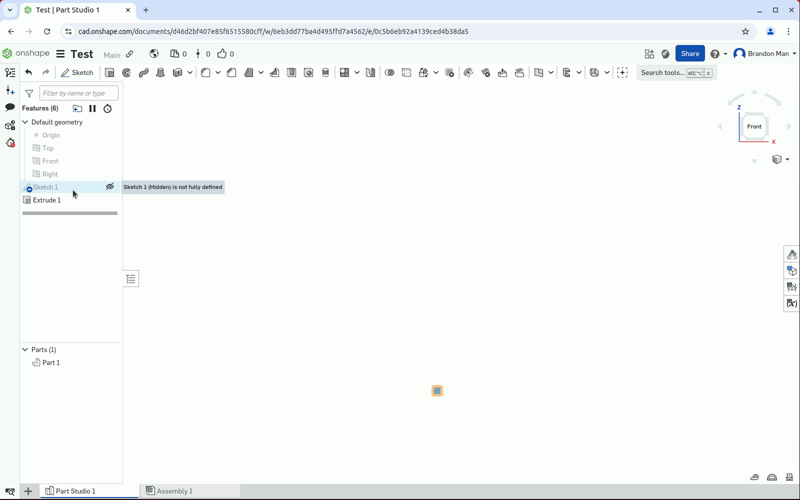
click(73, 189)
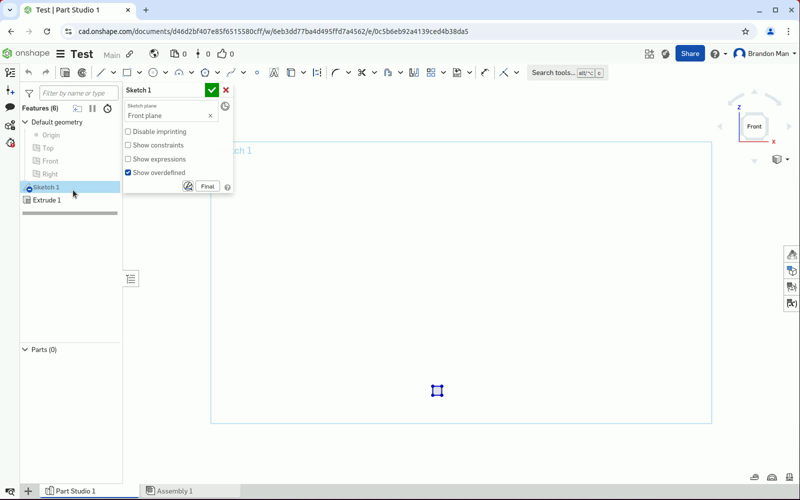
mouse_move(229, 92)
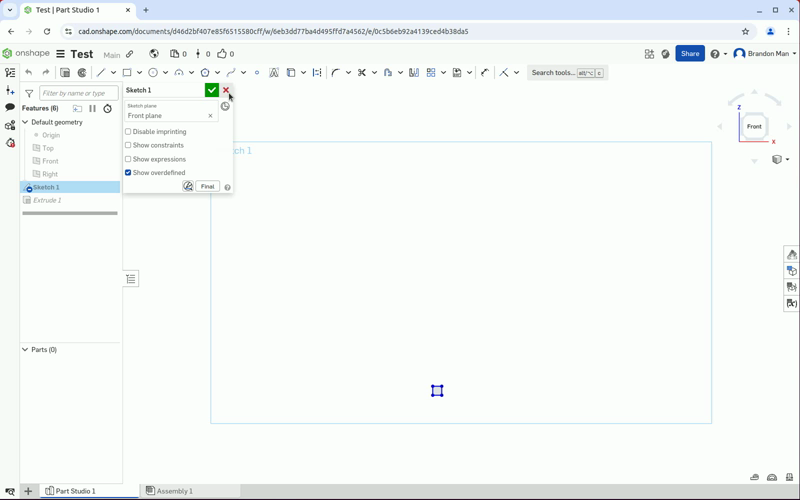
click(229, 92)
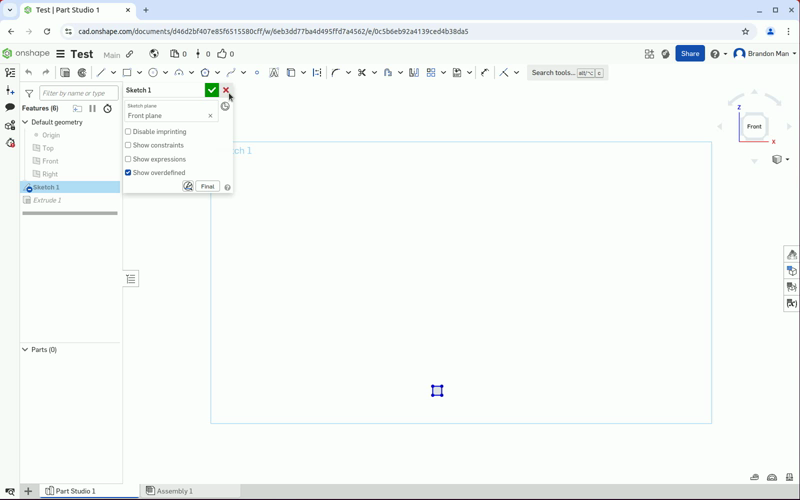
key(shift+s)
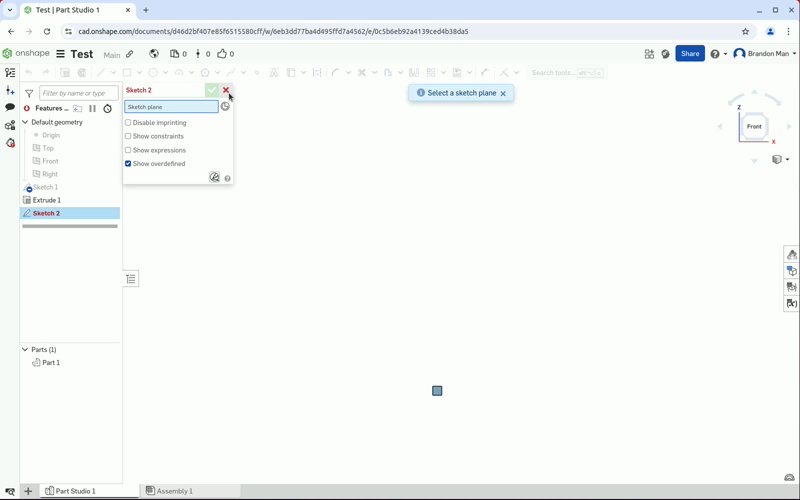
mouse_move(73, 163)
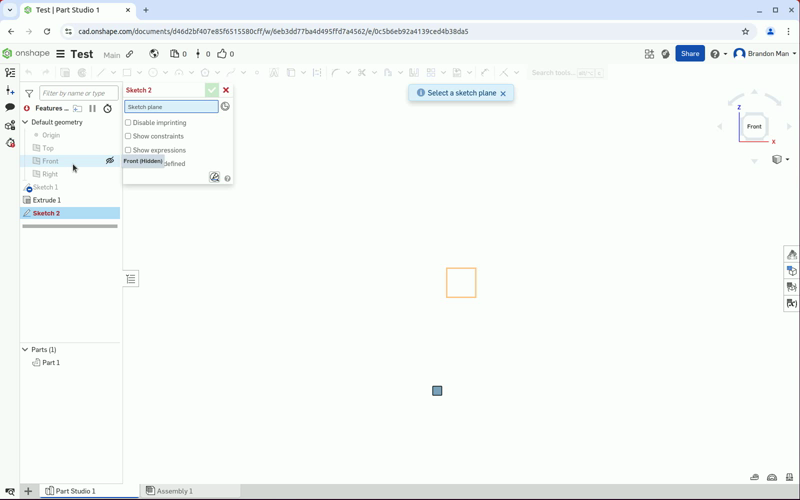
click(73, 163)
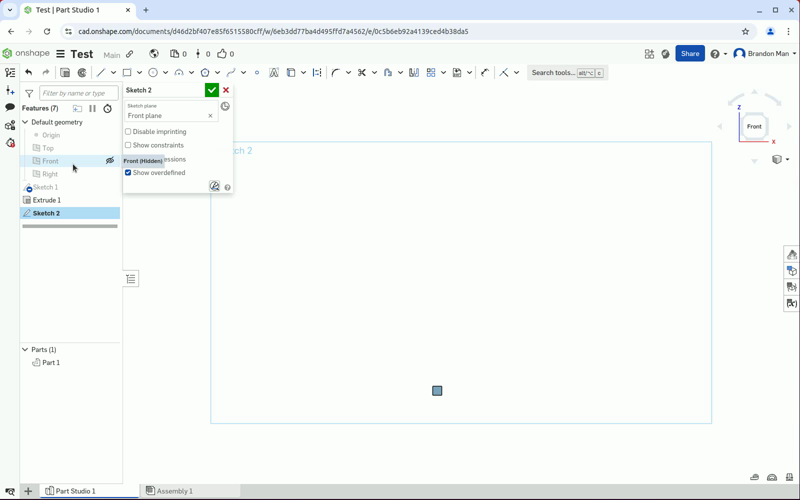
mouse_move(73, 352)
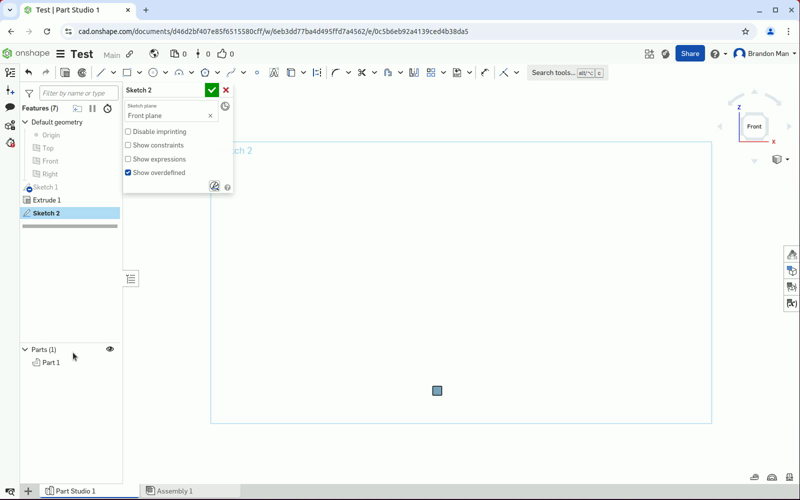
key(y)
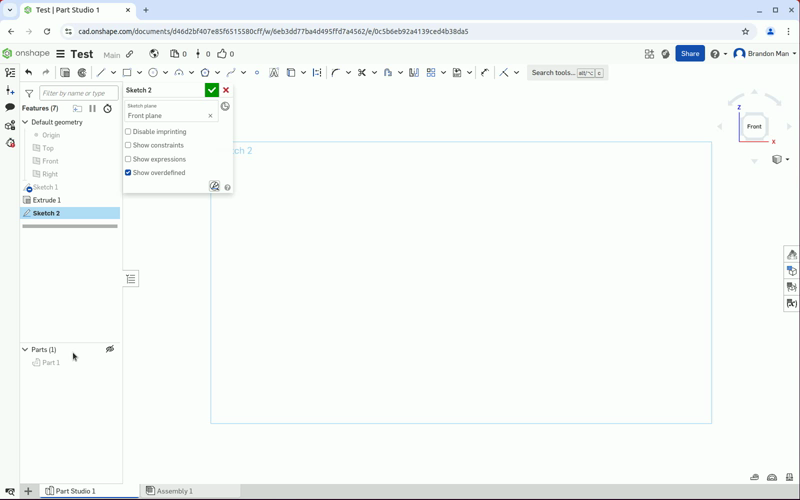
key(l)
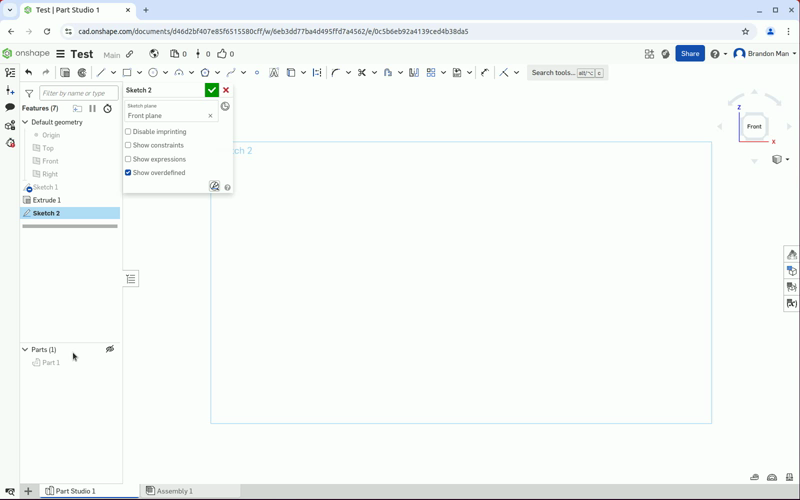
key_down(shift)
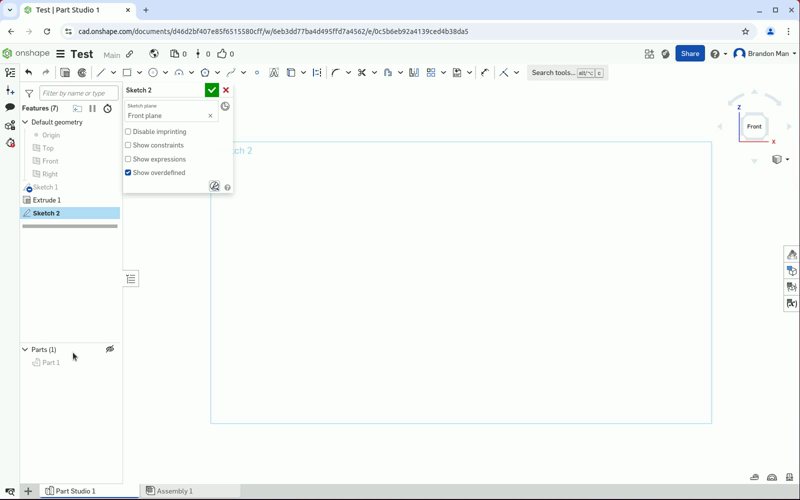
mouse_move(440, 395)
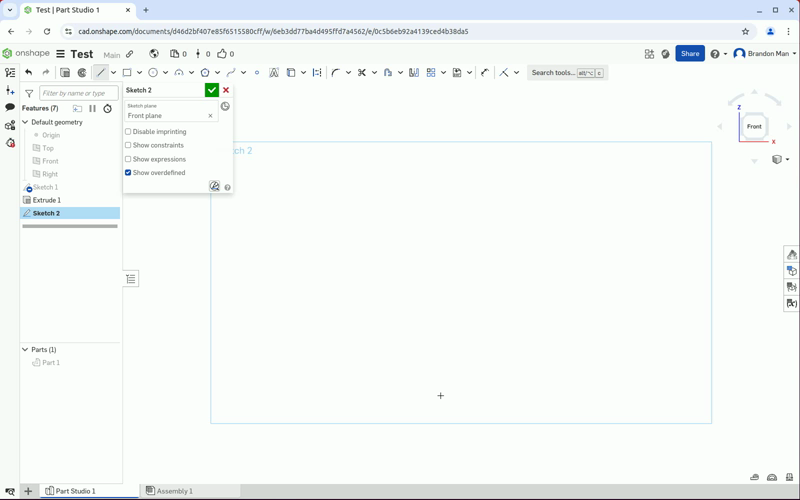
click(440, 395)
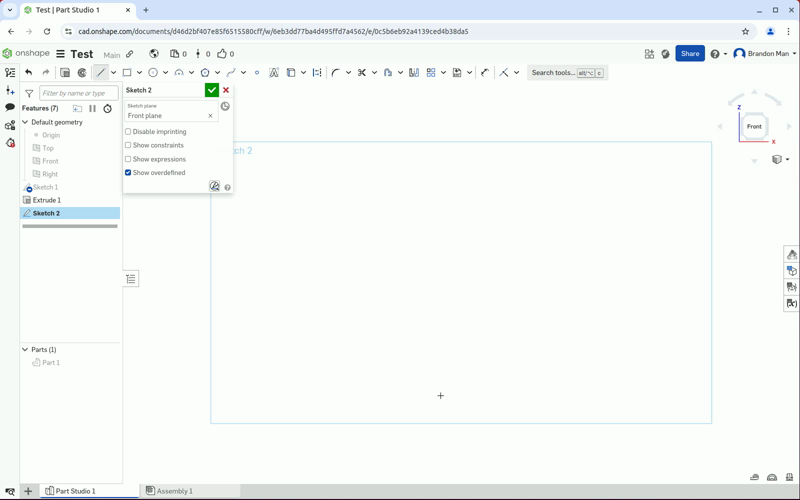
key_up(shift)
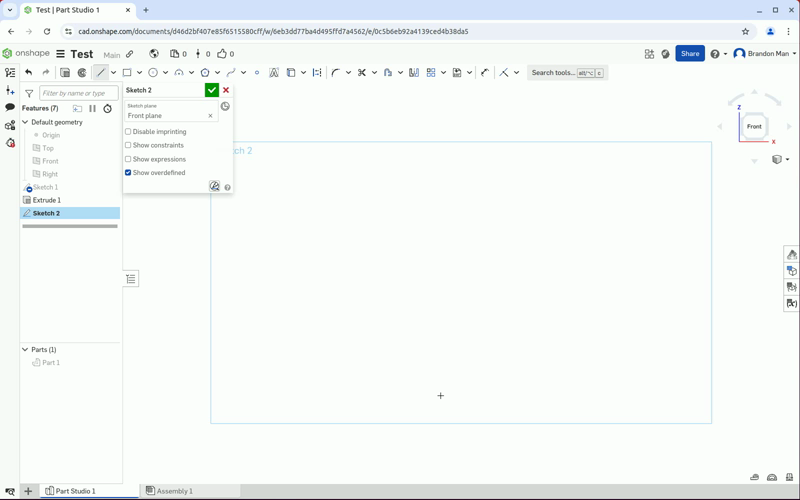
key_down(shift)
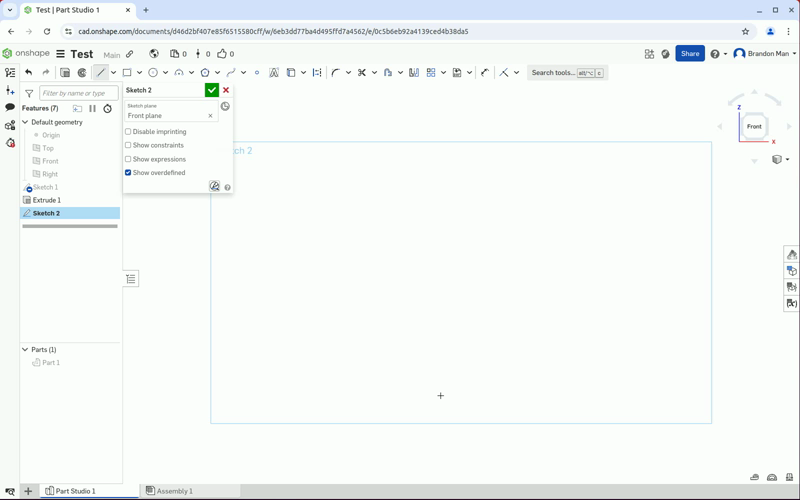
mouse_move(470, 395)
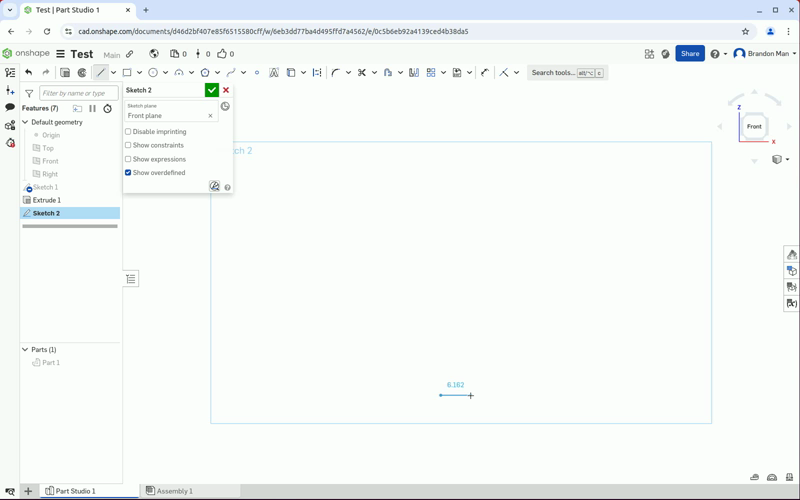
mouse_move(458, 395)
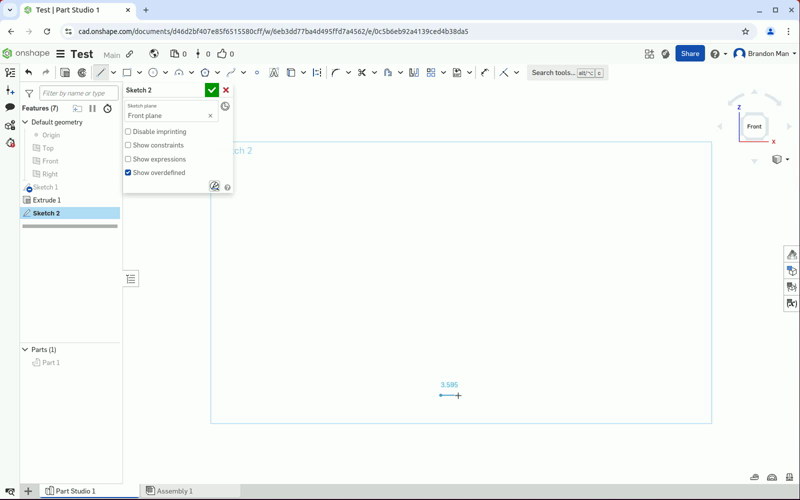
click(458, 395)
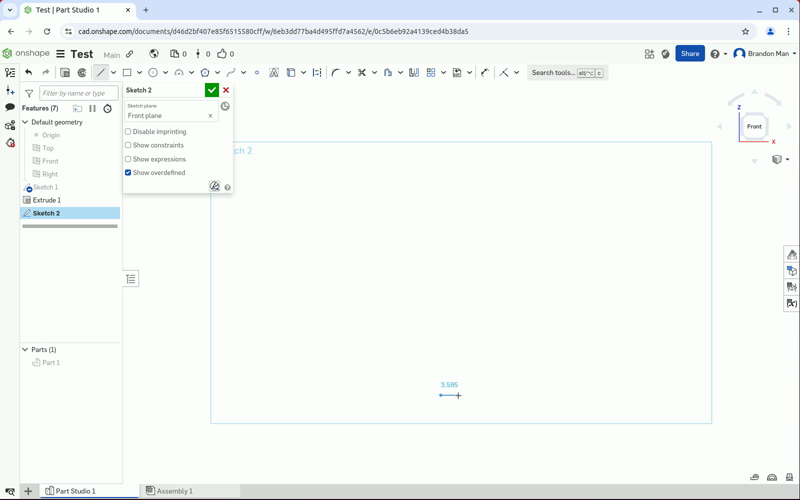
key_up(shift)
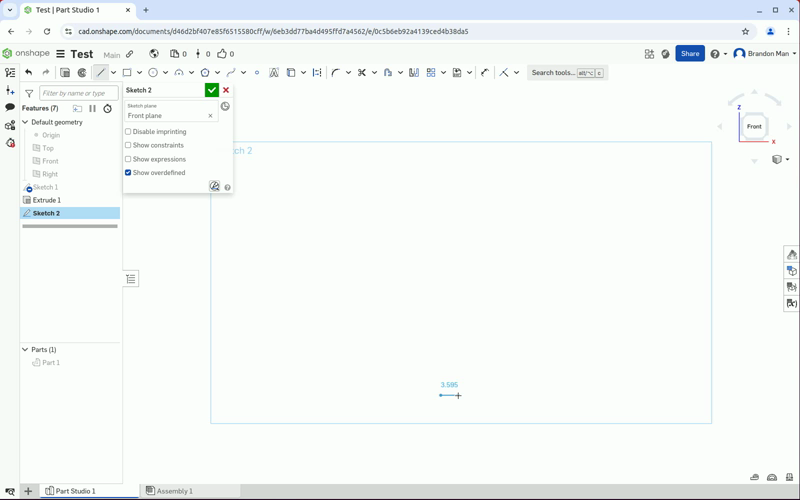
key_down(shift)
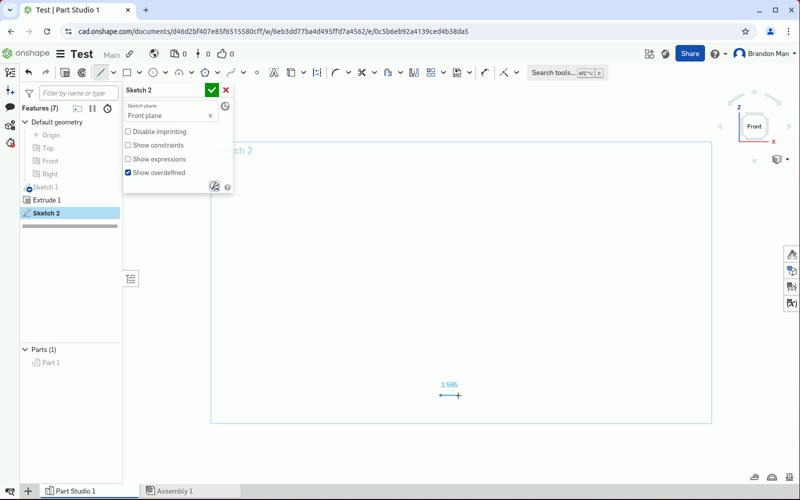
mouse_move(488, 395)
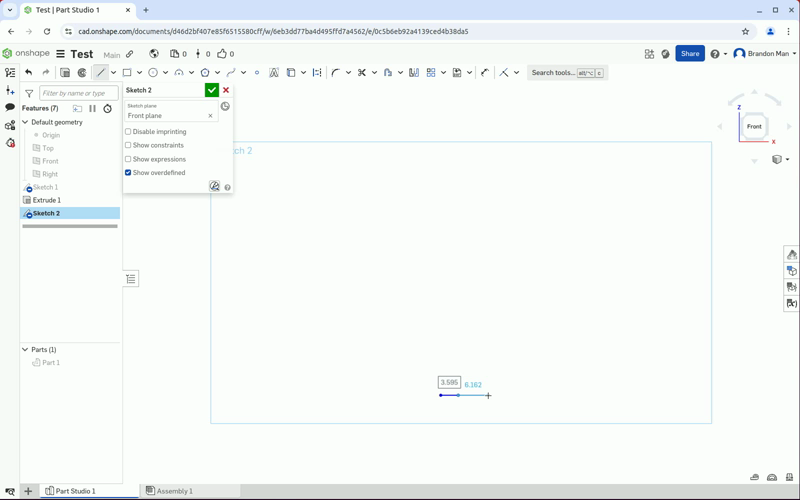
mouse_move(458, 386)
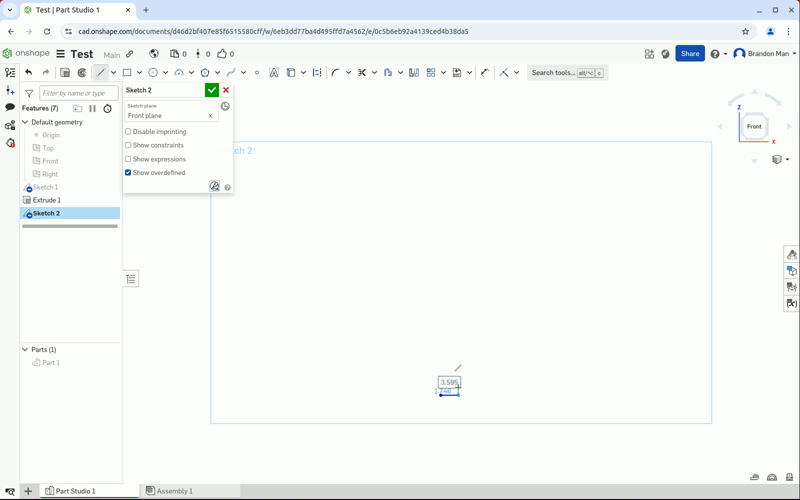
click(458, 386)
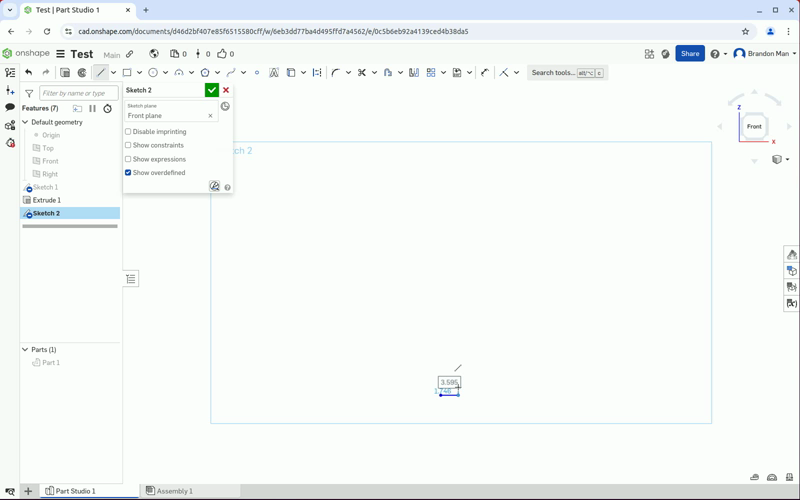
key_up(shift)
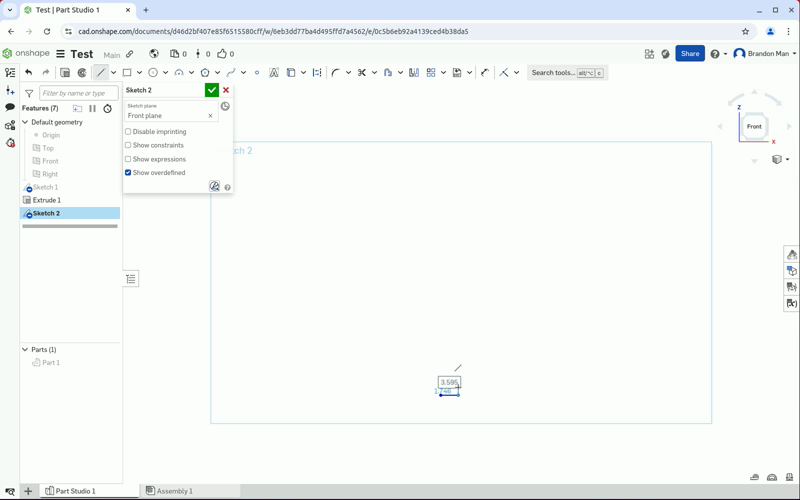
key_down(shift)
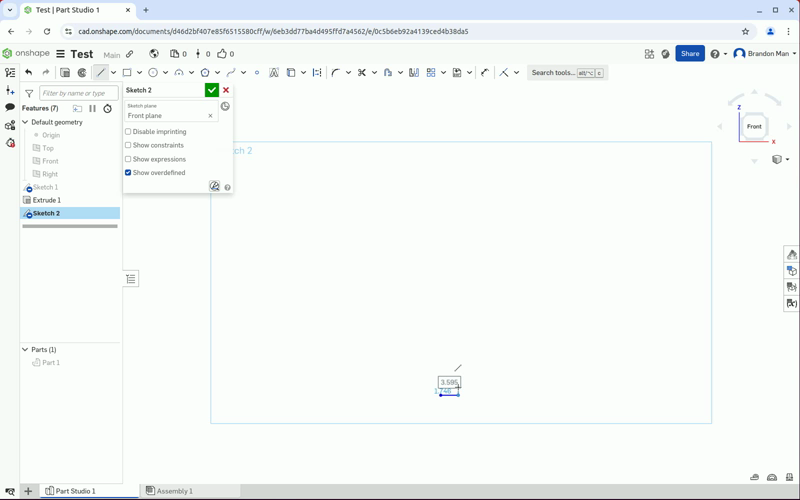
mouse_move(488, 386)
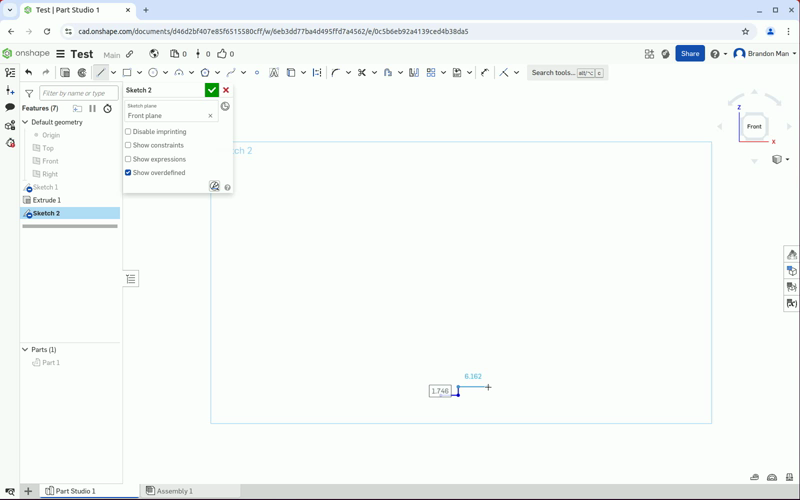
mouse_move(440, 386)
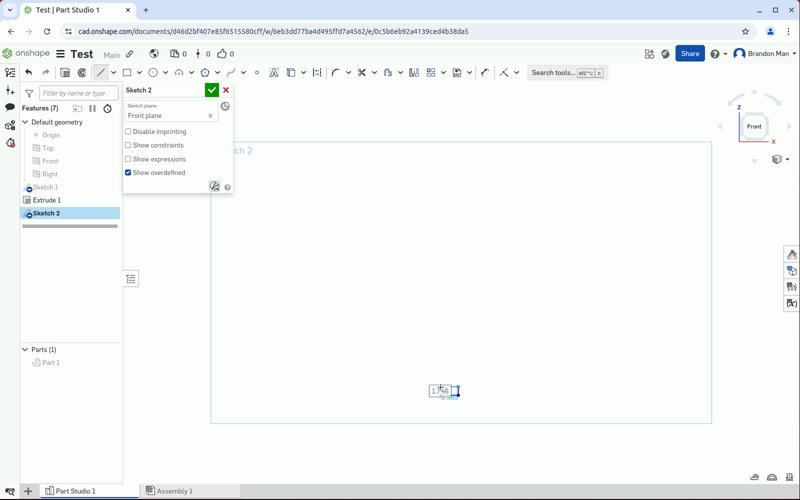
click(440, 386)
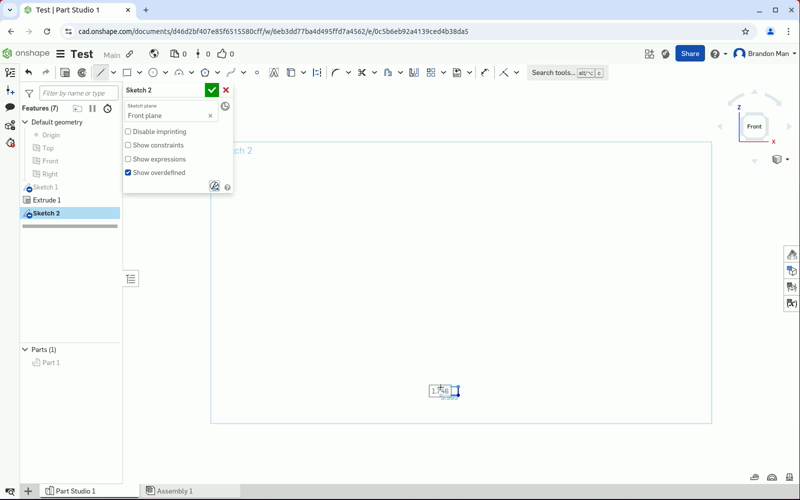
key_up(shift)
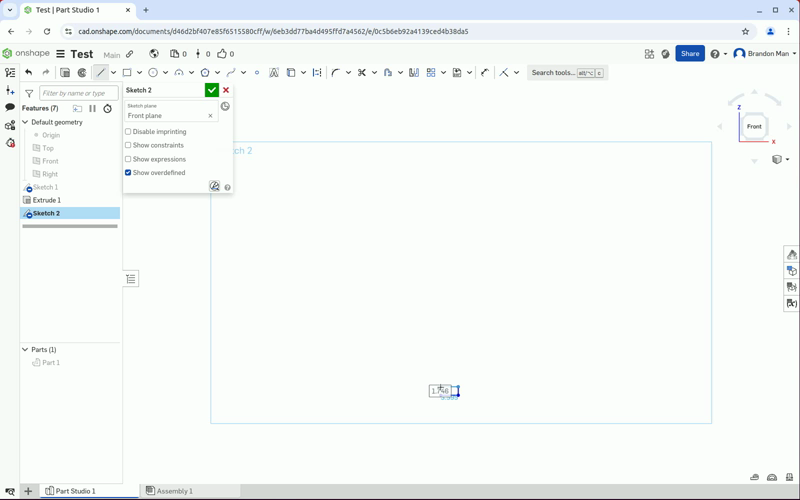
mouse_move(470, 386)
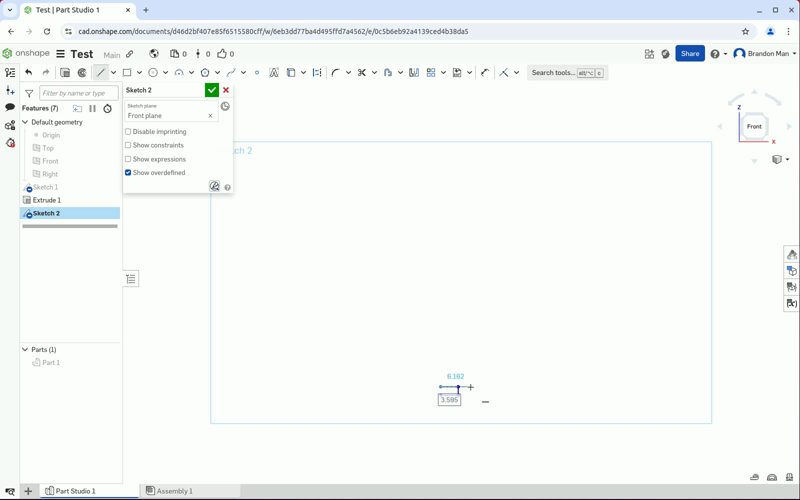
key_down(shift)
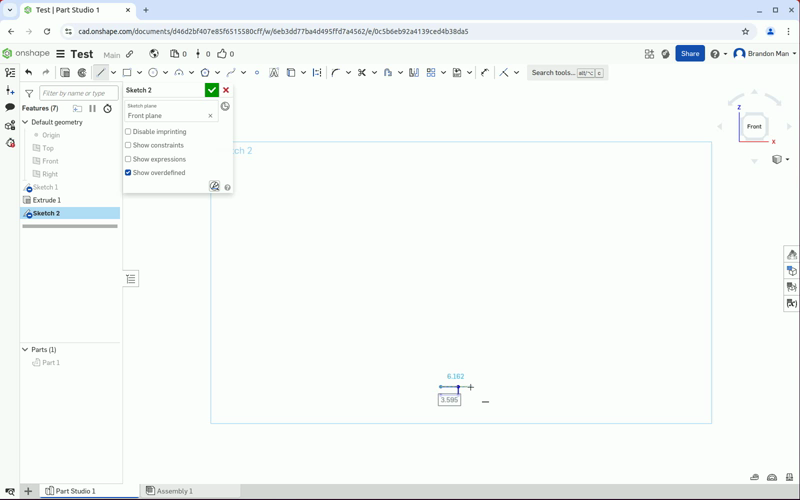
mouse_move(440, 395)
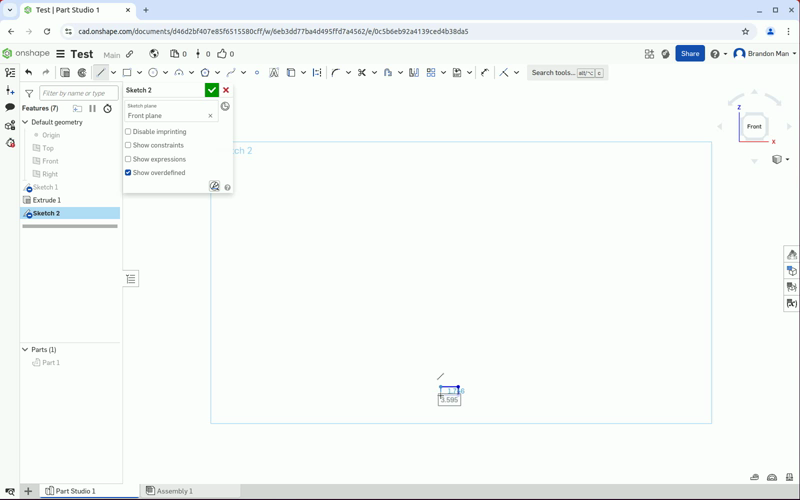
key_up(shift)
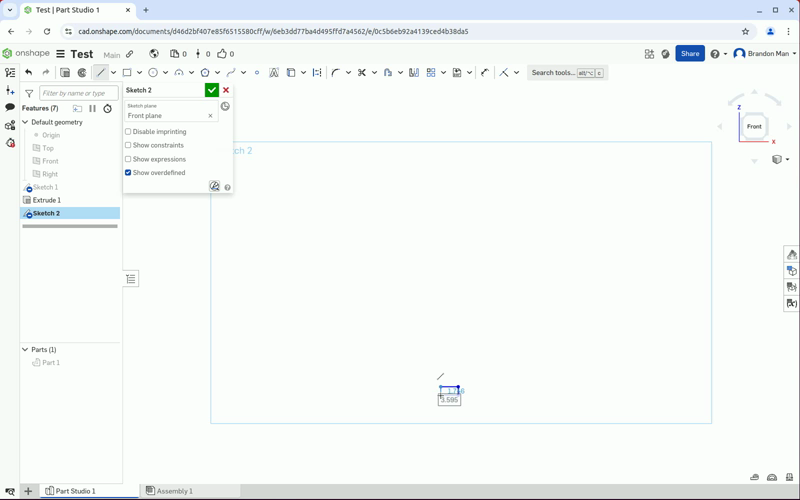
click(440, 395)
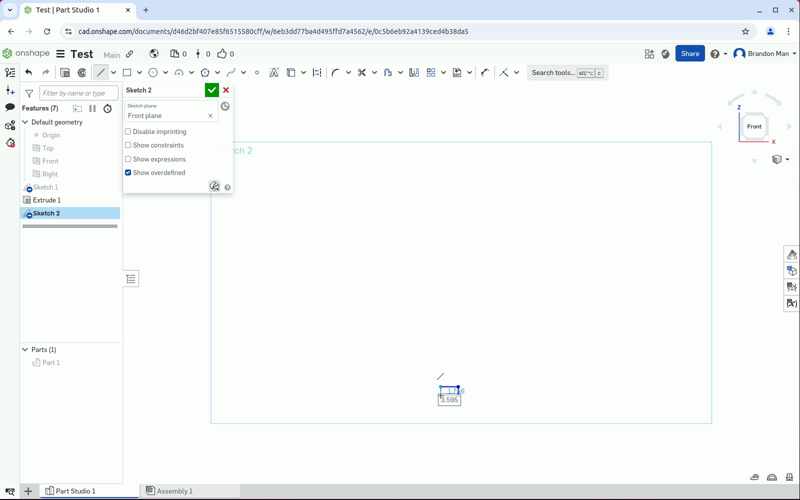
key(esc)
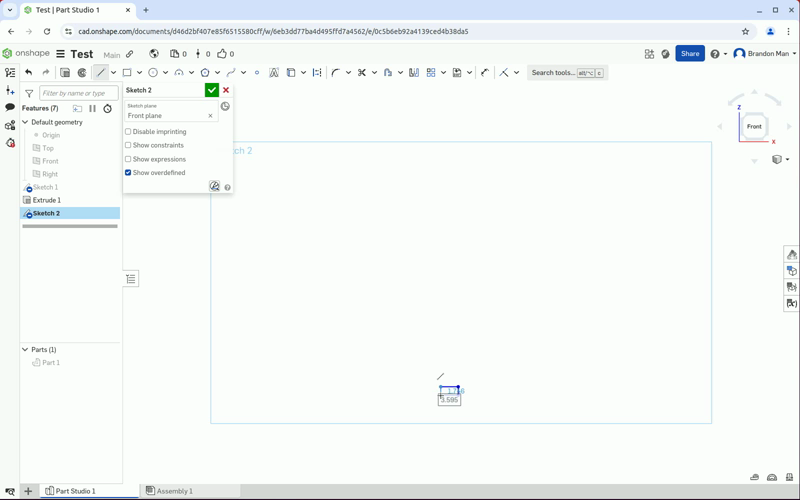
mouse_move(442, 393)
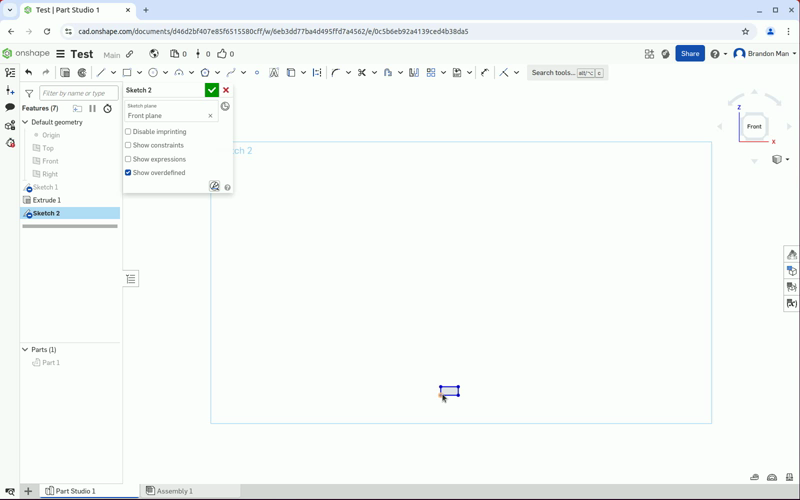
scroll(6)
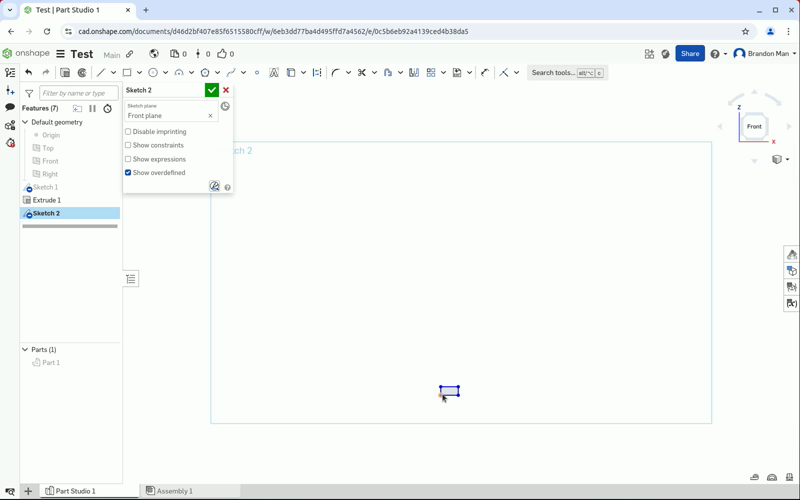
scroll(6)
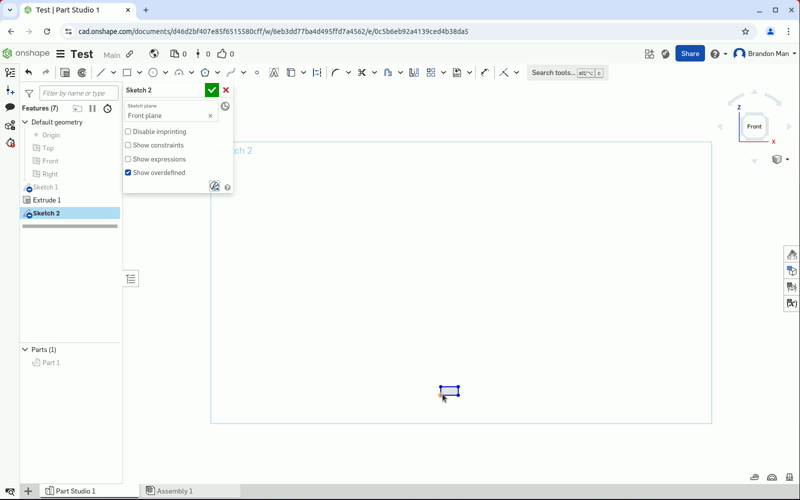
scroll(6)
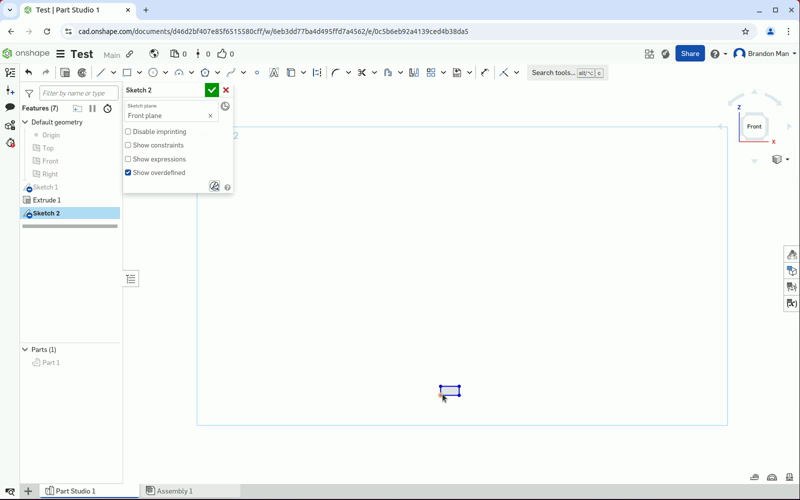
scroll(6)
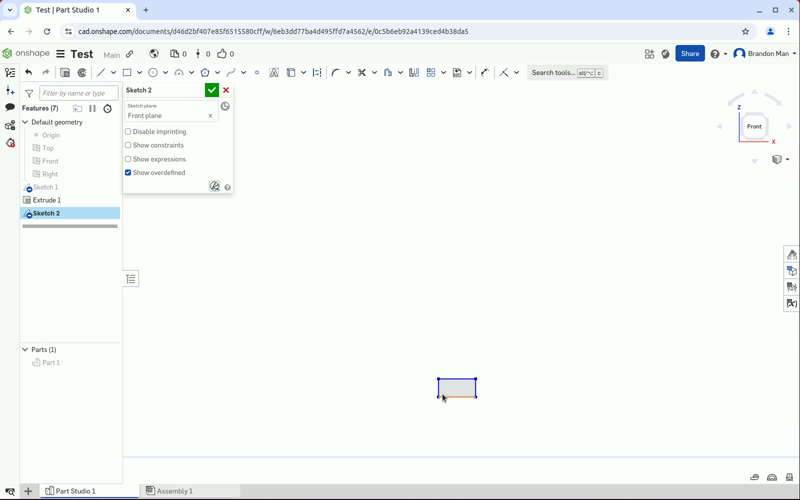
scroll(6)
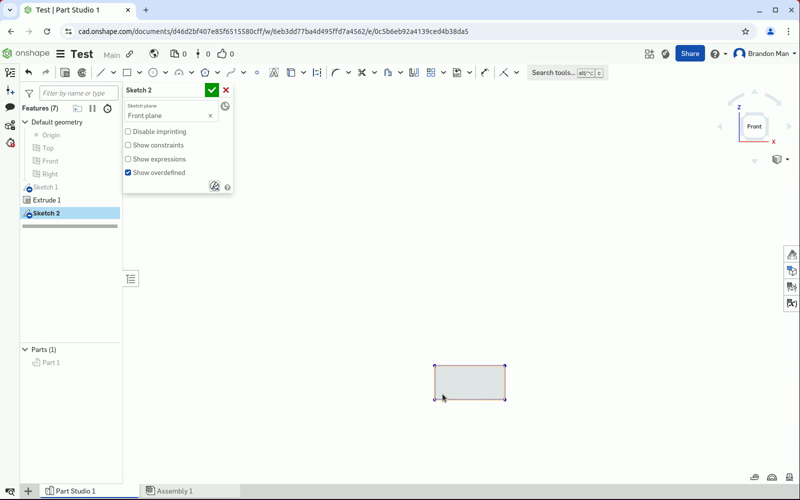
scroll(6)
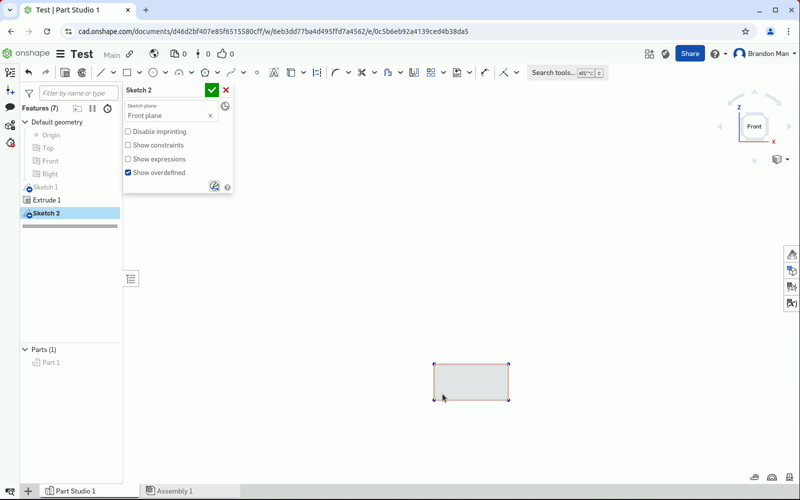
scroll(6)
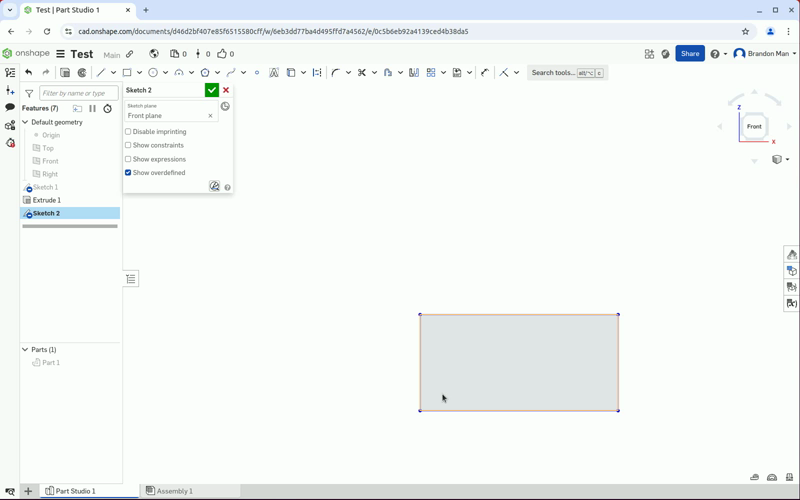
click(442, 393)
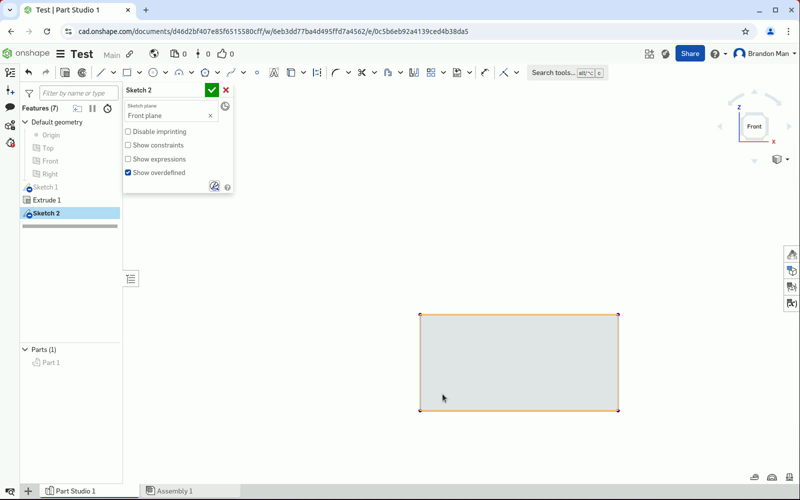
scroll(-6)
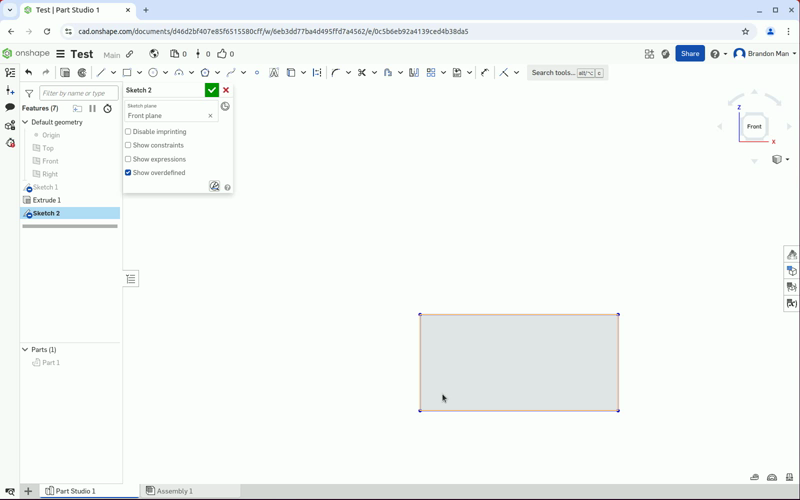
scroll(-6)
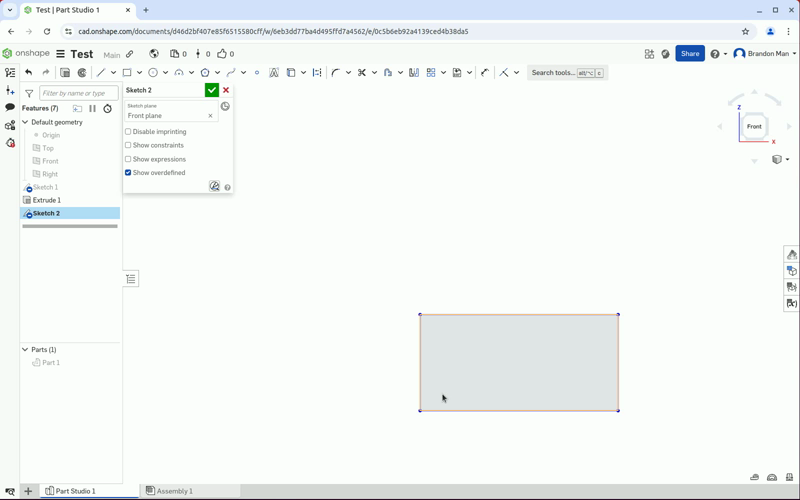
scroll(-6)
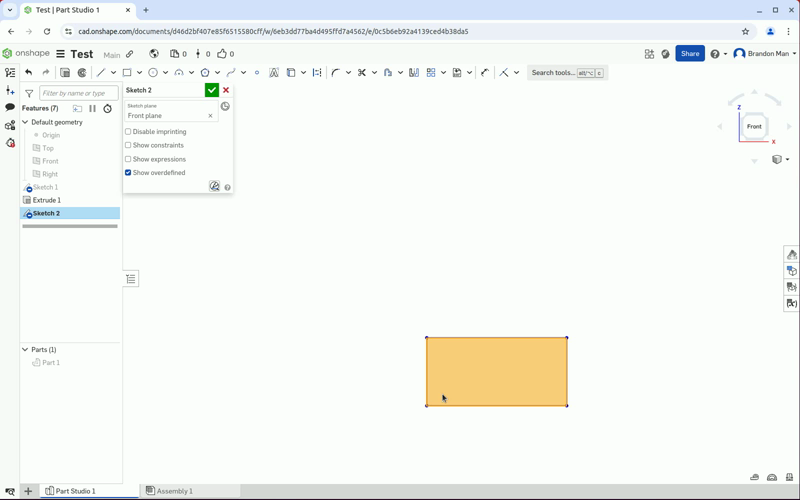
scroll(-6)
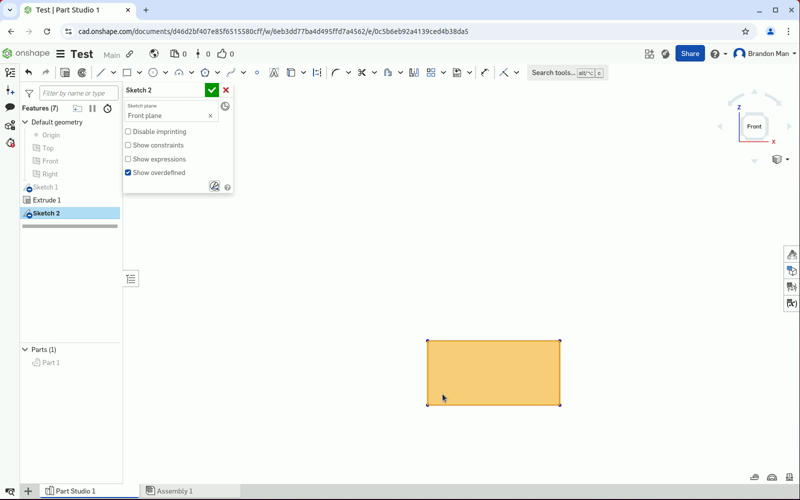
scroll(-6)
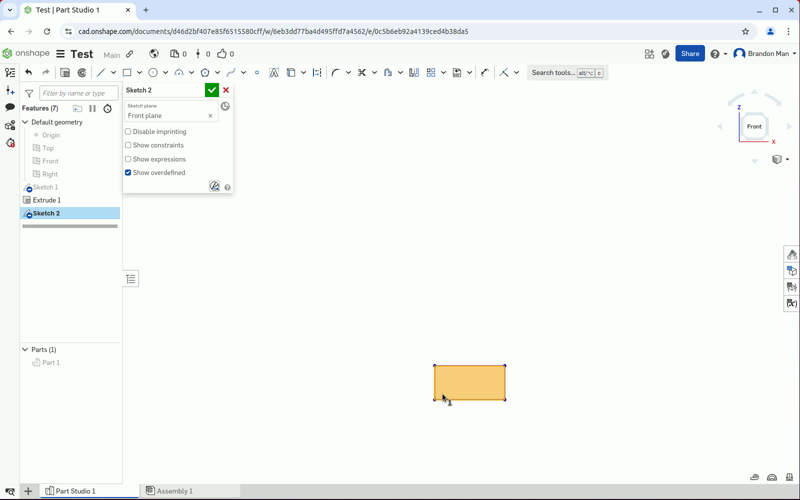
scroll(-6)
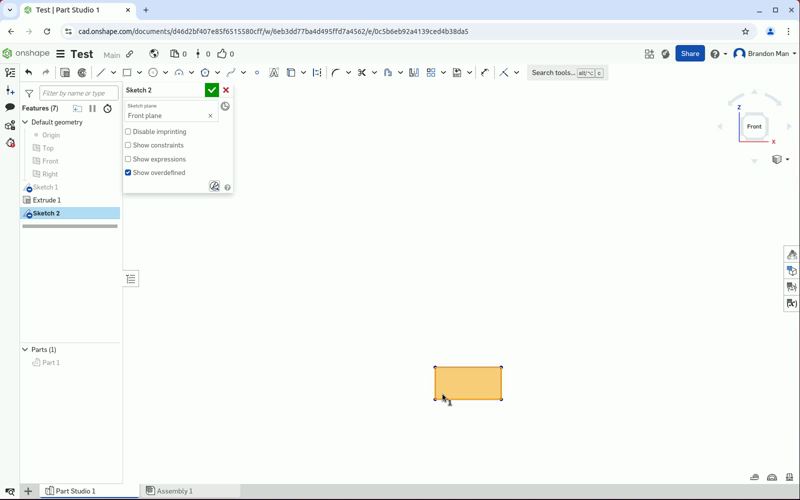
scroll(-6)
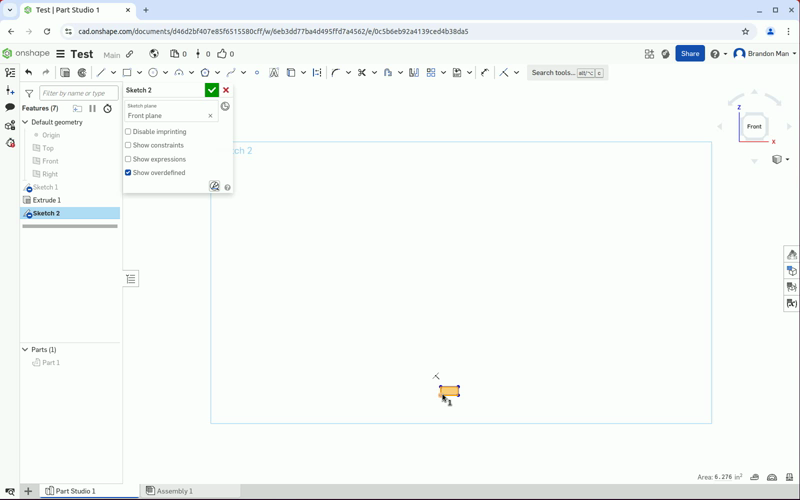
mouse_move(73, 352)
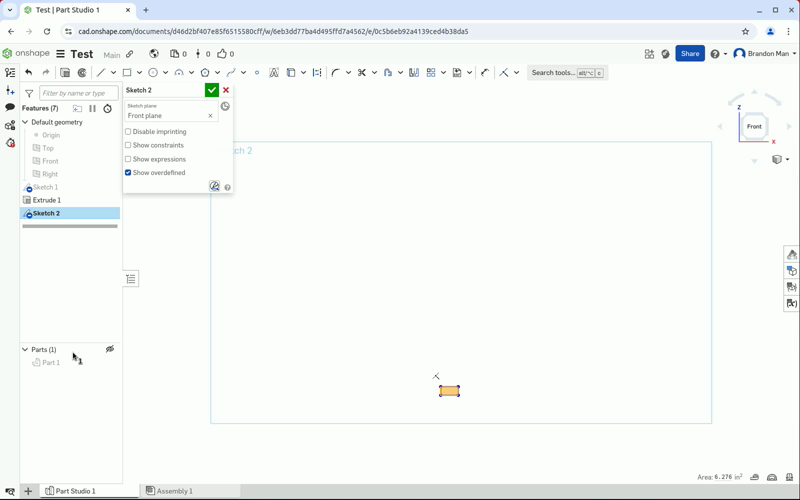
key(shift+y)
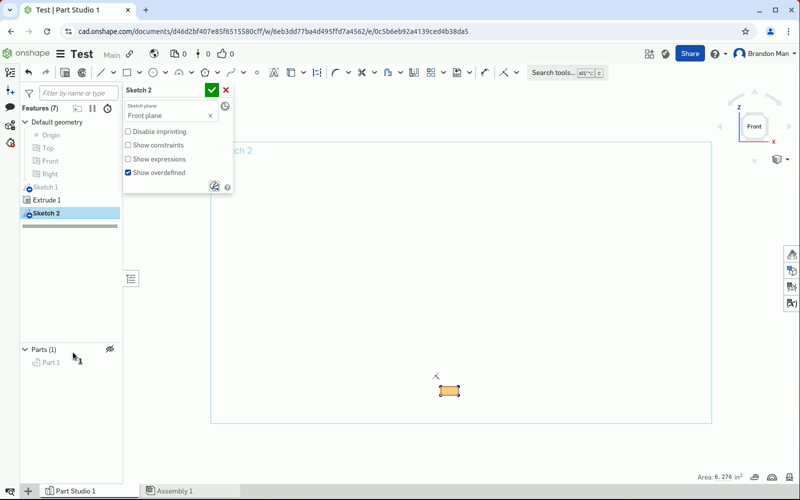
key(shift+e)
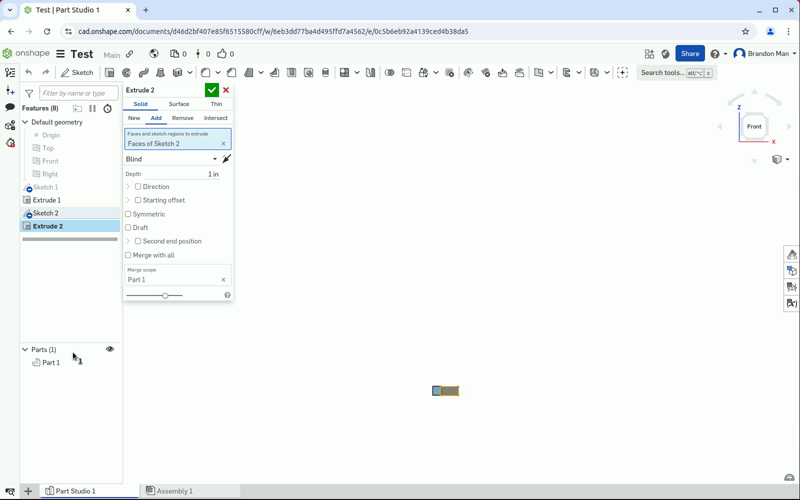
mouse_move(143, 106)
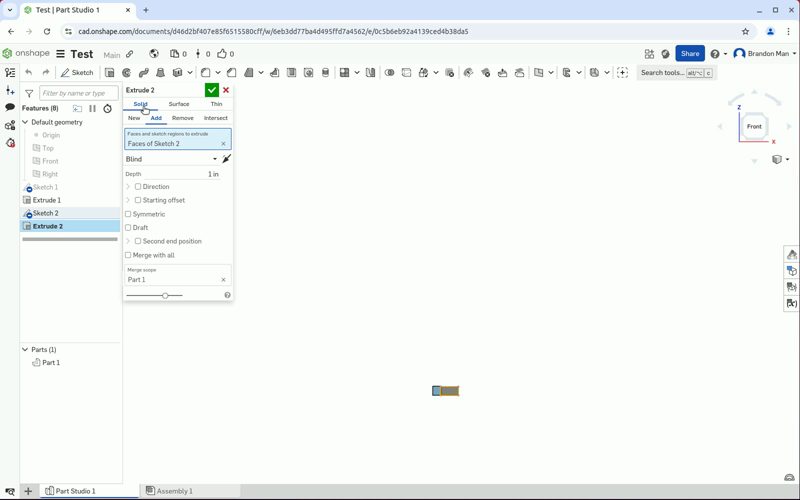
click(143, 106)
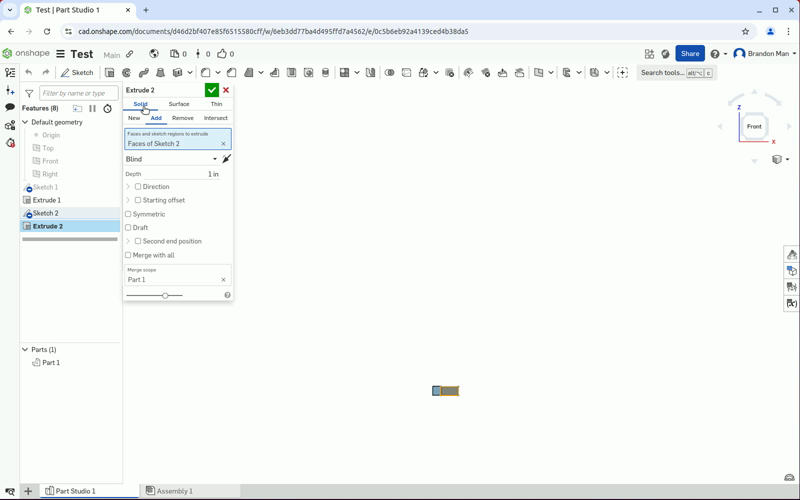
mouse_move(137, 120)
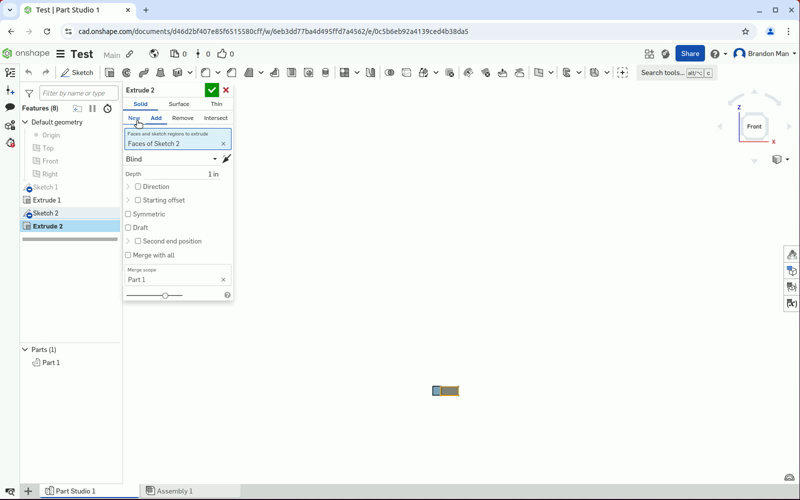
click(137, 120)
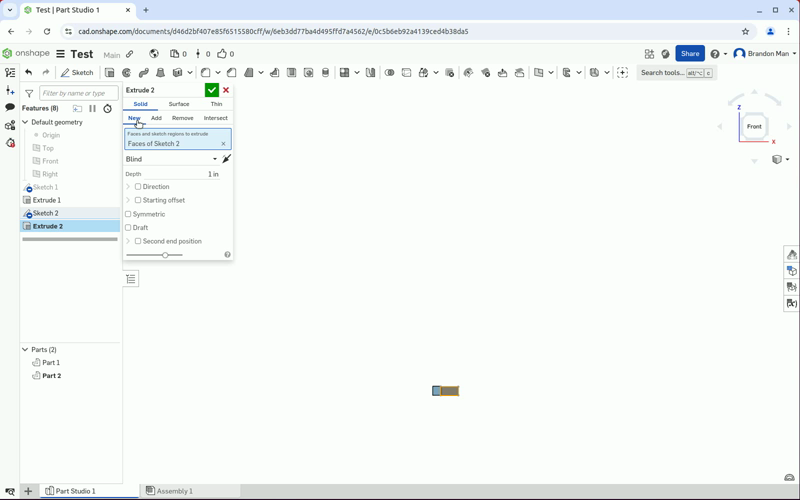
key(tab, 4)
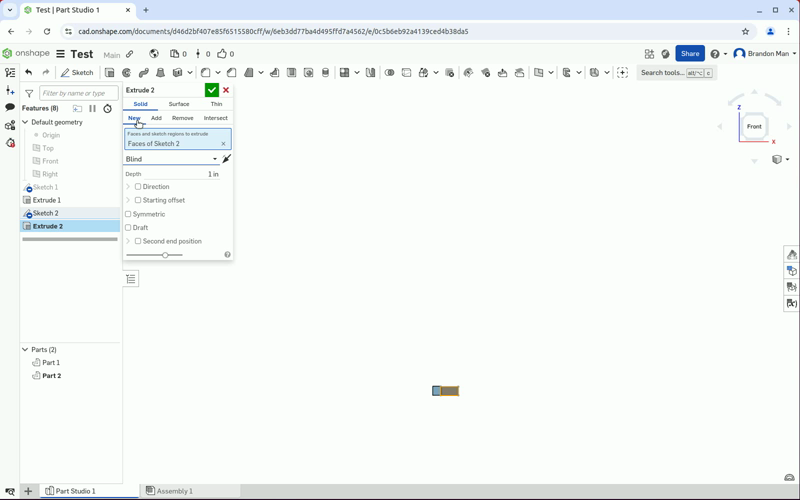
text(1.444)
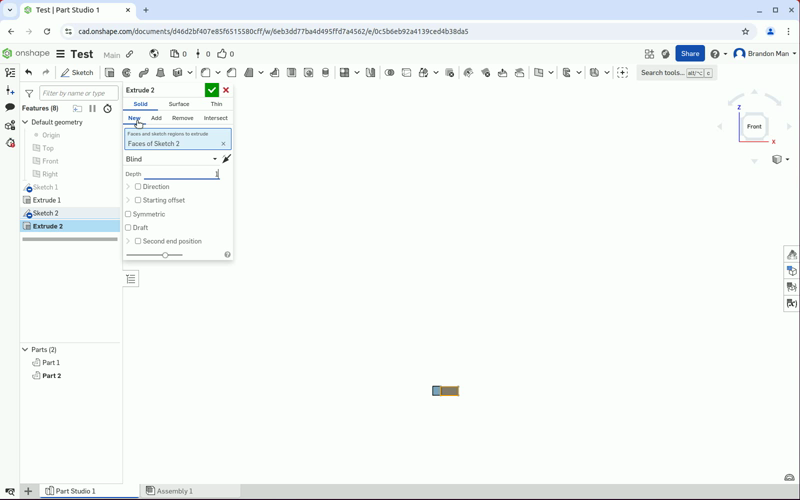
key(tab, 3)
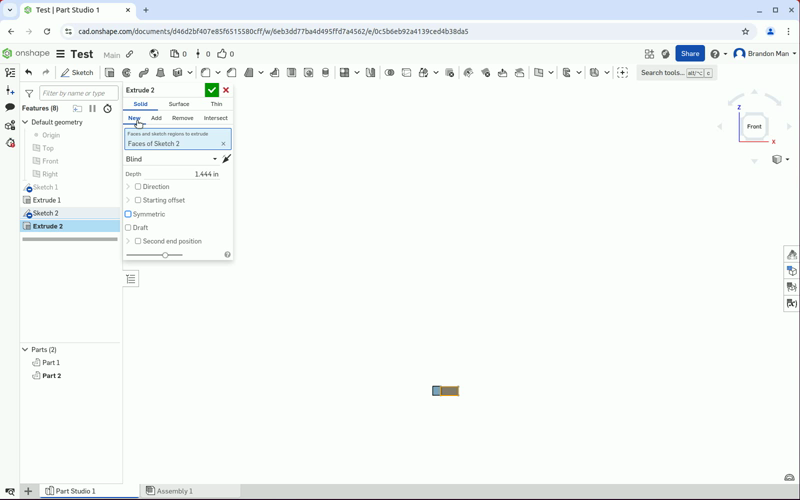
key(space)
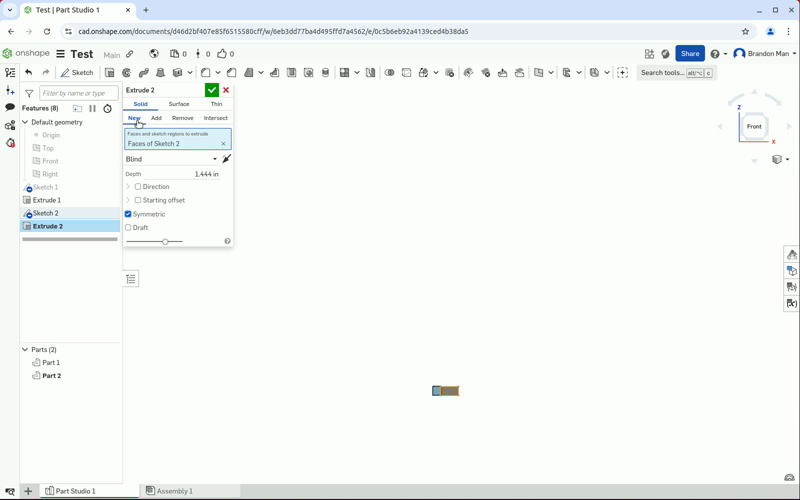
key(enter)
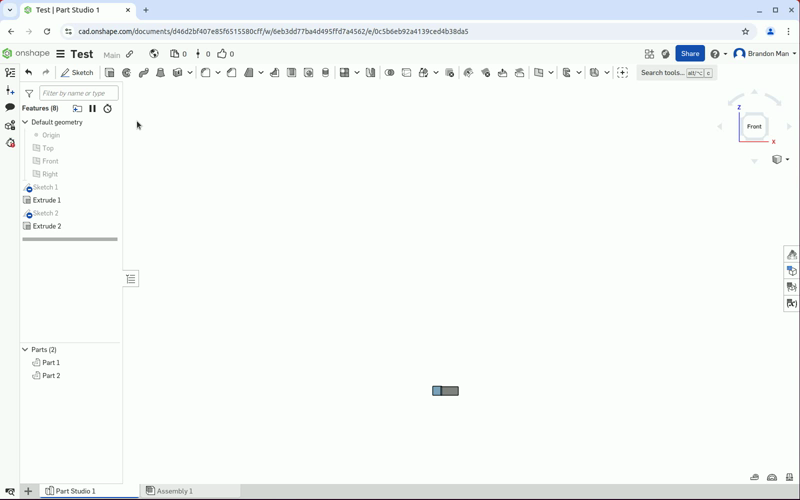
key(shift+h)
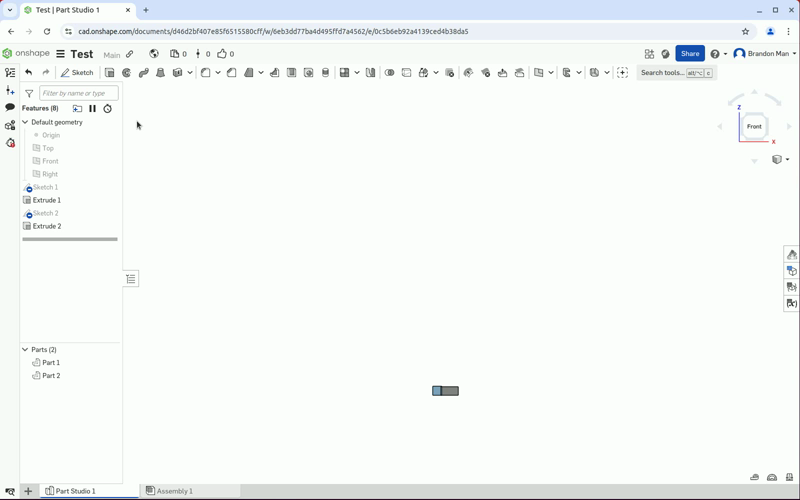
key(shift+h)
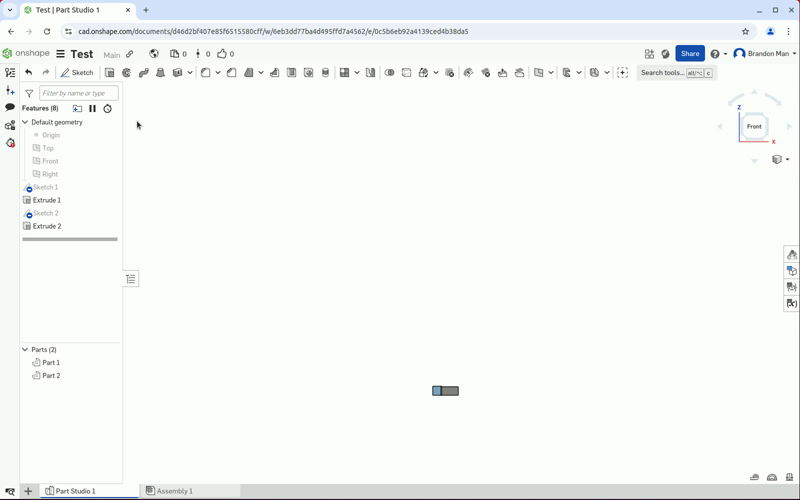
mouse_move(73, 189)
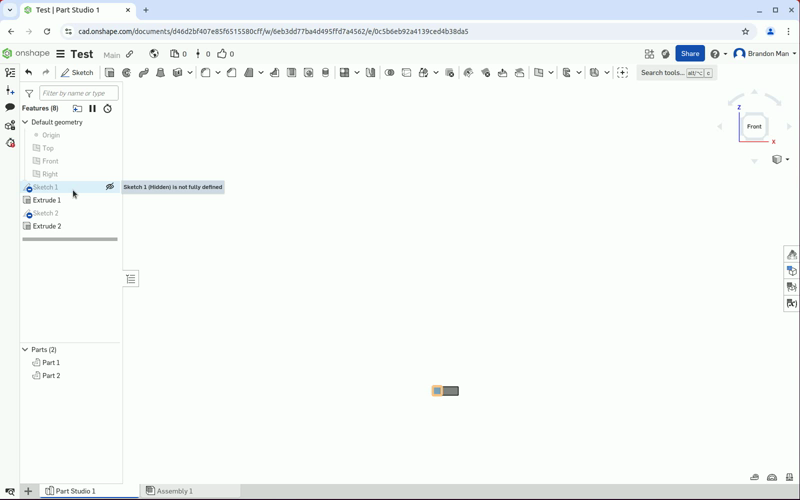
click(73, 189)
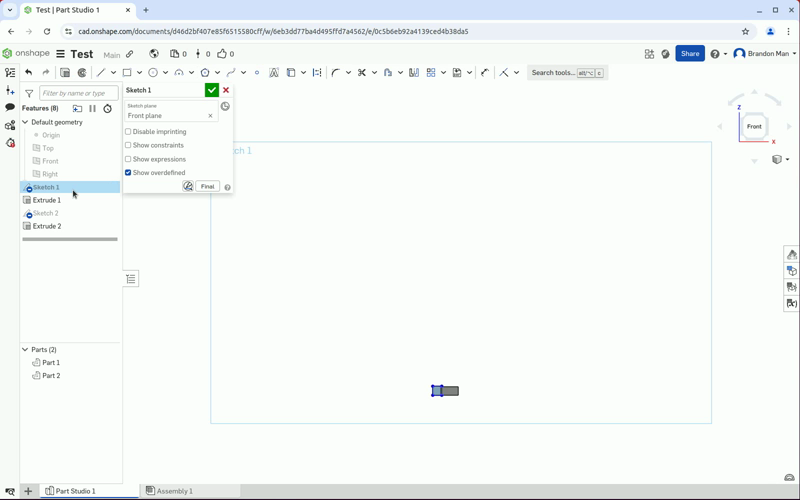
mouse_move(229, 92)
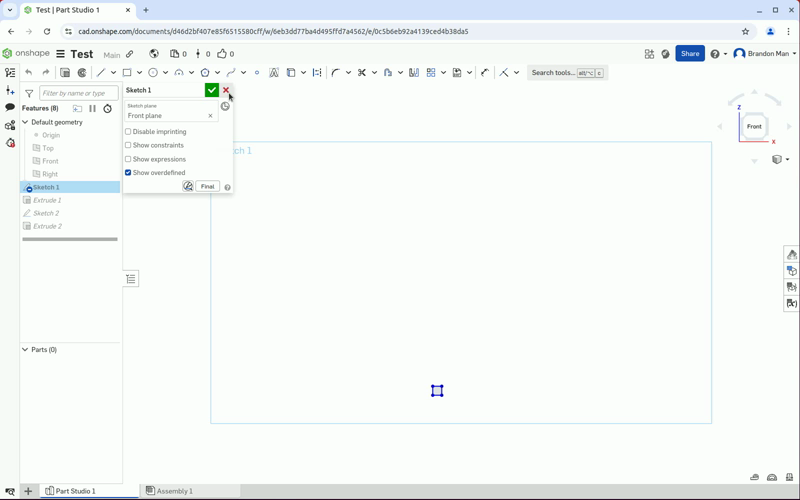
click(229, 92)
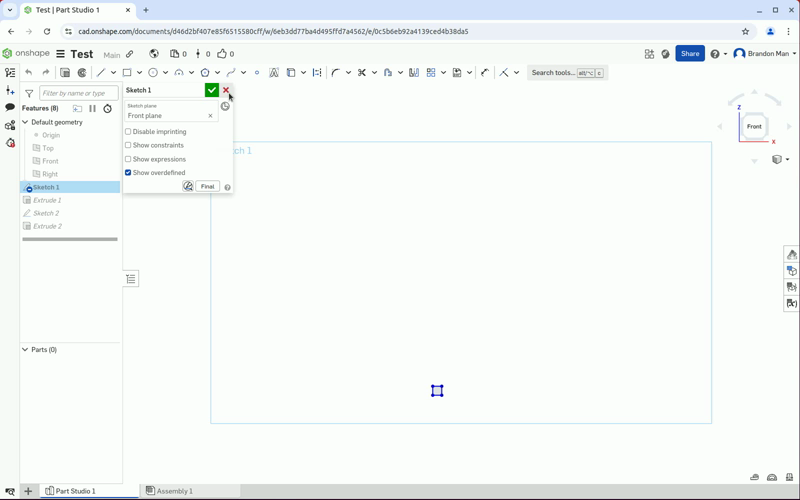
key(shift+s)
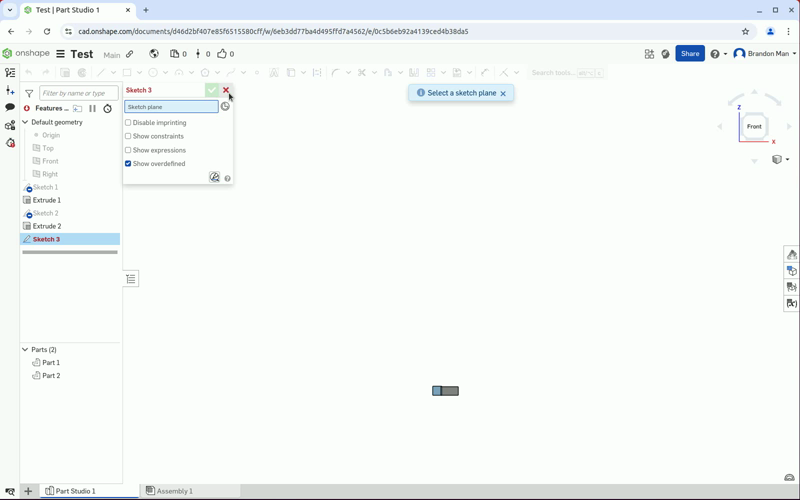
mouse_move(73, 163)
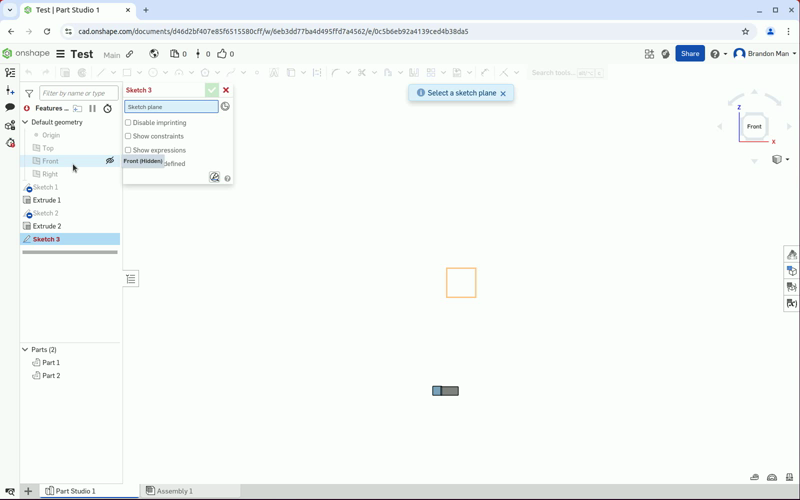
click(73, 163)
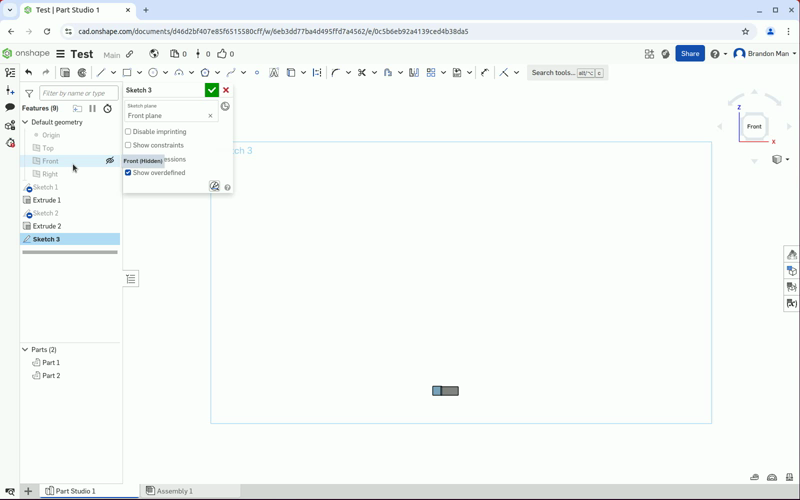
mouse_move(73, 352)
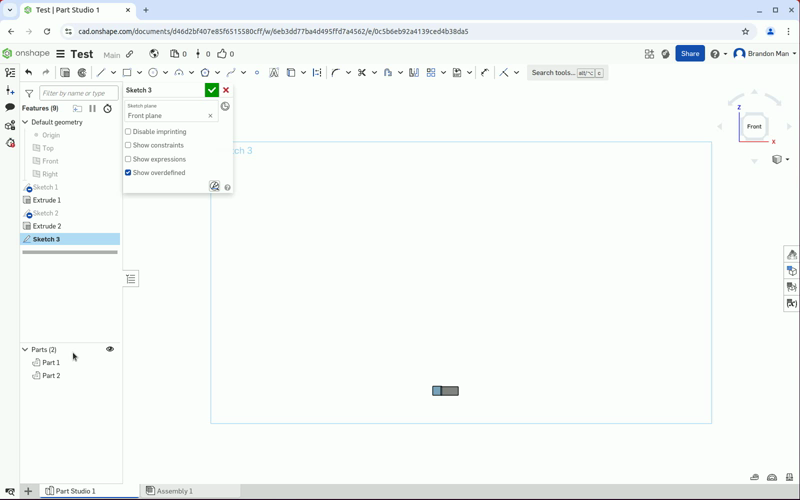
key(y)
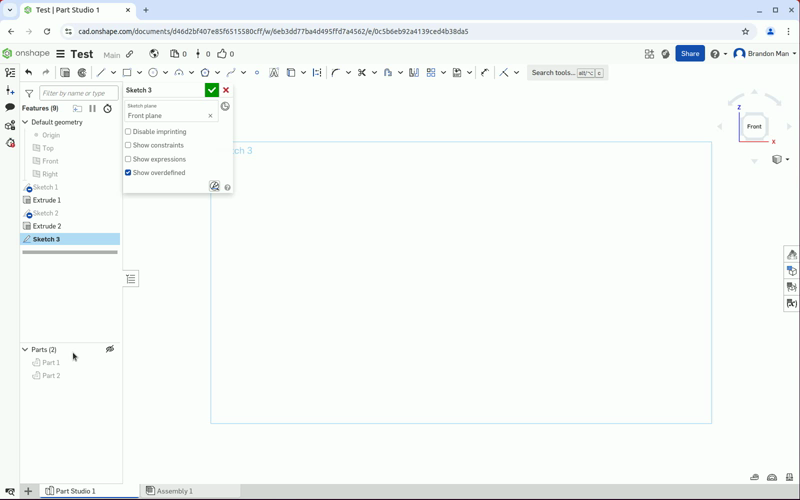
key(l)
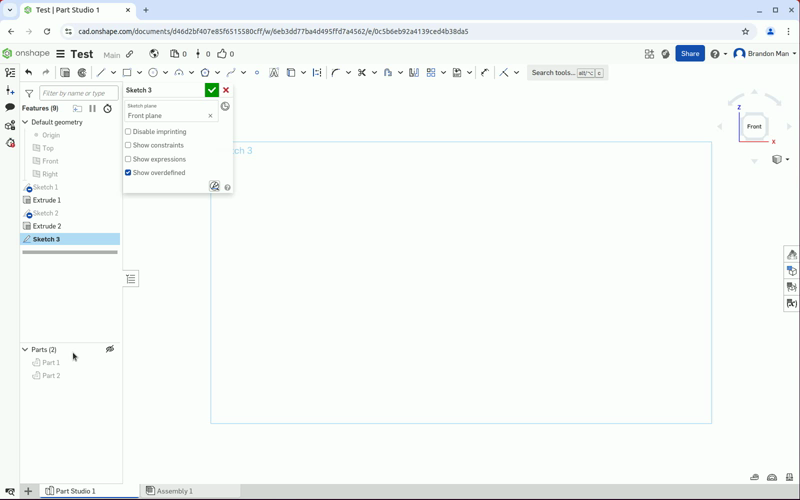
key_down(shift)
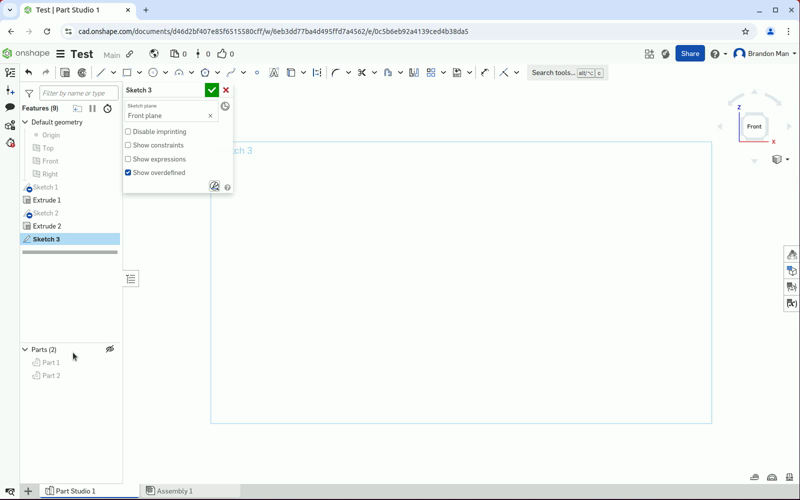
mouse_move(457, 395)
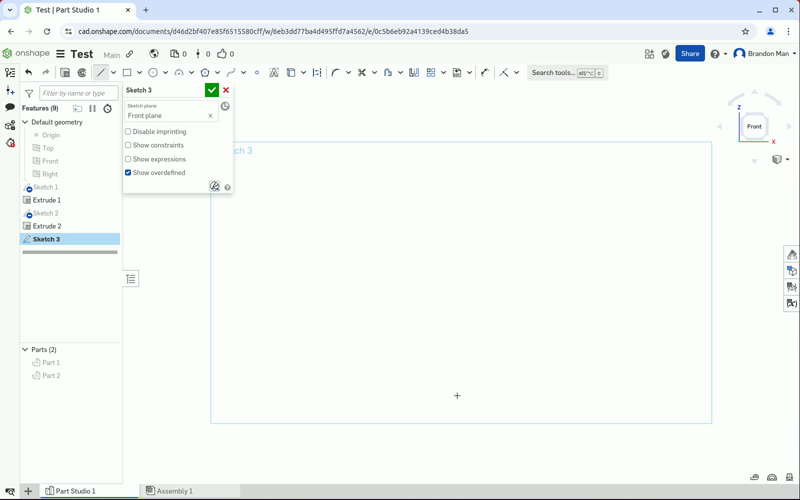
click(457, 395)
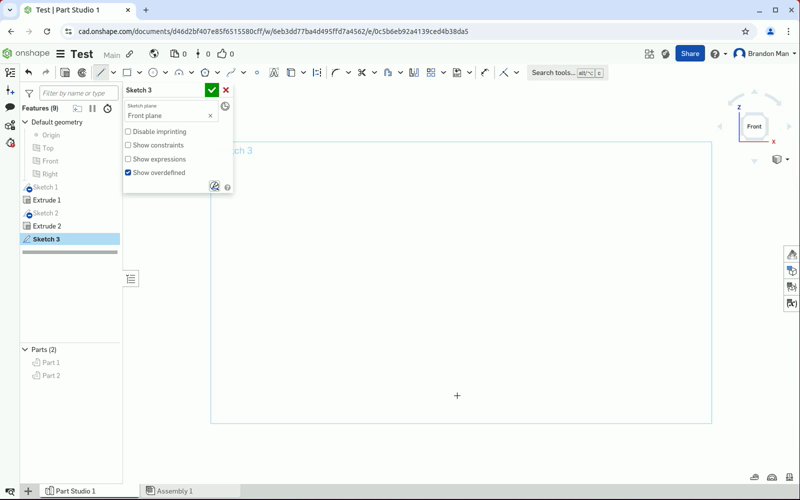
key_up(shift)
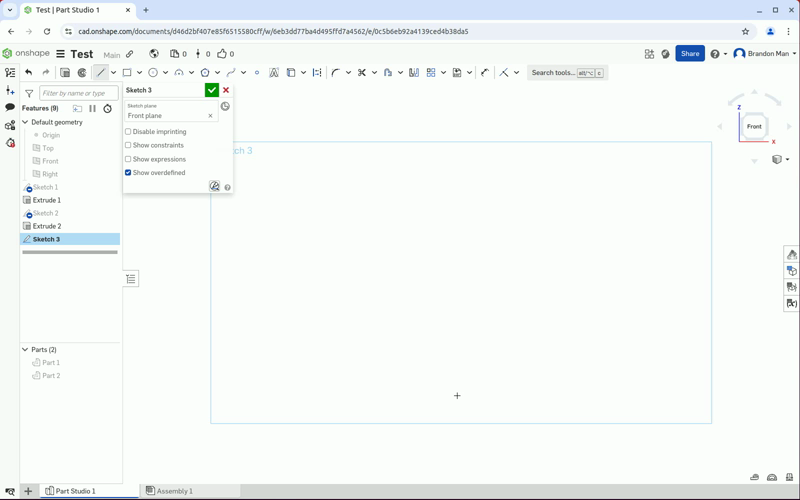
key_down(shift)
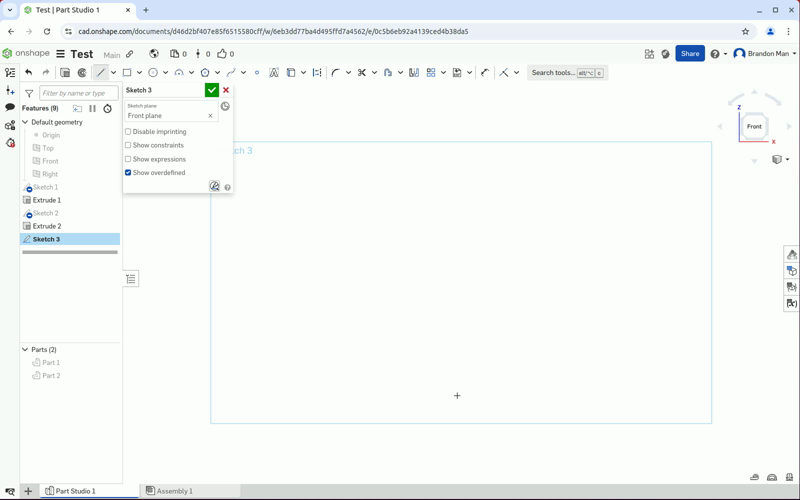
mouse_move(487, 395)
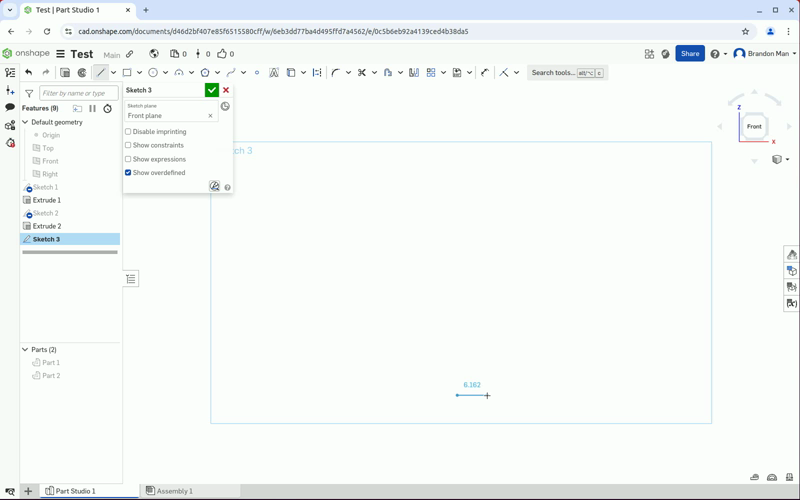
mouse_move(461, 395)
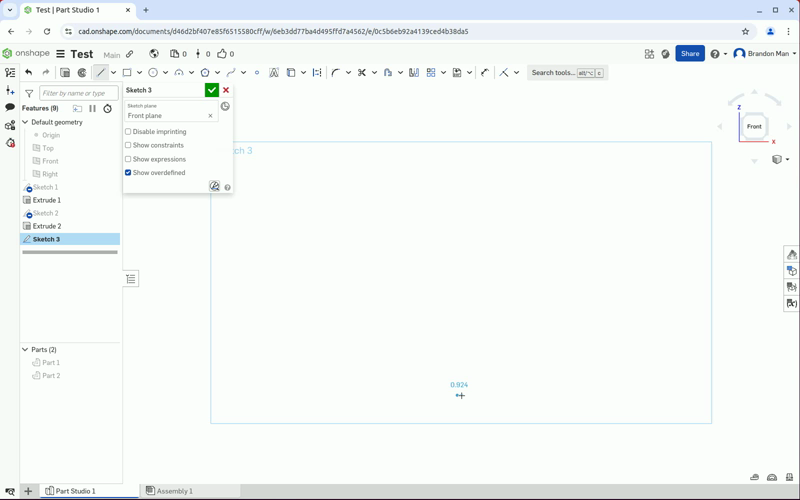
scroll(6)
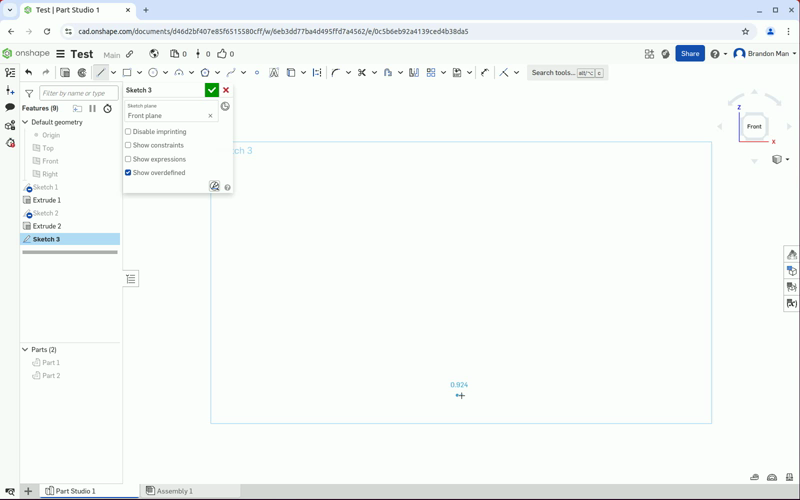
scroll(6)
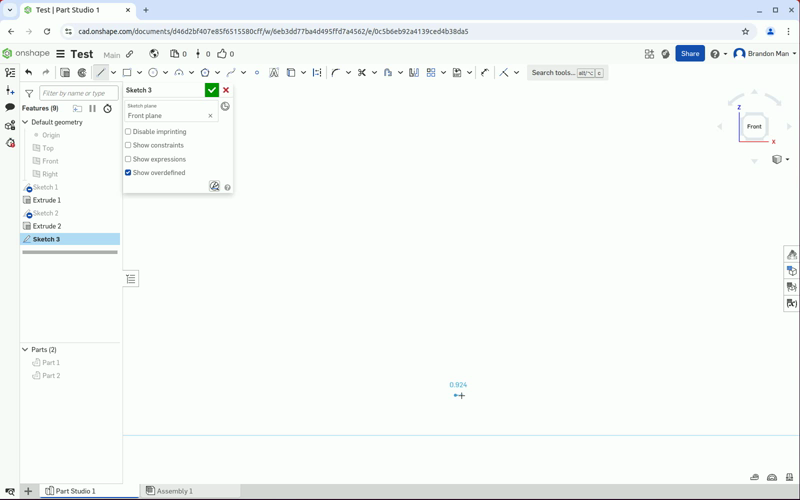
scroll(6)
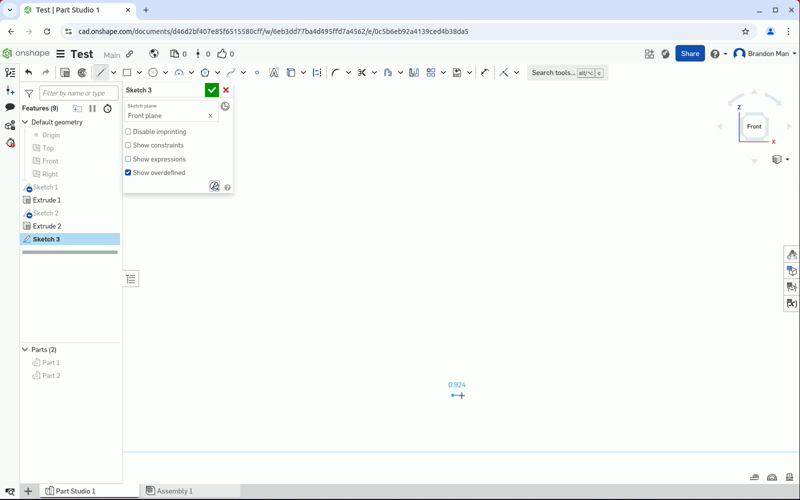
scroll(6)
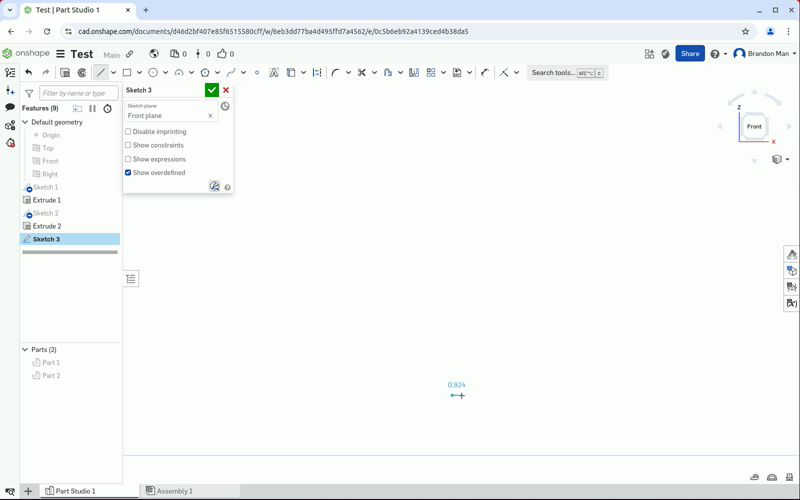
scroll(6)
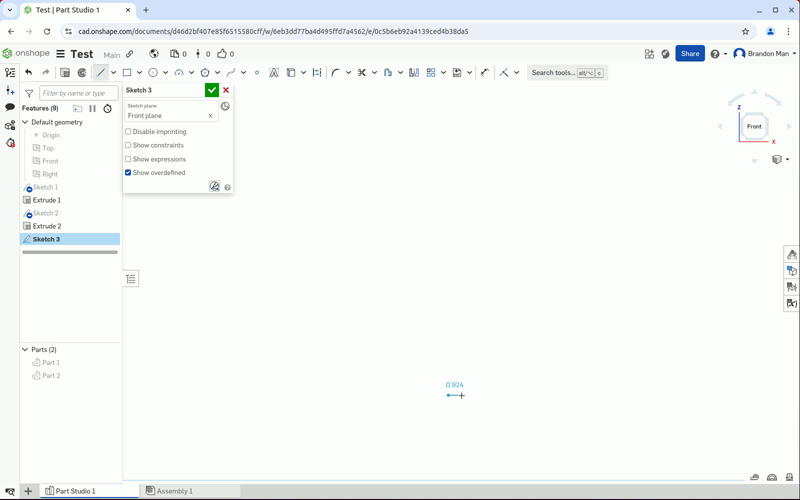
scroll(6)
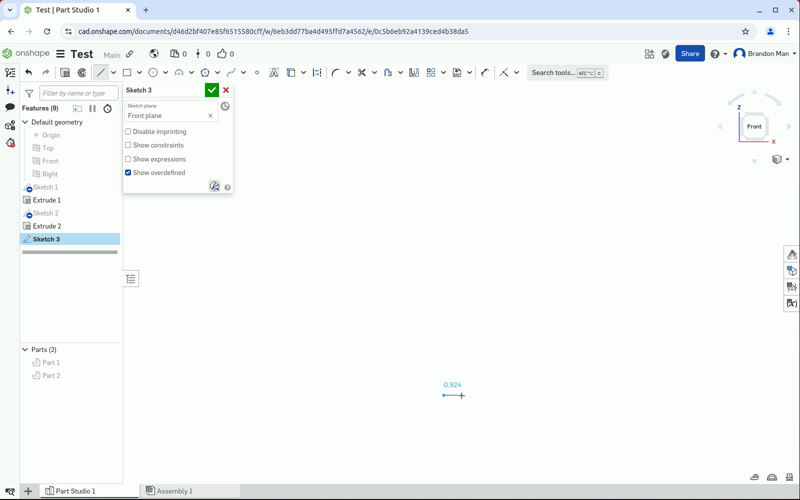
scroll(6)
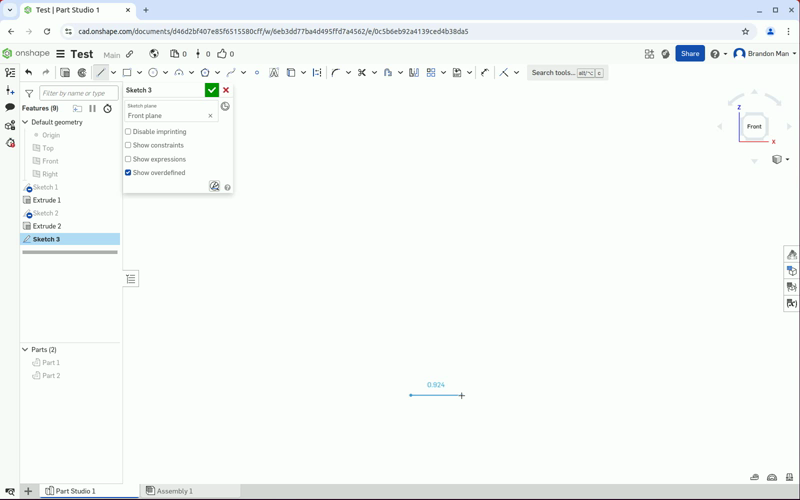
click(461, 395)
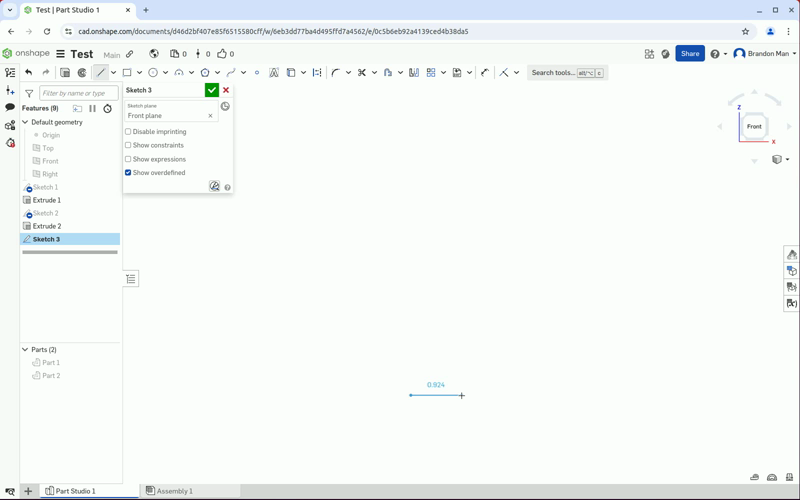
scroll(-6)
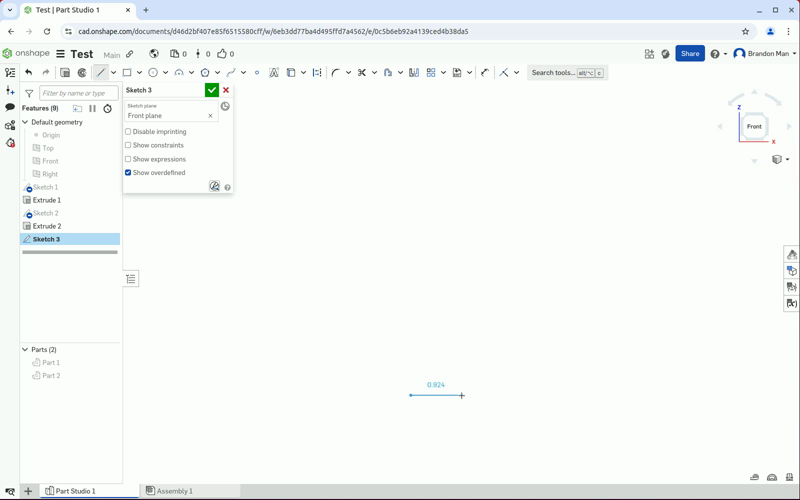
scroll(-6)
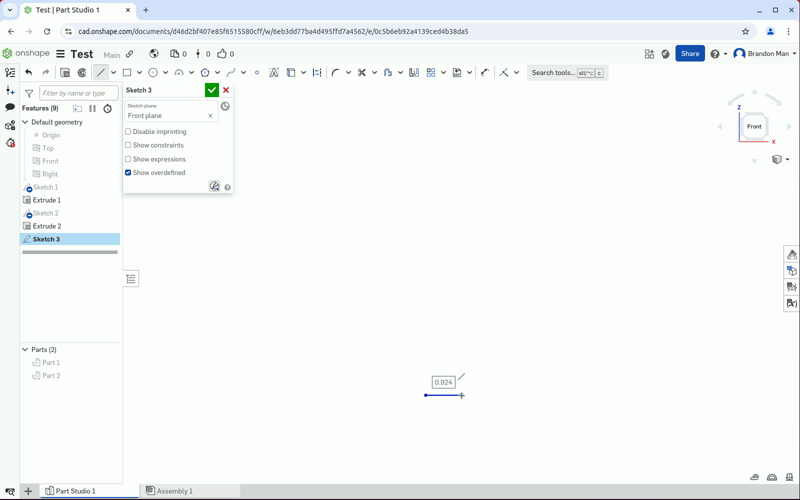
scroll(-6)
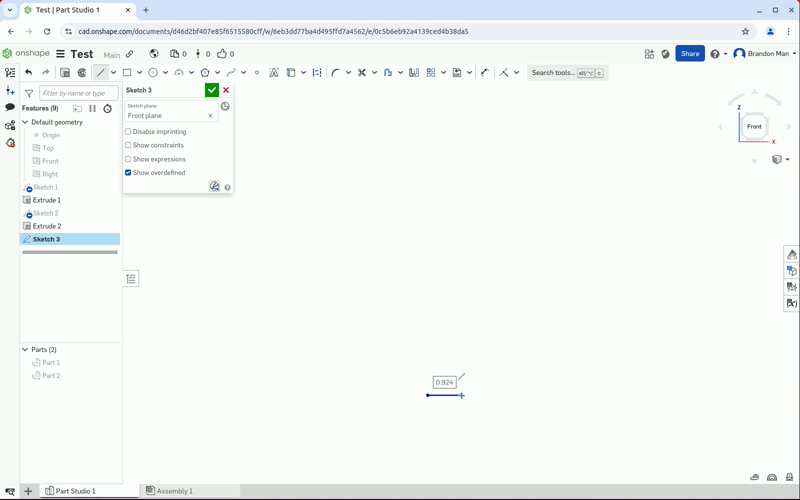
scroll(-6)
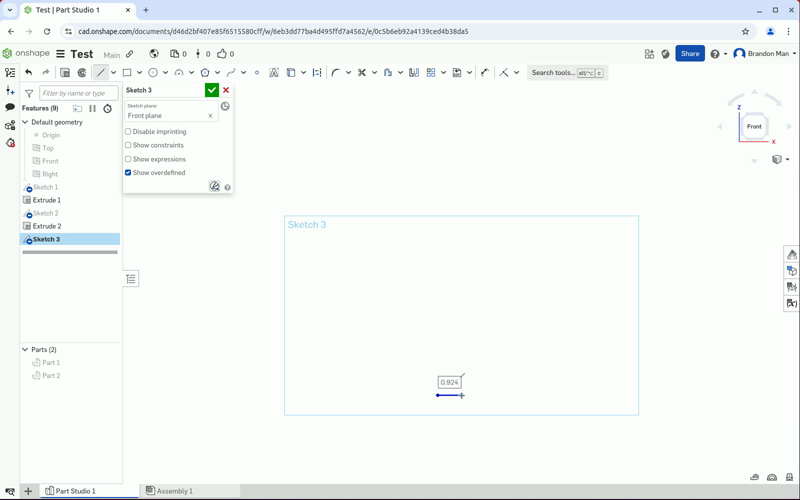
scroll(-6)
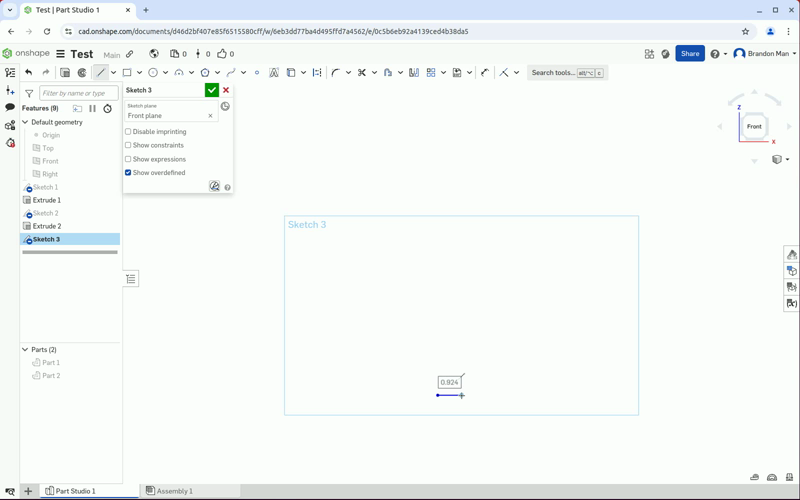
scroll(-6)
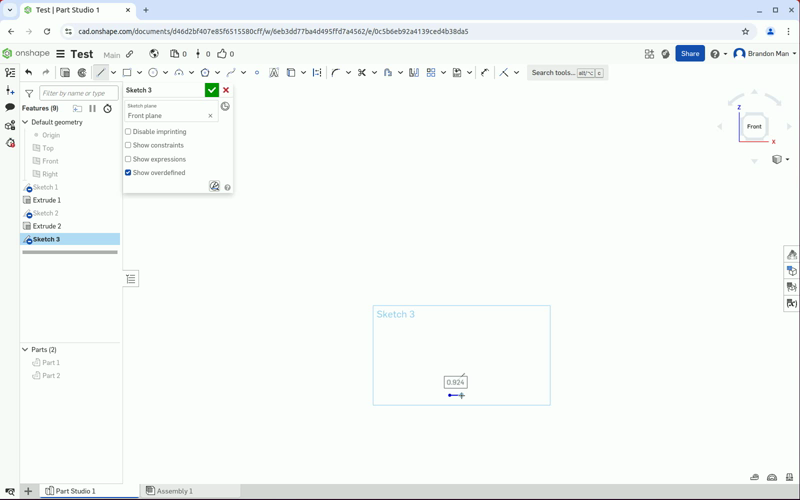
scroll(-6)
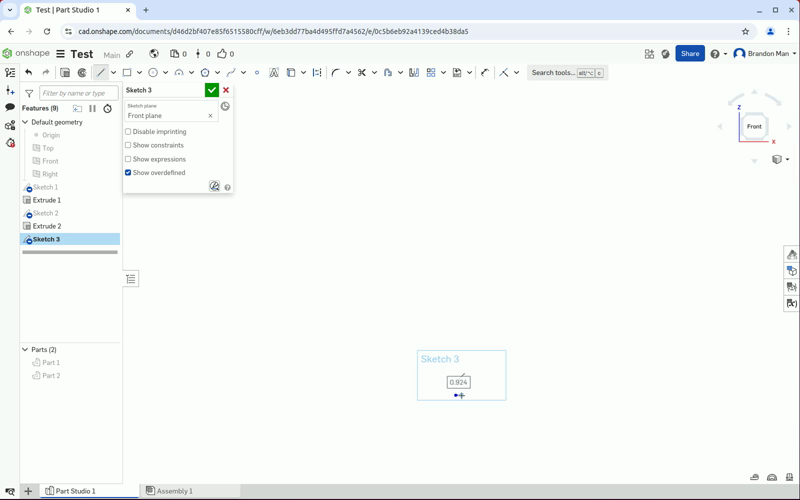
key_up(shift)
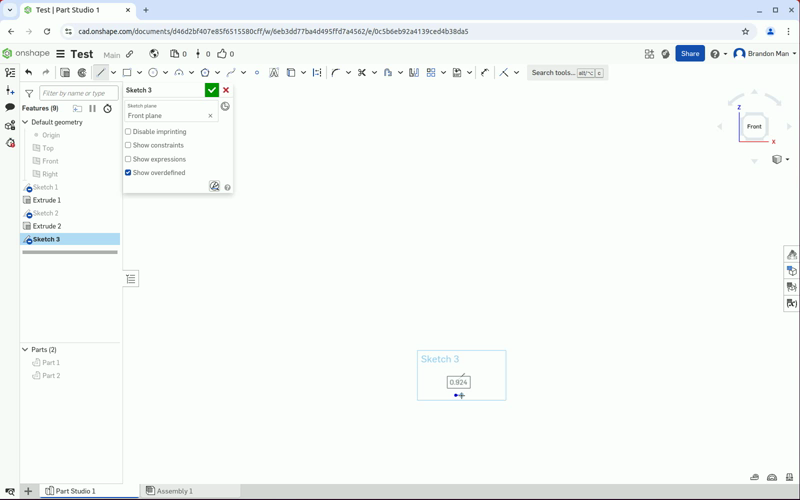
key_down(shift)
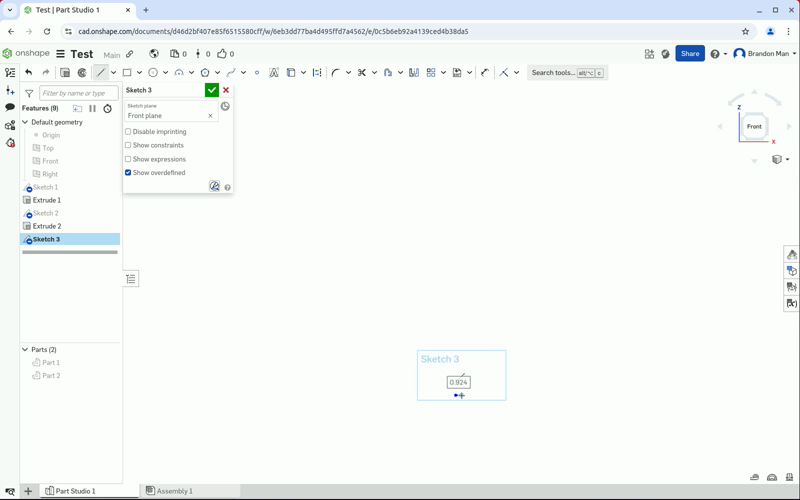
mouse_move(492, 395)
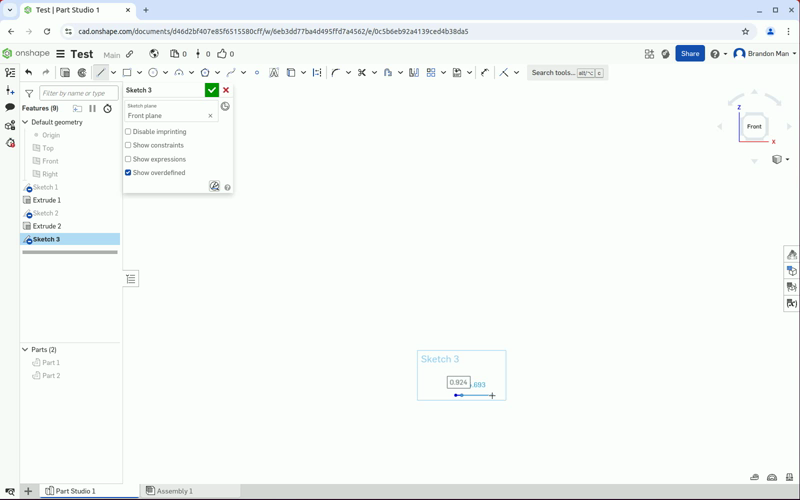
mouse_move(461, 386)
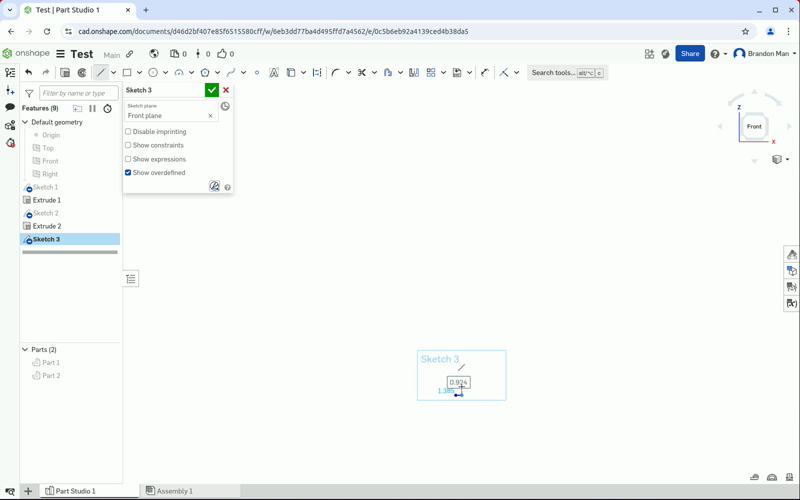
click(461, 386)
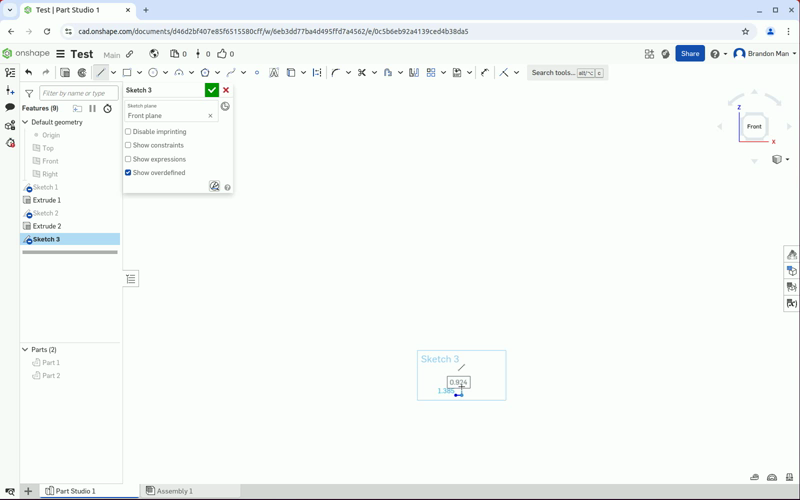
key_up(shift)
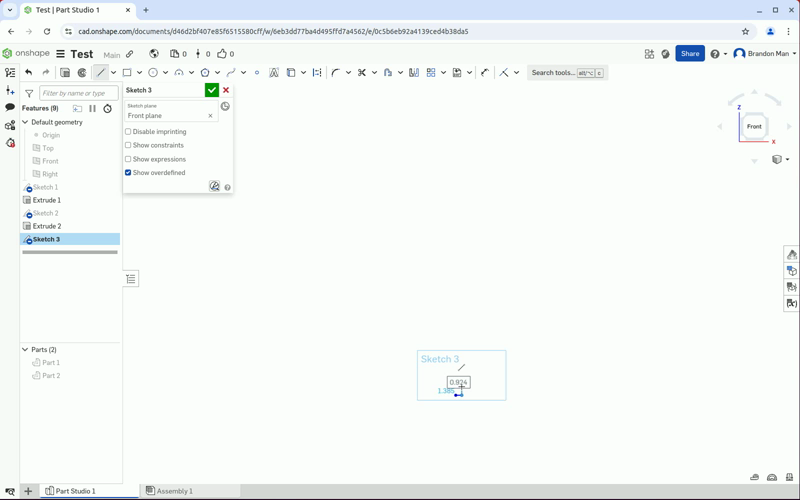
key_down(shift)
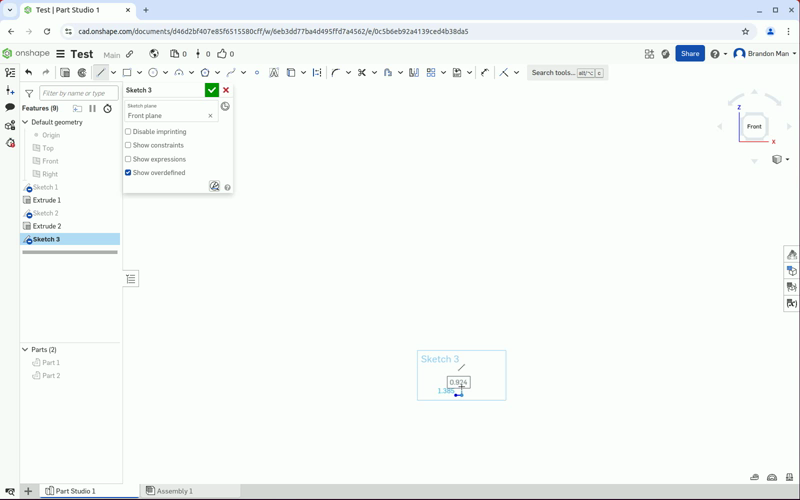
mouse_move(492, 386)
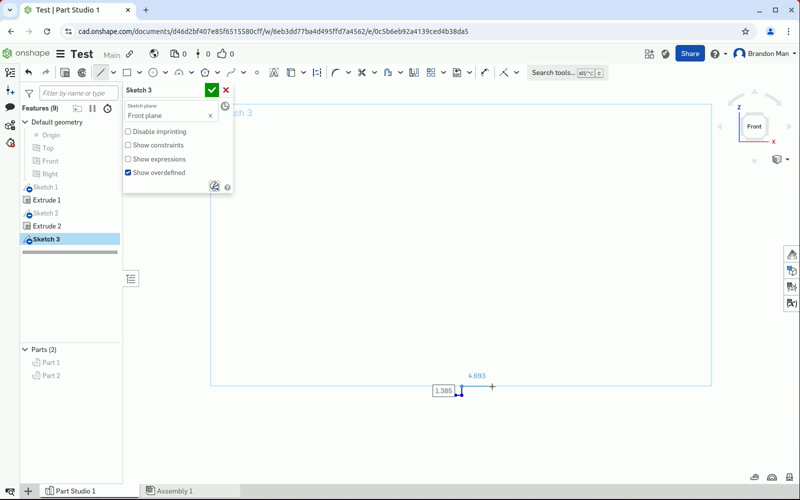
mouse_move(457, 386)
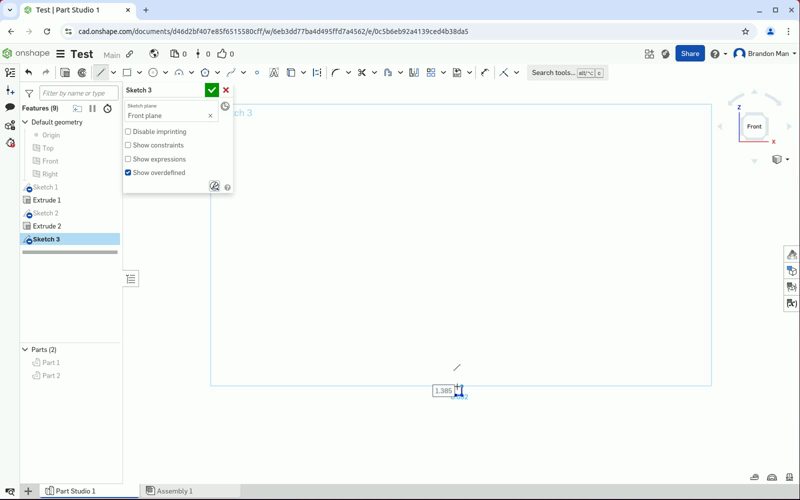
scroll(6)
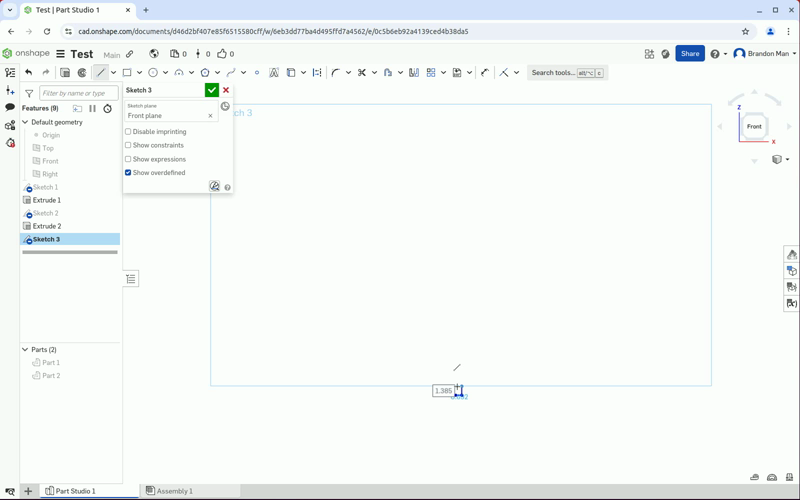
scroll(6)
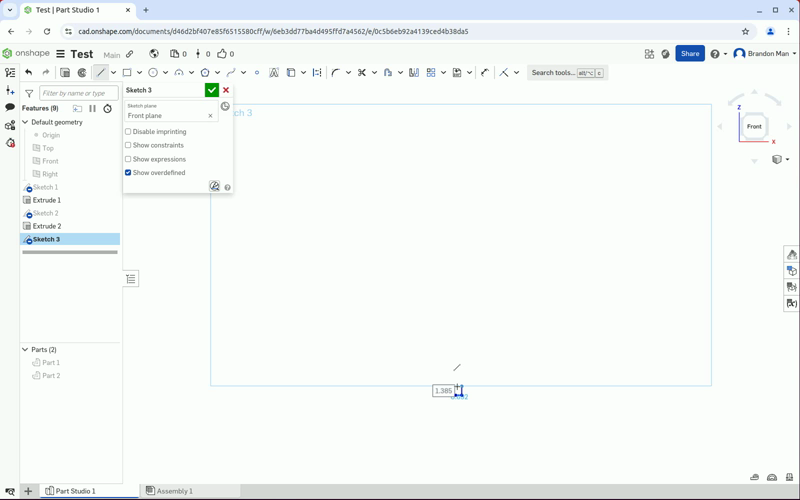
scroll(6)
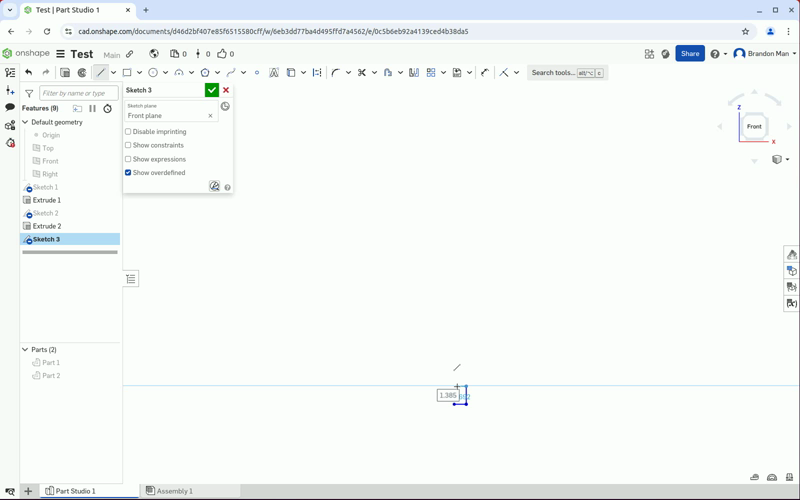
scroll(6)
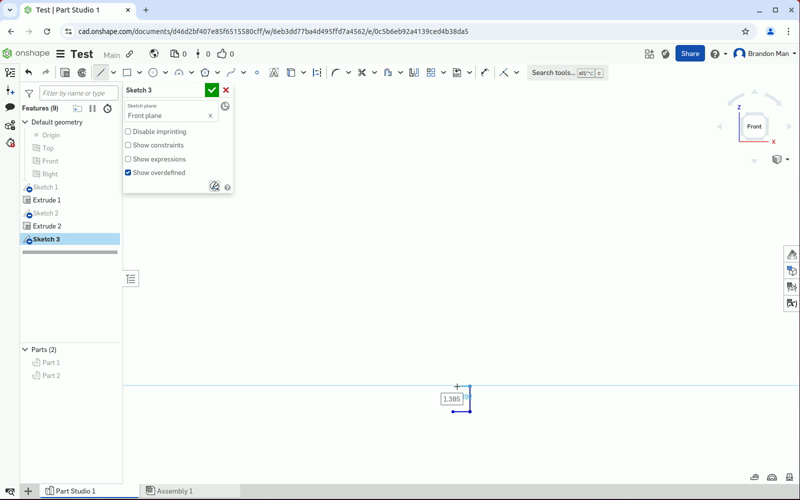
scroll(6)
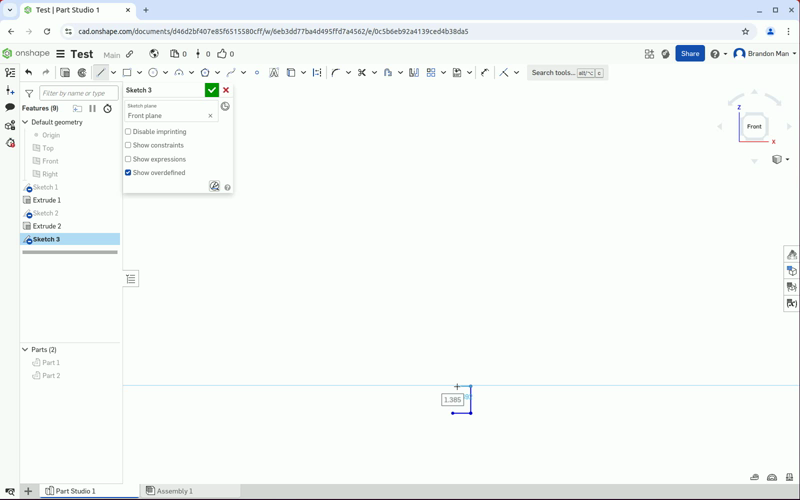
scroll(6)
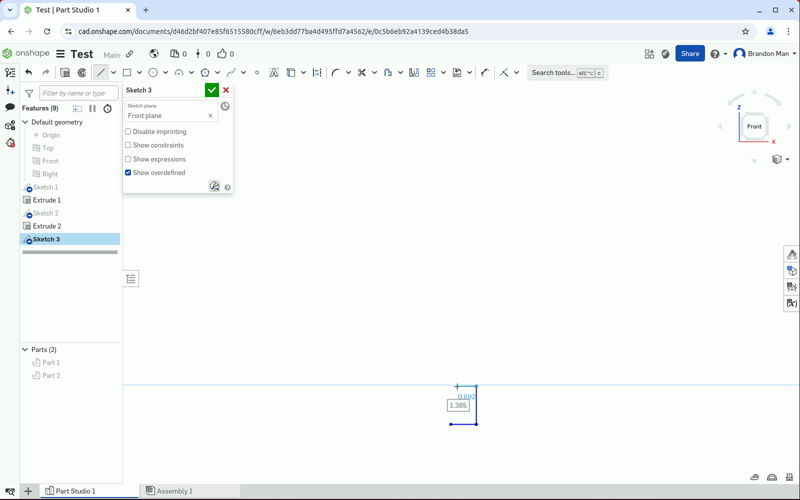
scroll(6)
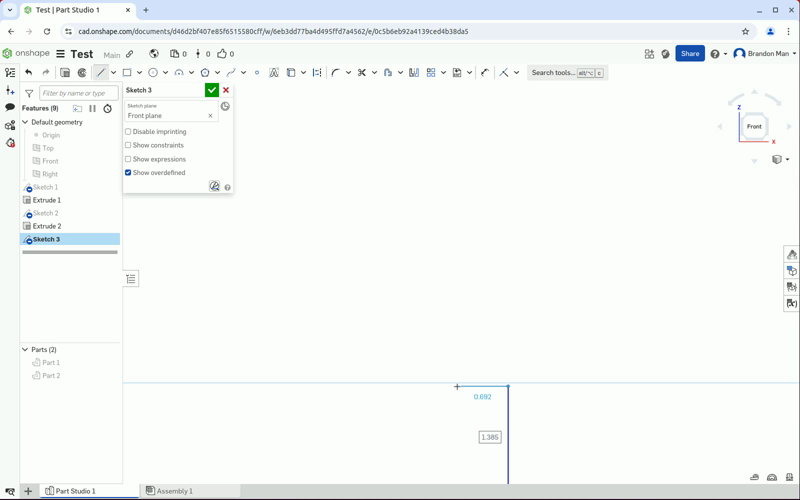
click(457, 386)
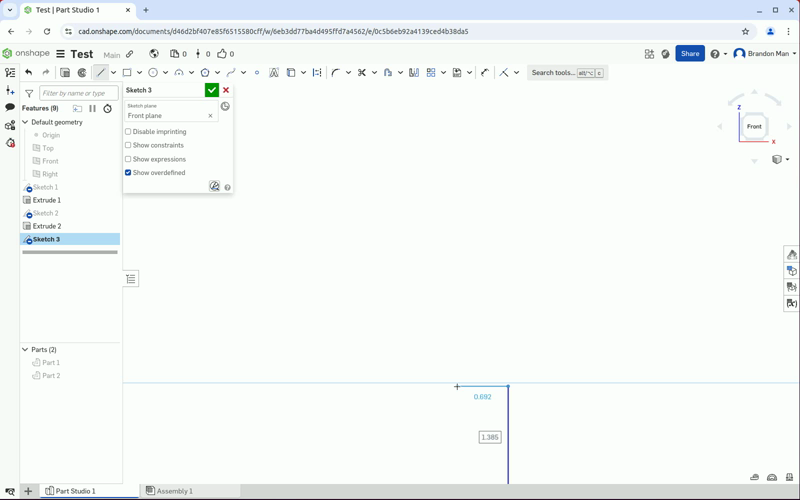
scroll(-6)
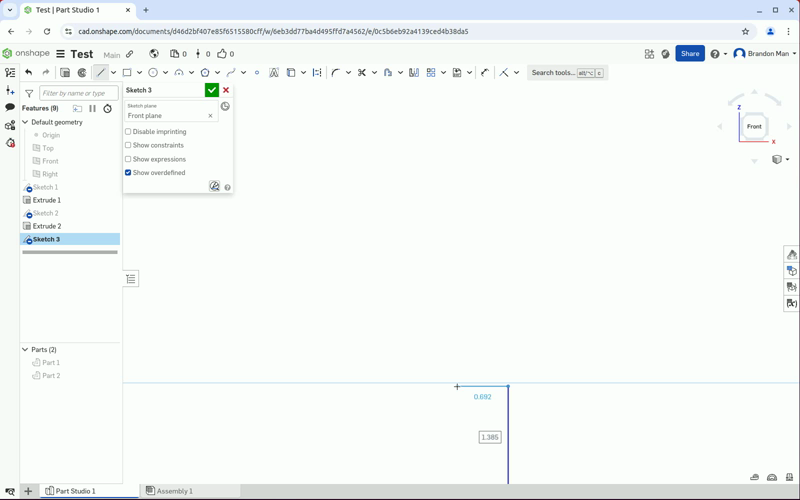
scroll(-6)
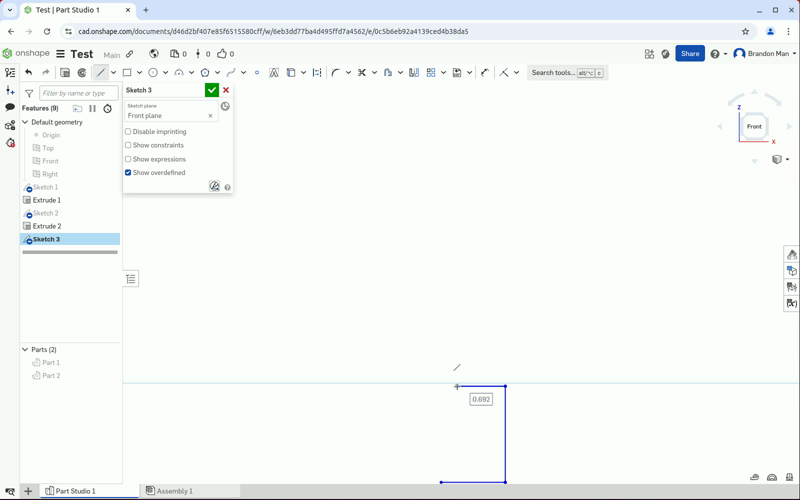
scroll(-6)
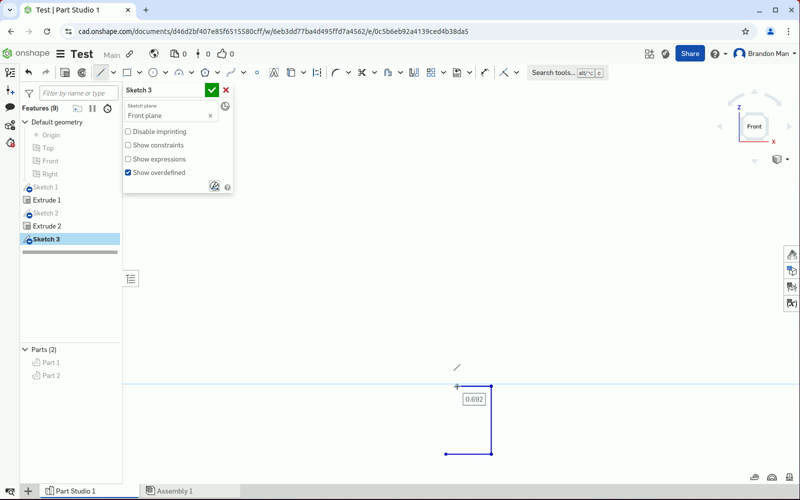
scroll(-6)
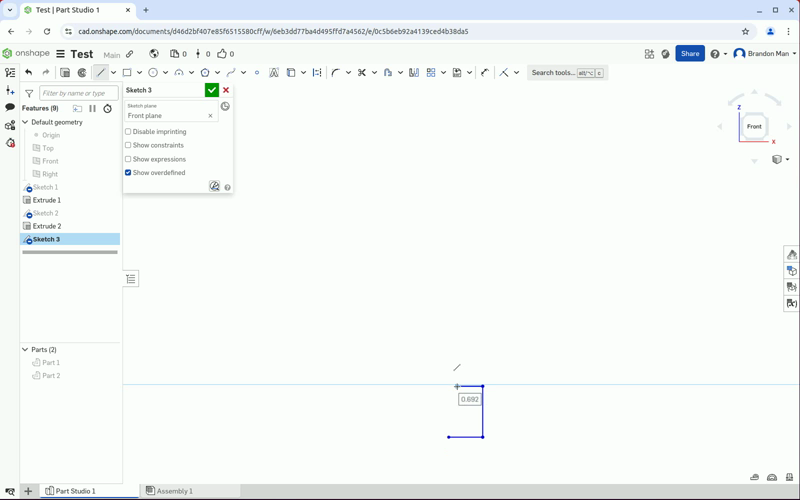
scroll(-6)
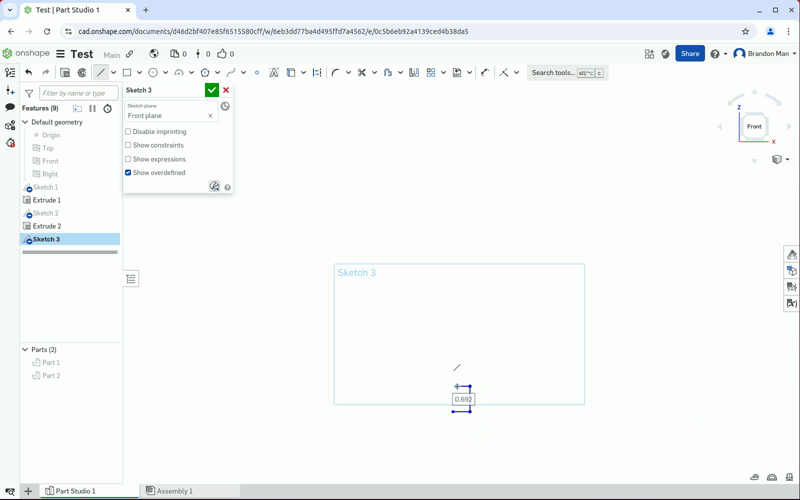
scroll(-6)
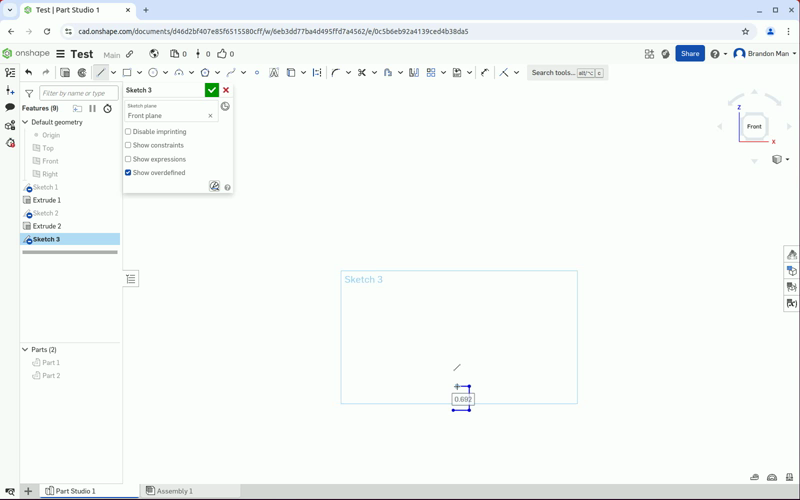
scroll(-6)
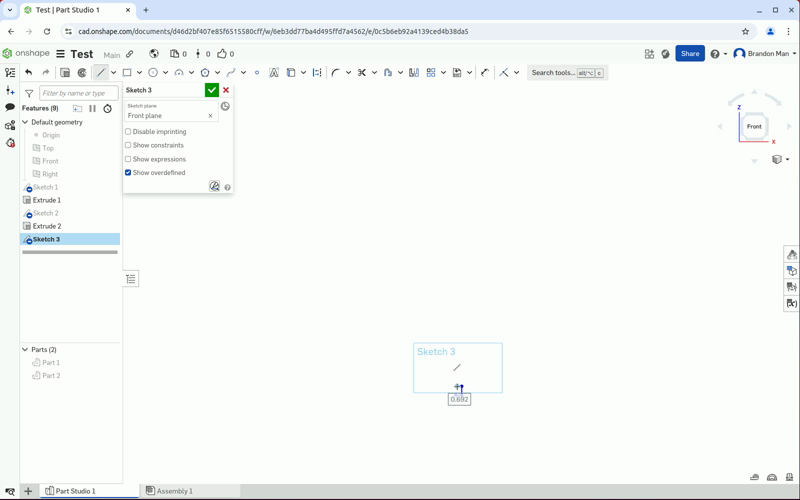
key_up(shift)
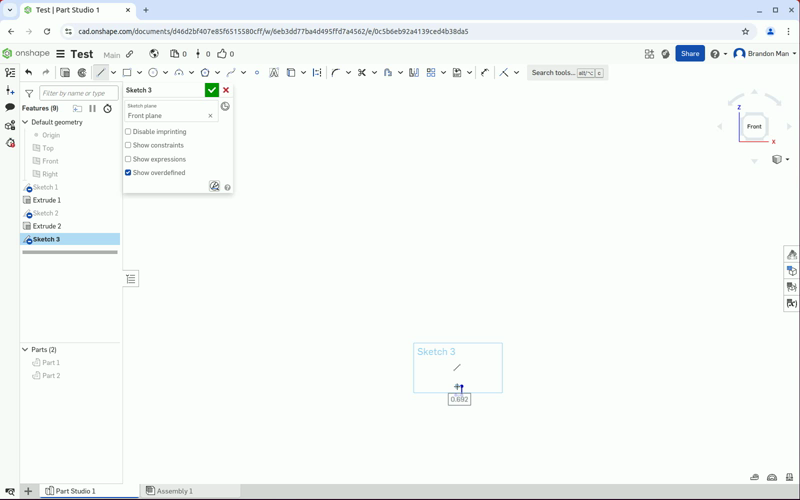
mouse_move(487, 386)
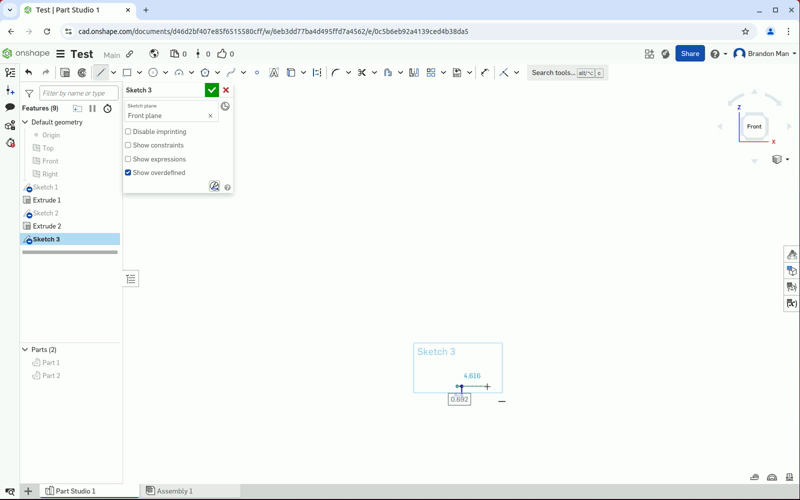
key_down(shift)
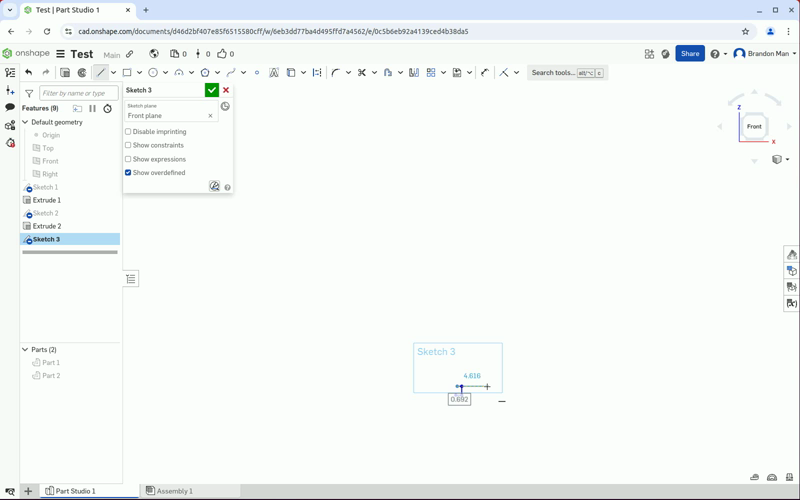
mouse_move(457, 395)
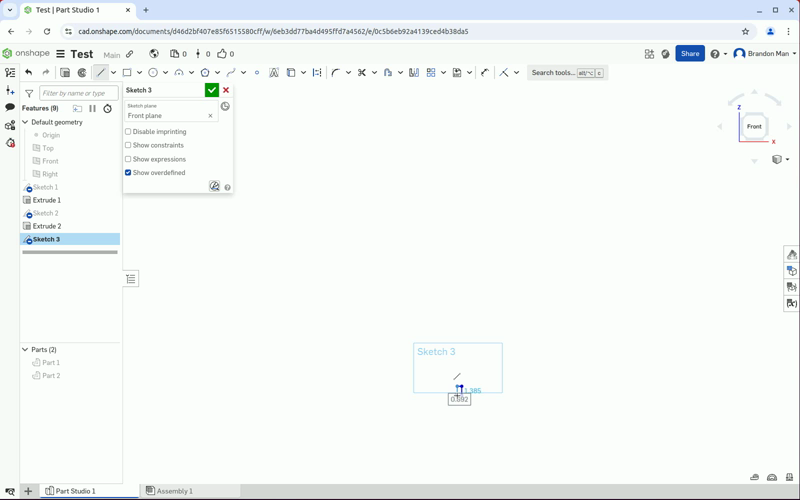
key_up(shift)
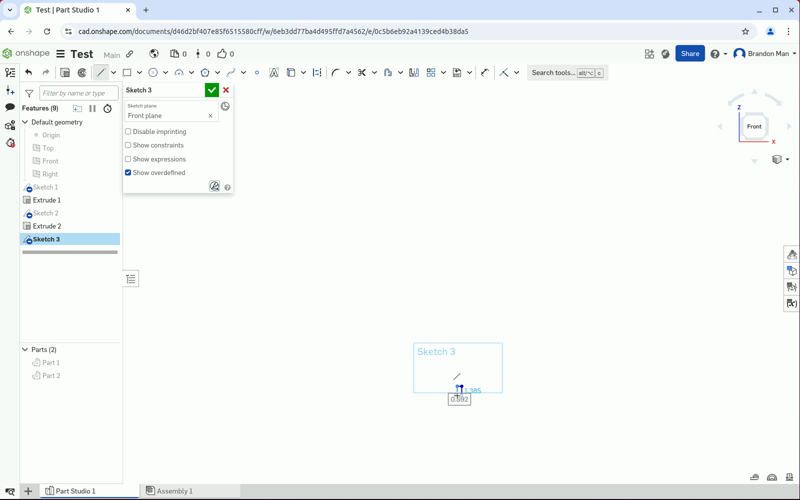
click(457, 395)
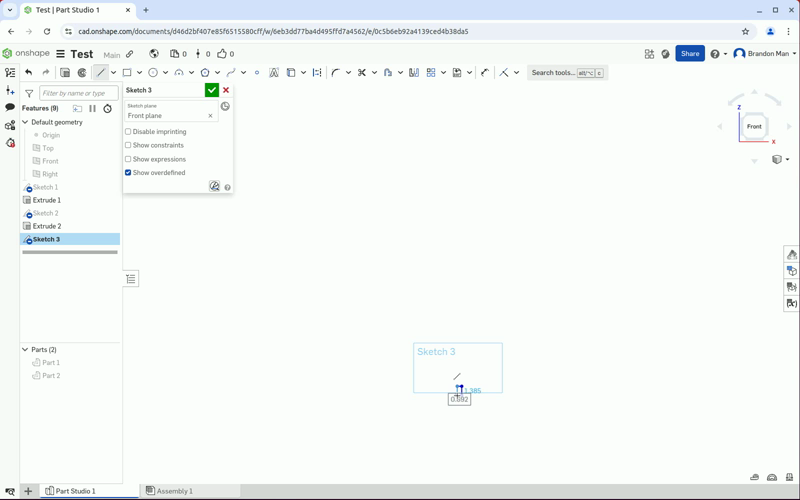
key(esc)
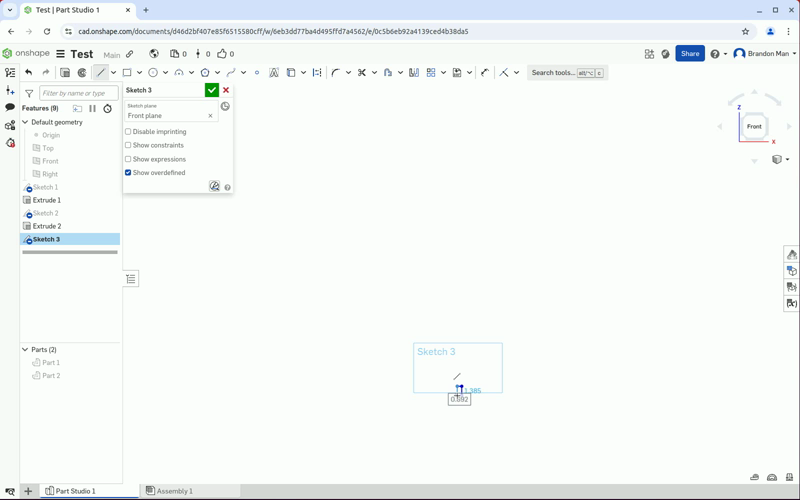
mouse_move(459, 393)
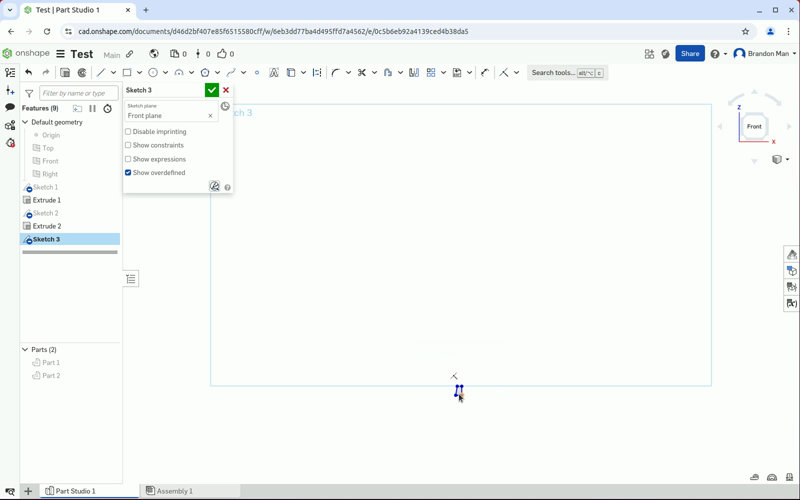
scroll(6)
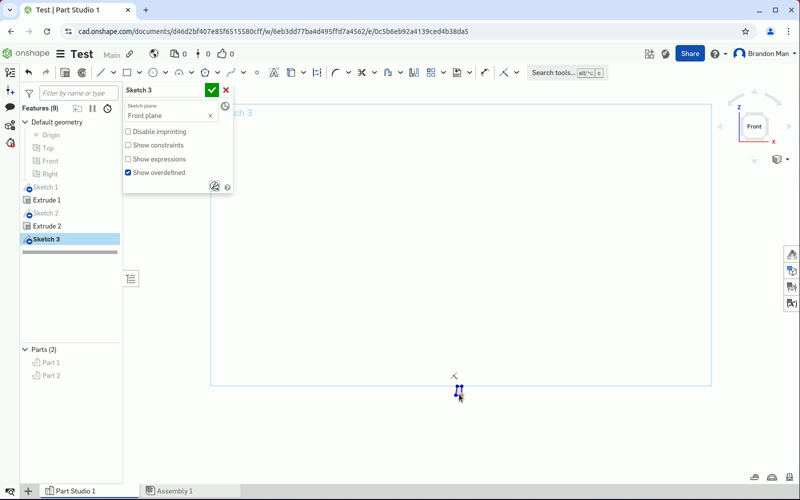
scroll(6)
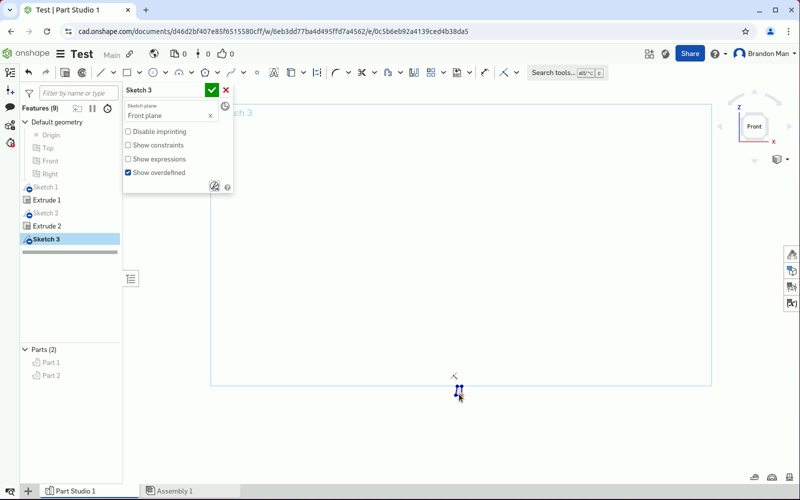
scroll(6)
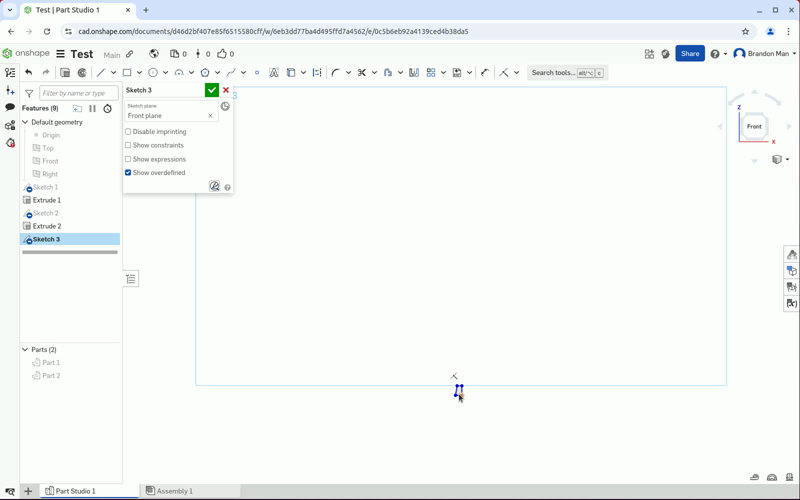
scroll(6)
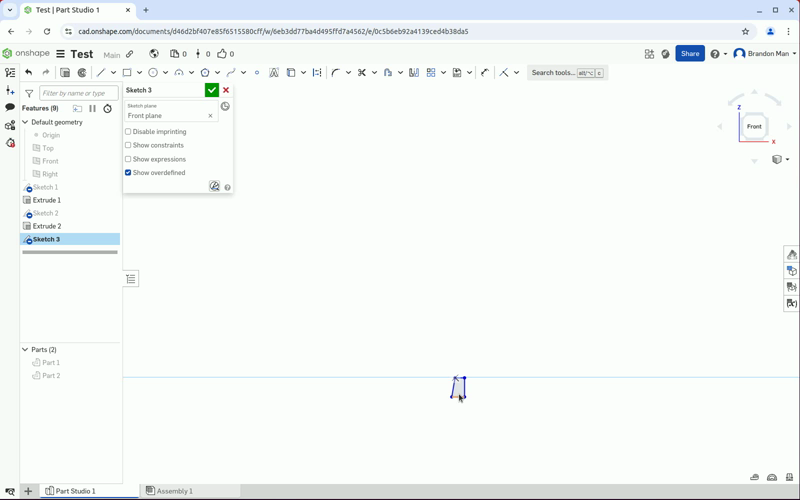
scroll(6)
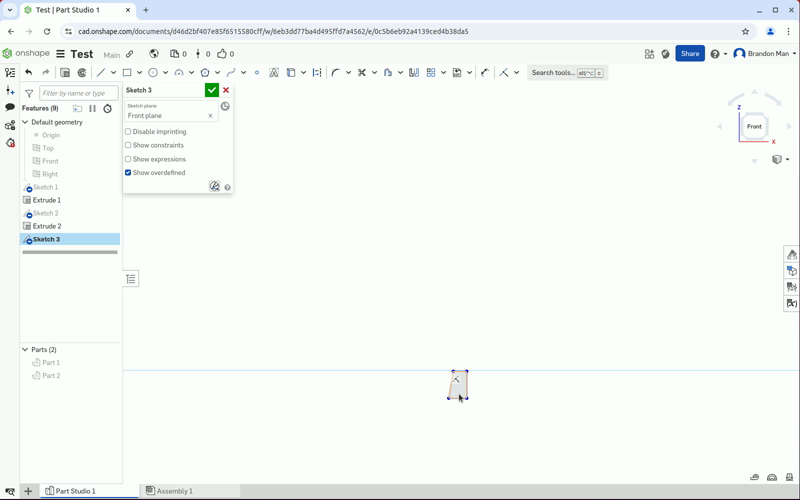
scroll(6)
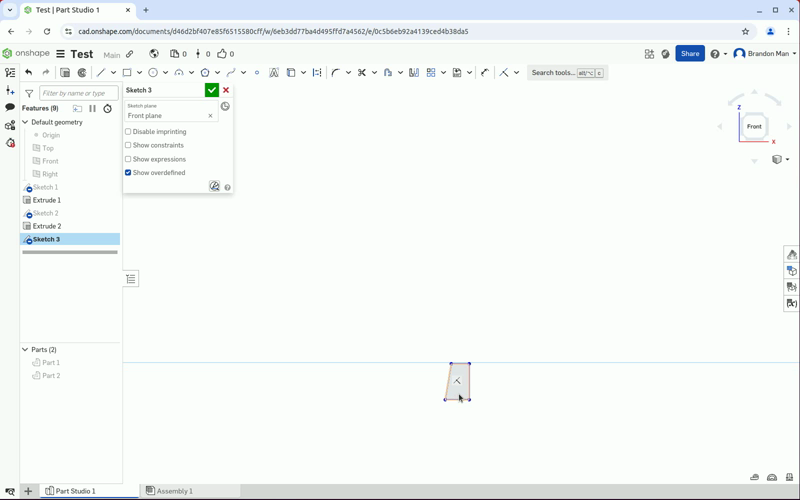
scroll(6)
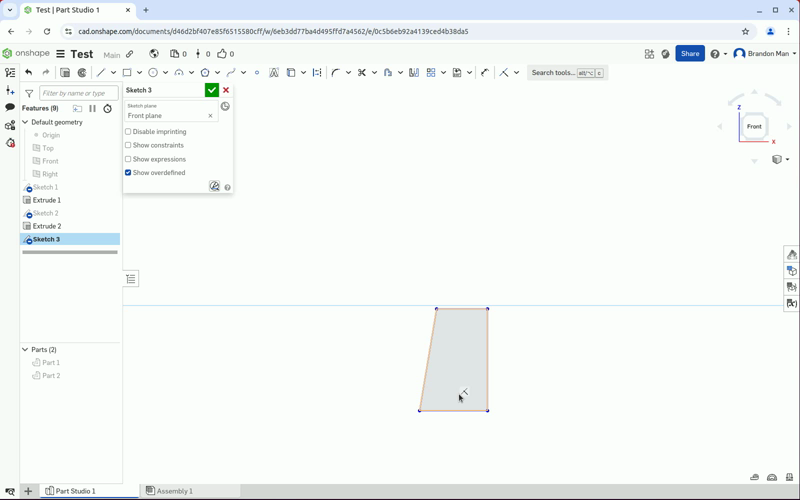
click(459, 393)
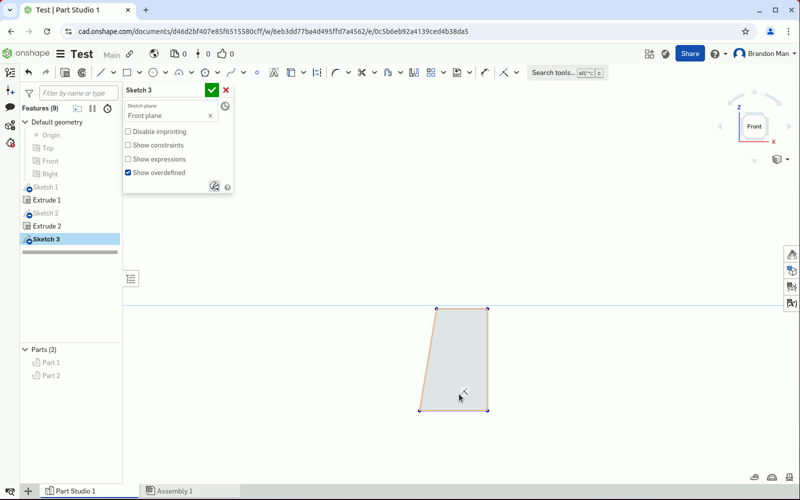
scroll(-6)
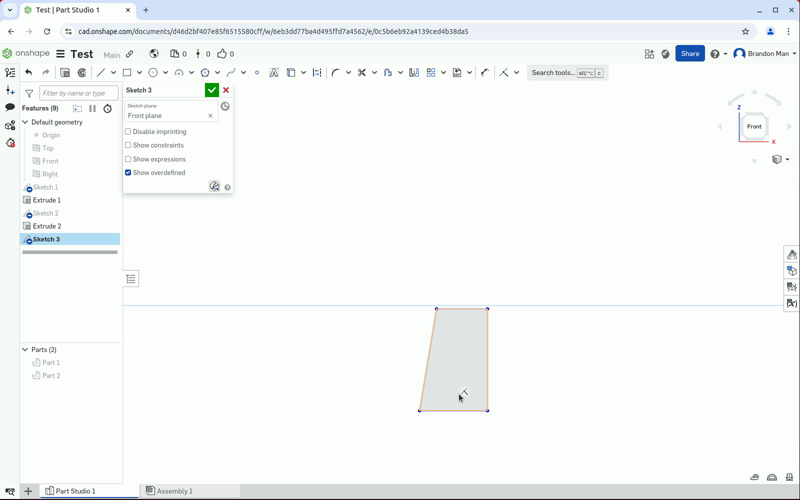
scroll(-6)
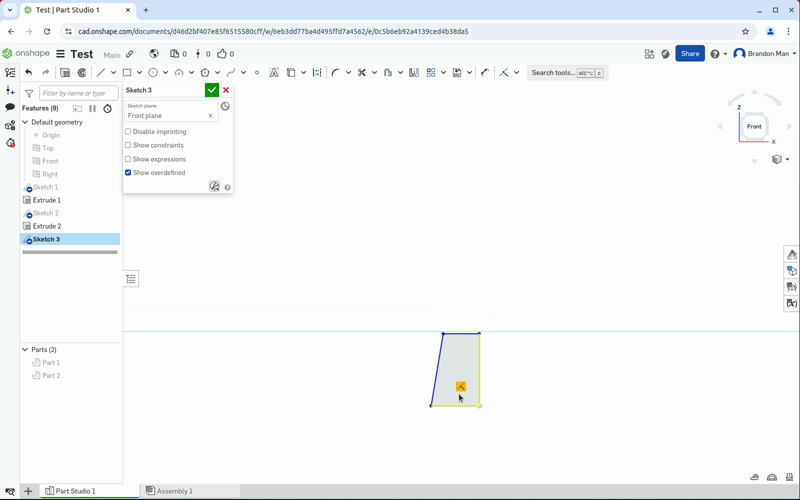
scroll(-6)
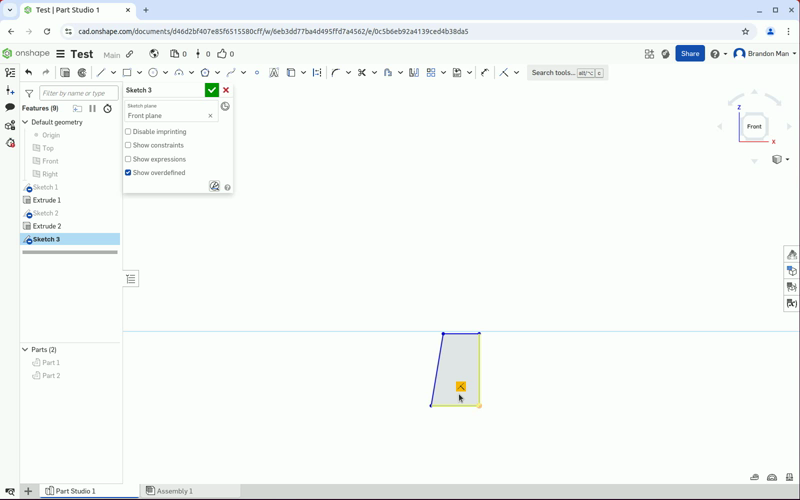
scroll(-6)
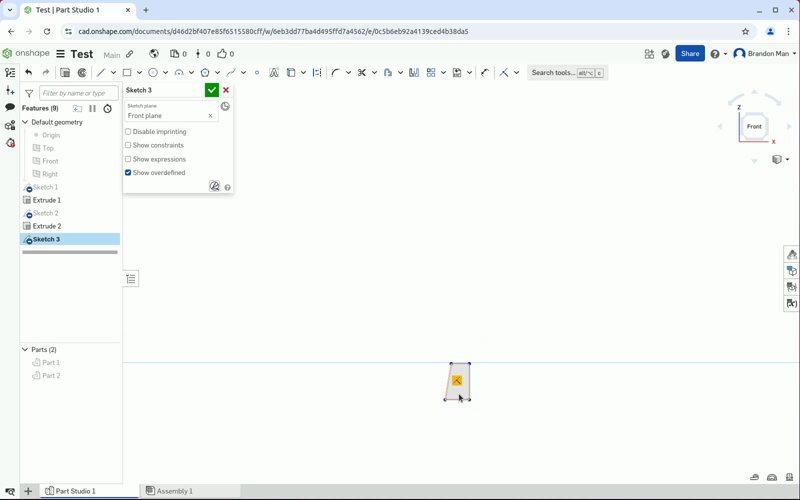
scroll(-6)
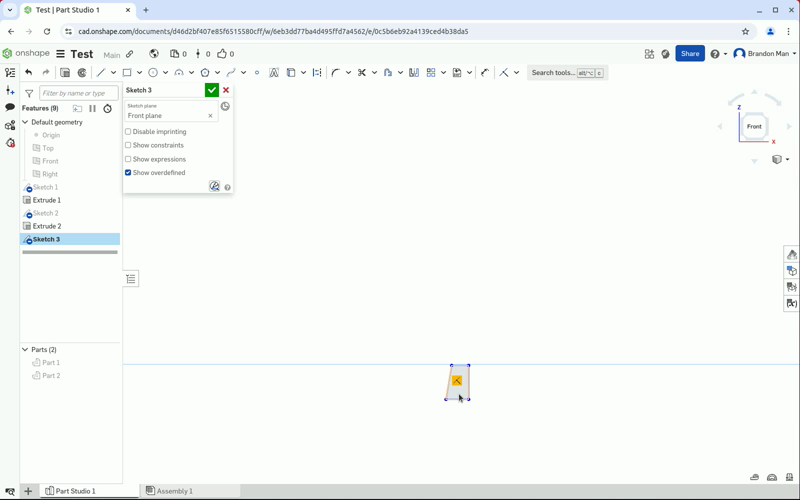
scroll(-6)
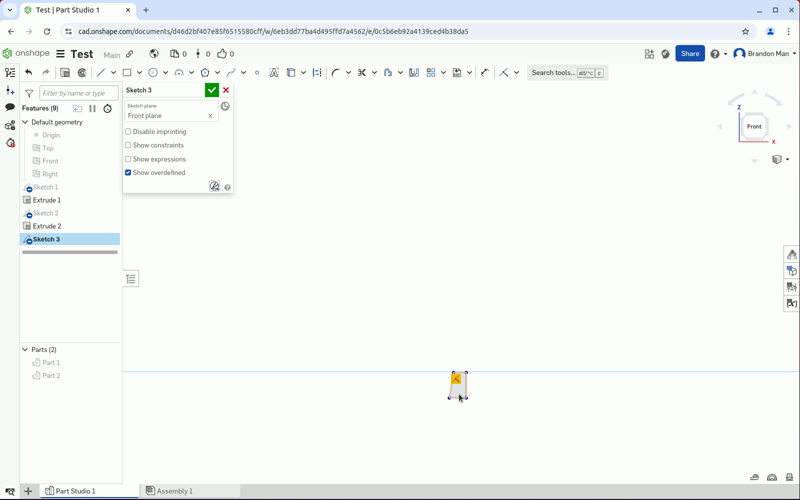
scroll(-6)
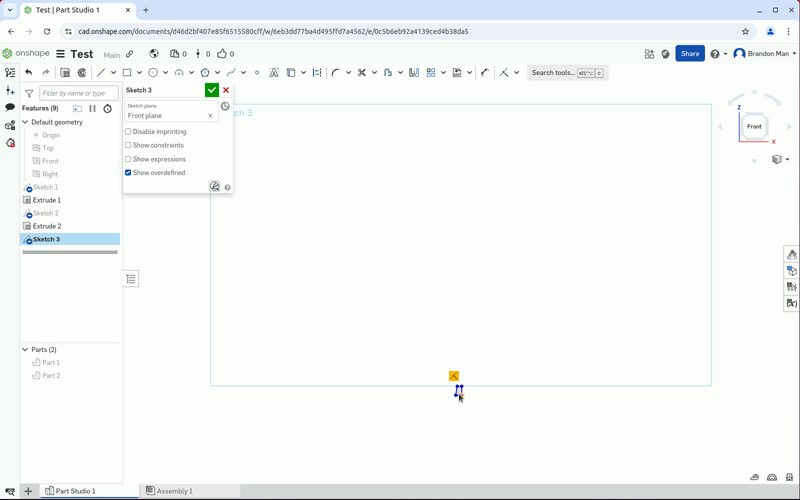
mouse_move(73, 352)
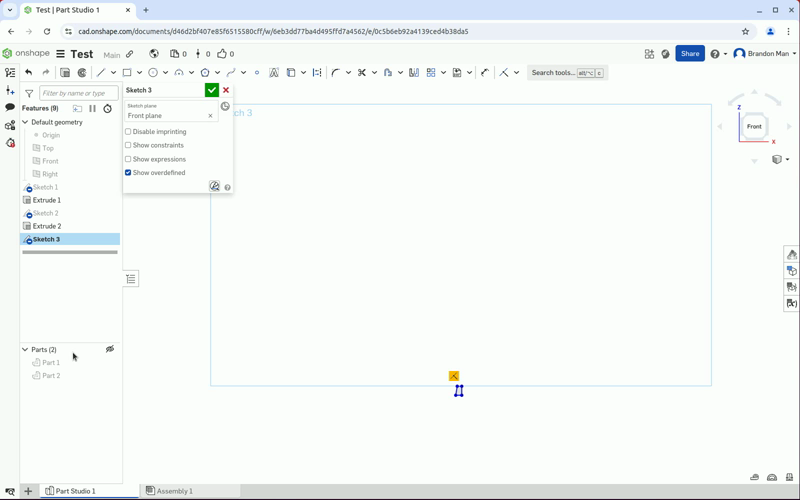
key(shift+y)
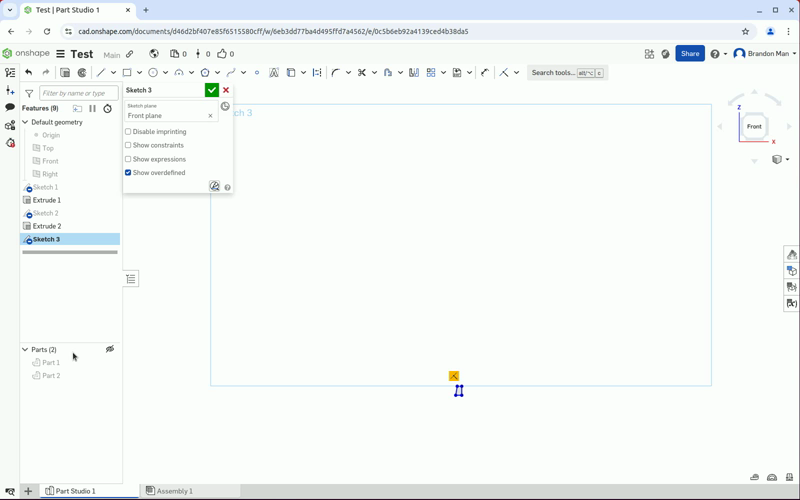
key(shift+e)
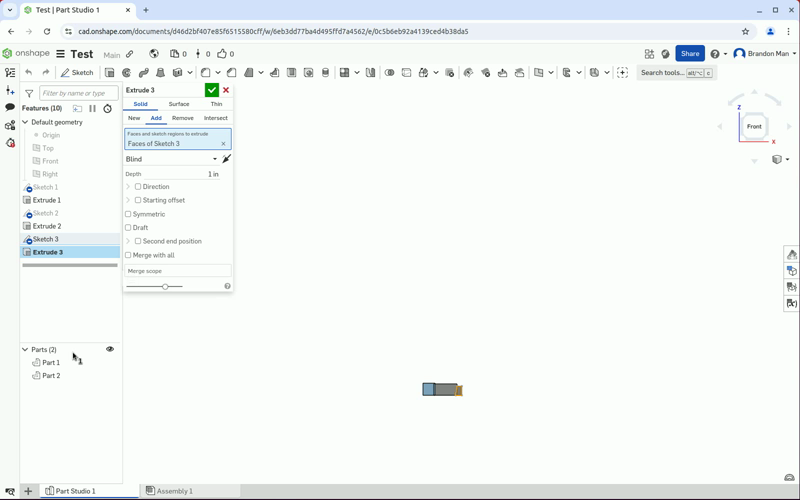
mouse_move(143, 106)
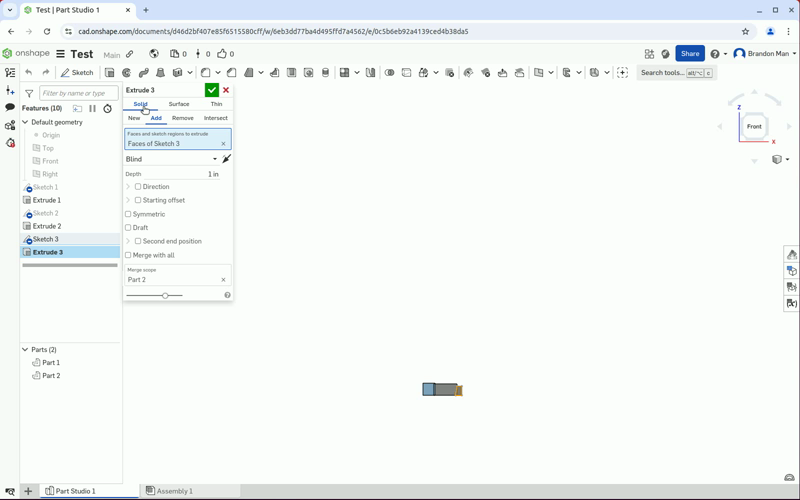
click(143, 106)
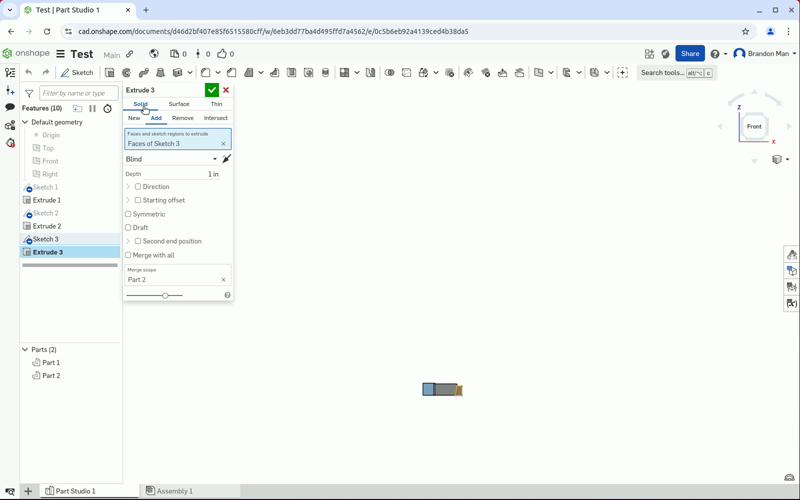
mouse_move(137, 120)
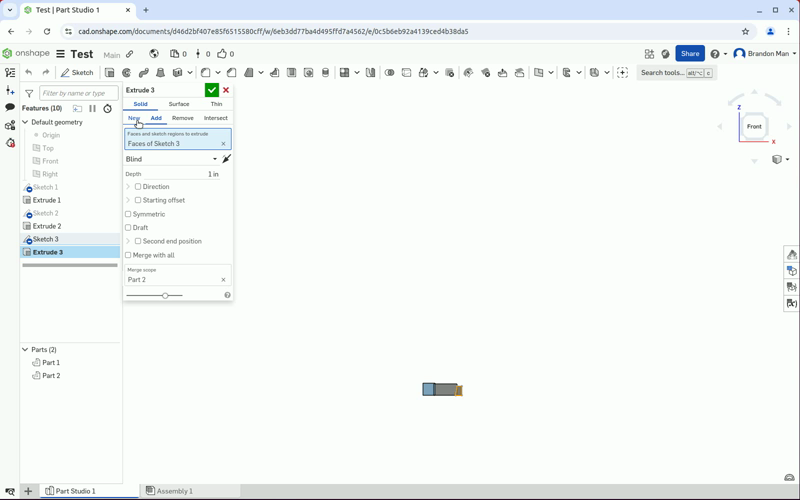
click(137, 120)
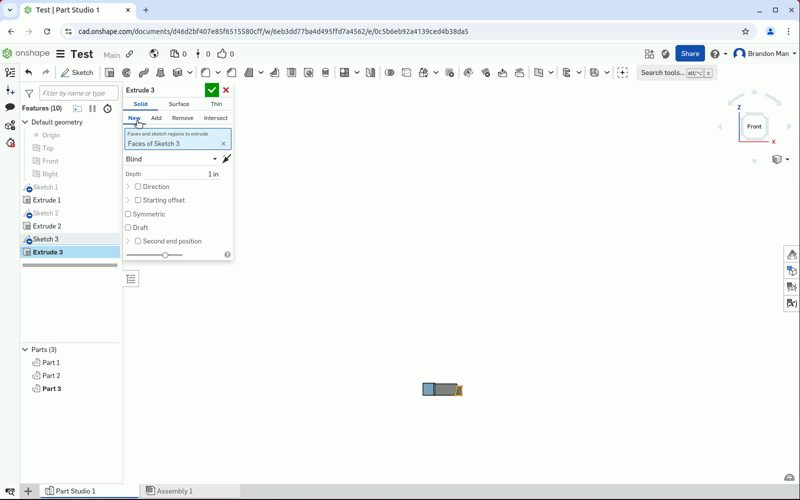
key(tab, 4)
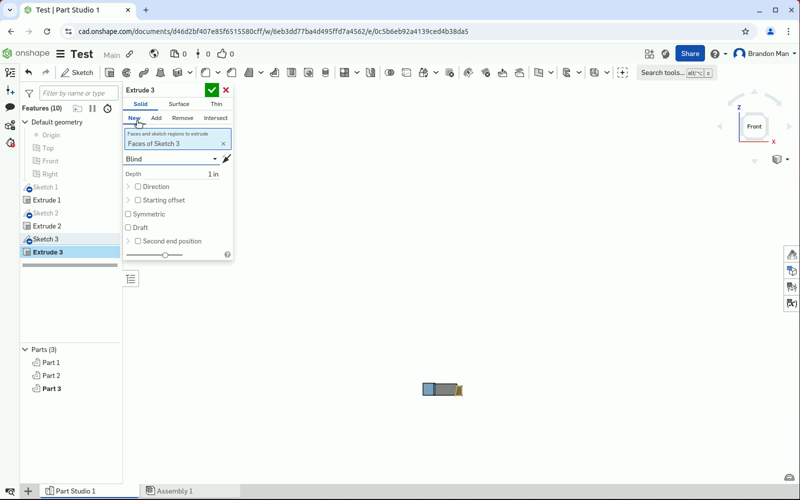
text(1.444)
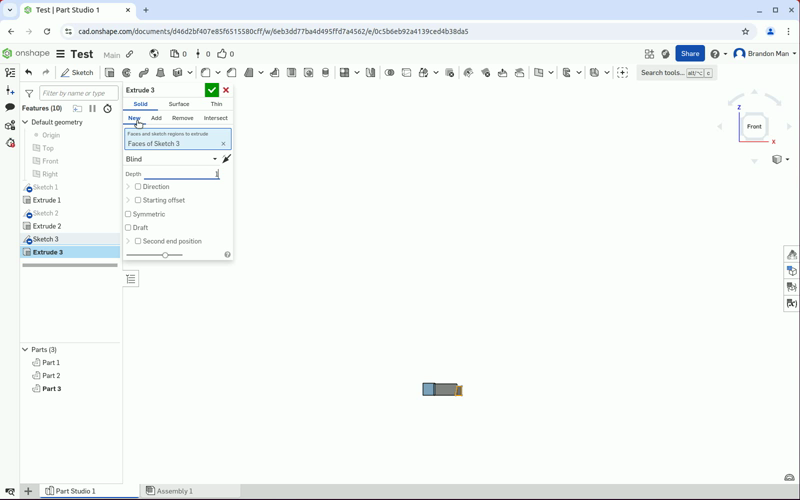
key(tab, 3)
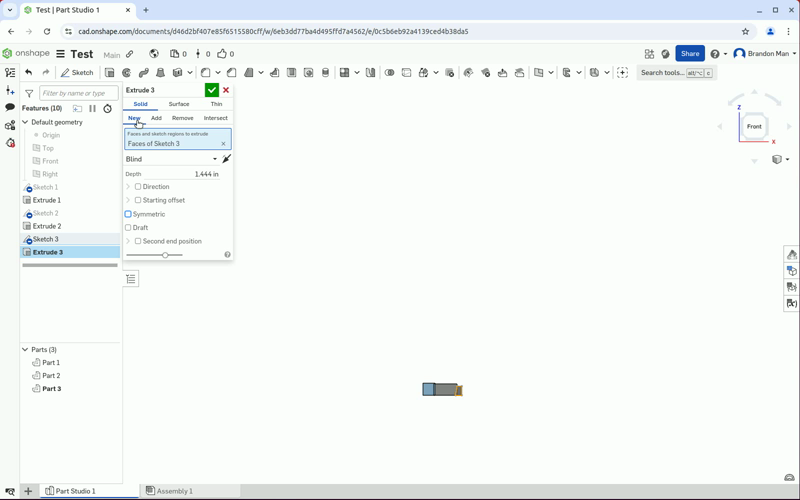
key(space)
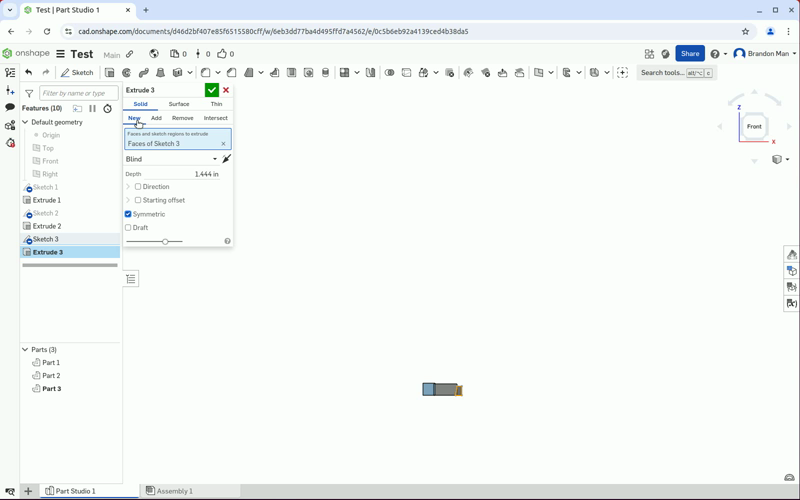
key(enter)
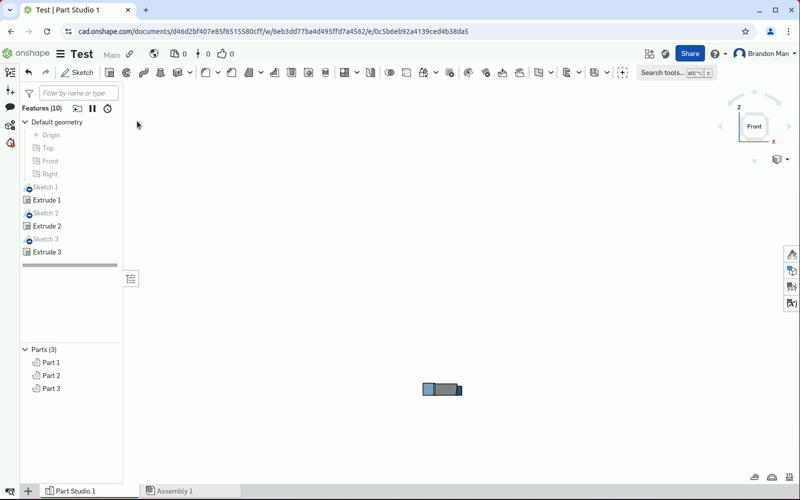
key(shift+h)
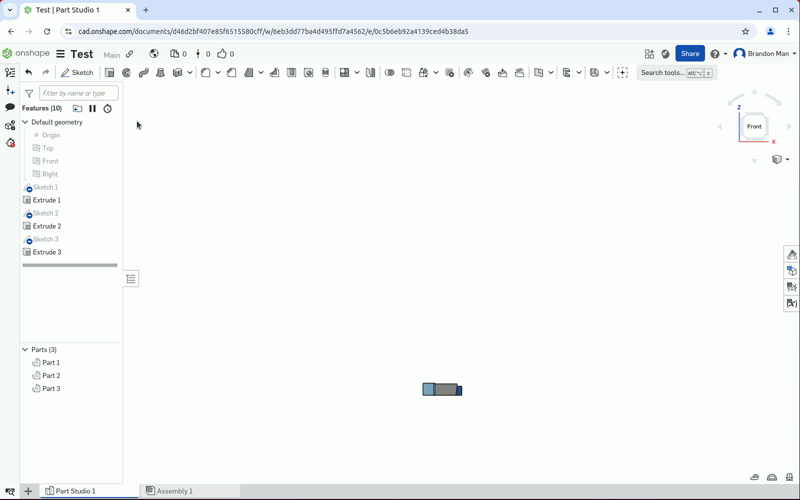
key(shift+h)
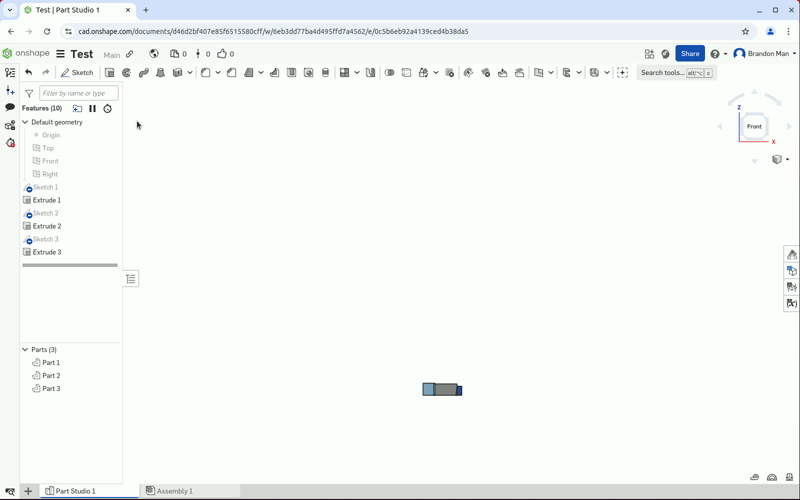
key(shift+7)
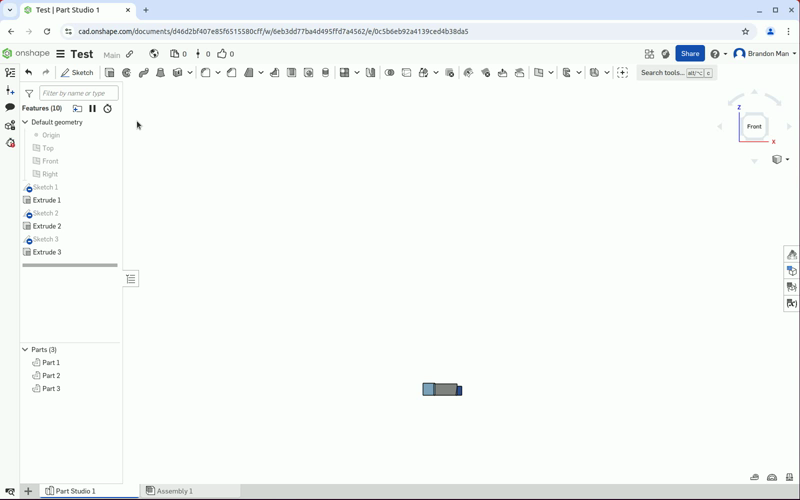
key(left, 2)
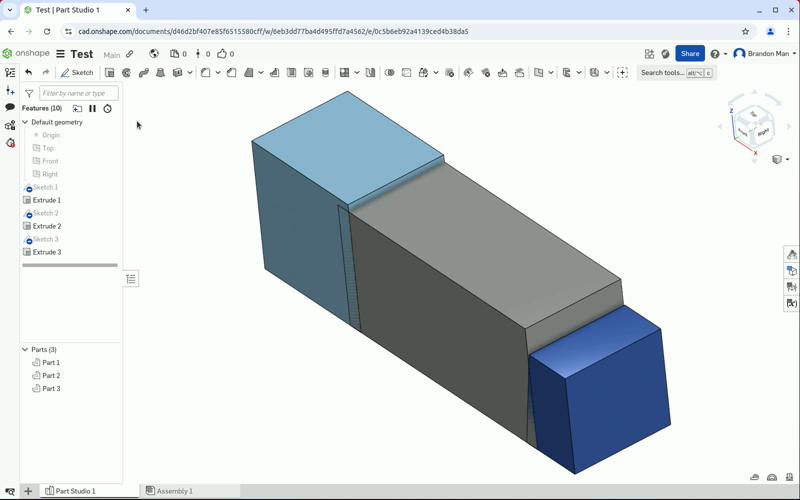
key(down, 2)
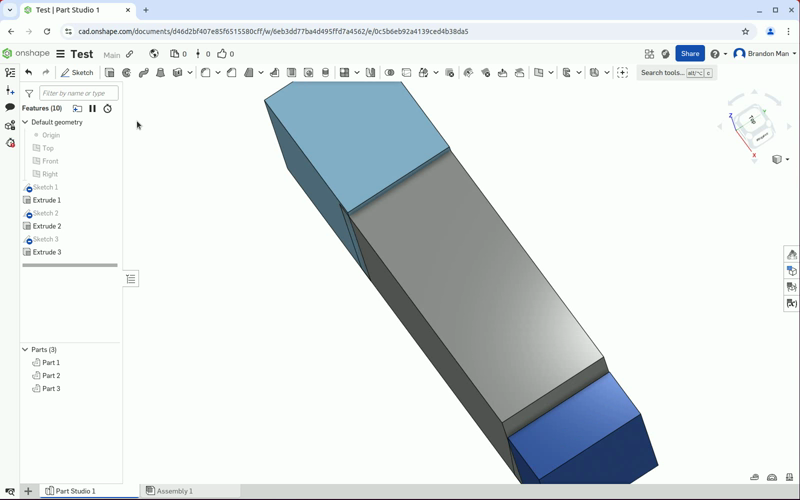
key(up, 2)
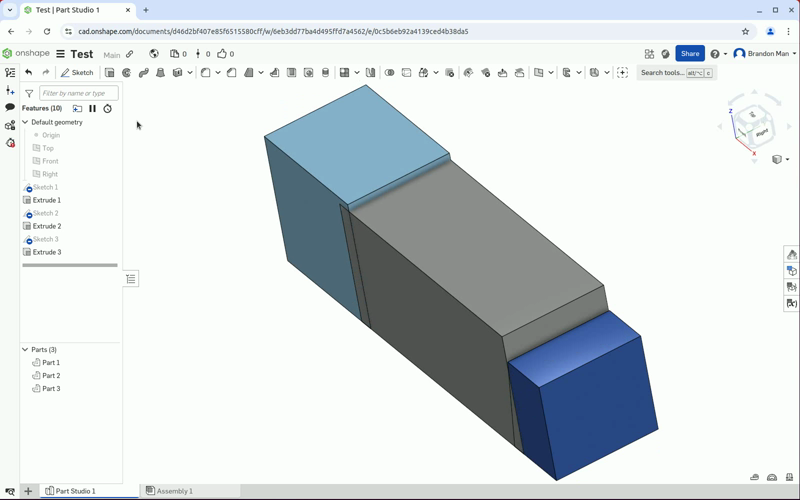
key(right, 2)
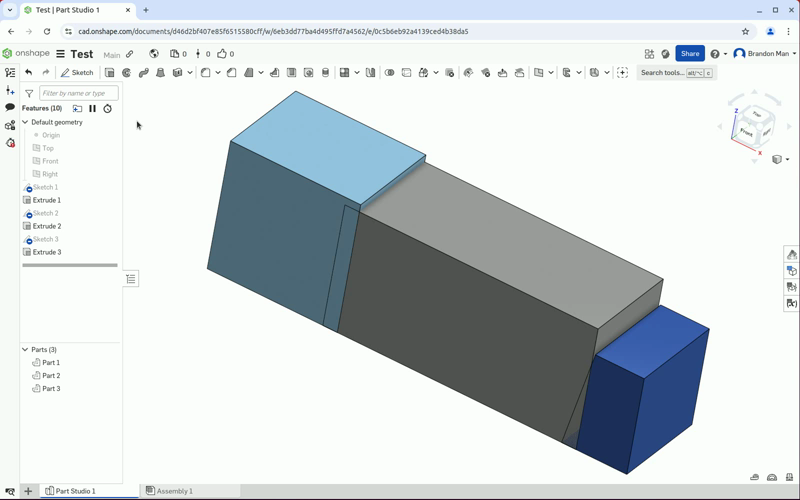
mouse_move(73, 189)
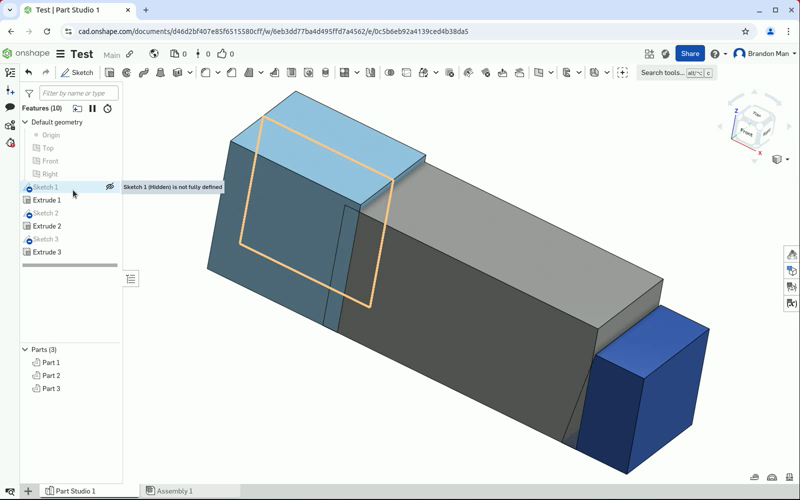
click(73, 189)